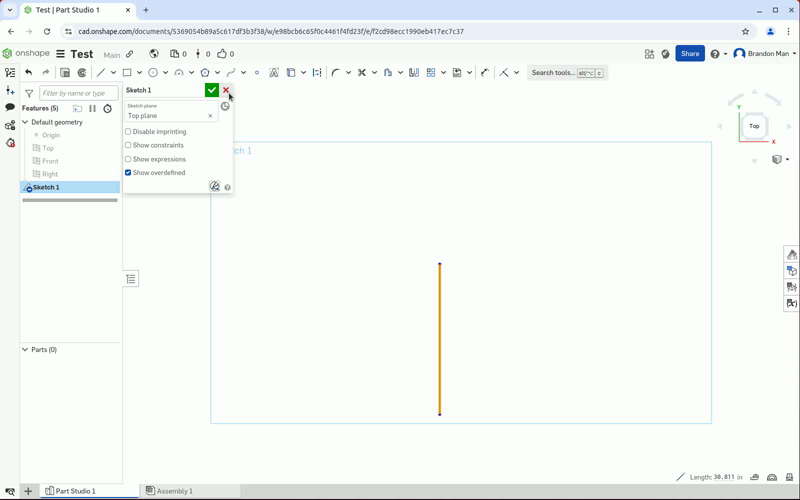
key(shift+h)
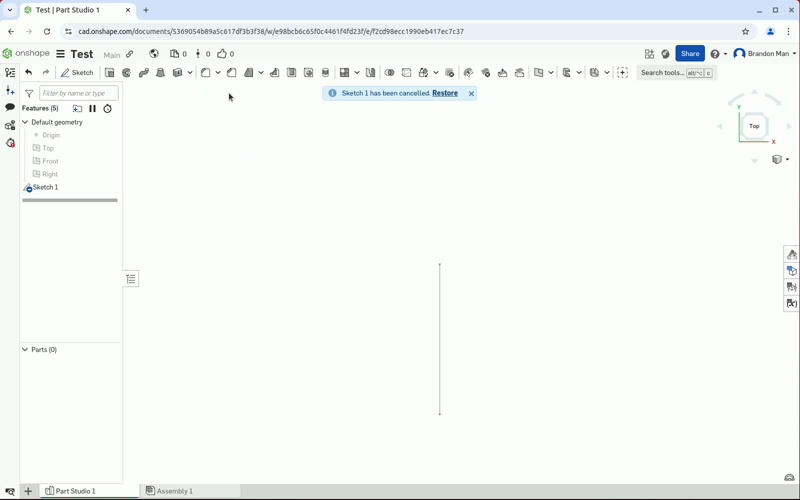
mouse_move(73, 352)
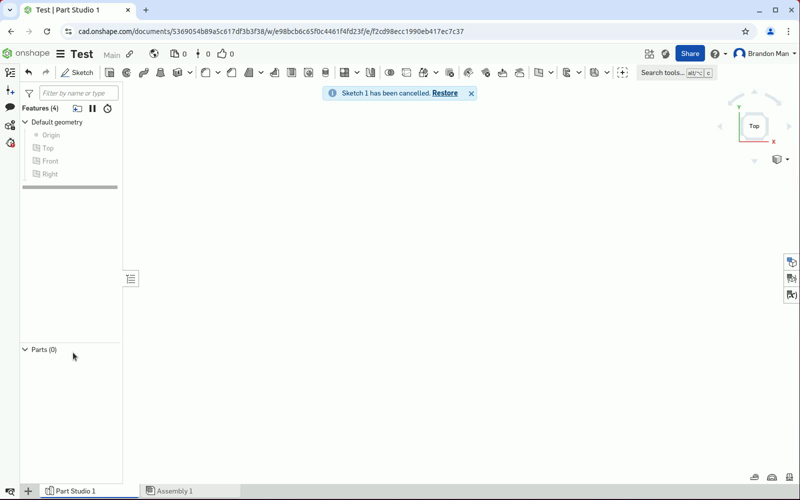
key(y)
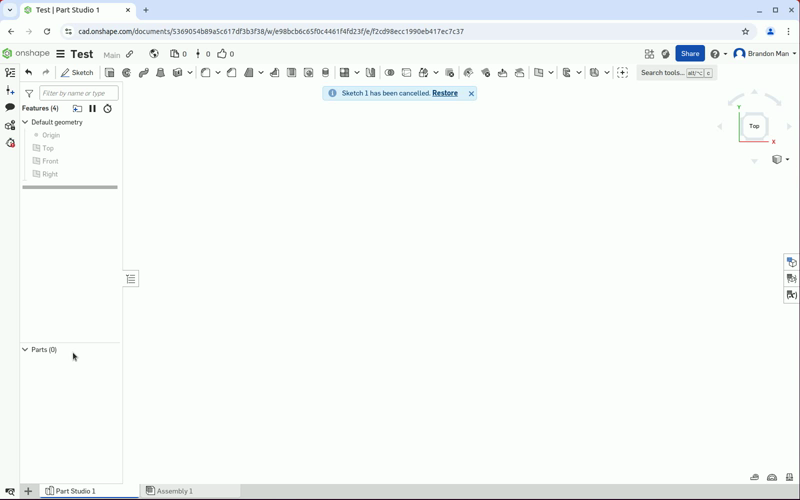
key(shift+p)
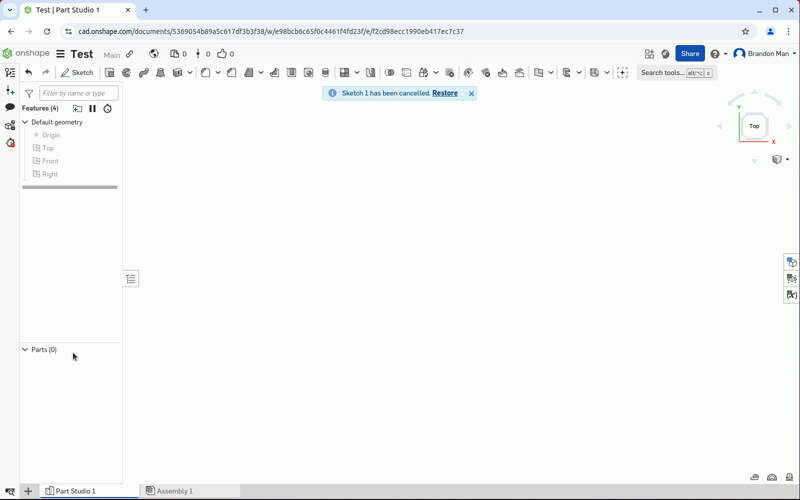
key(space)
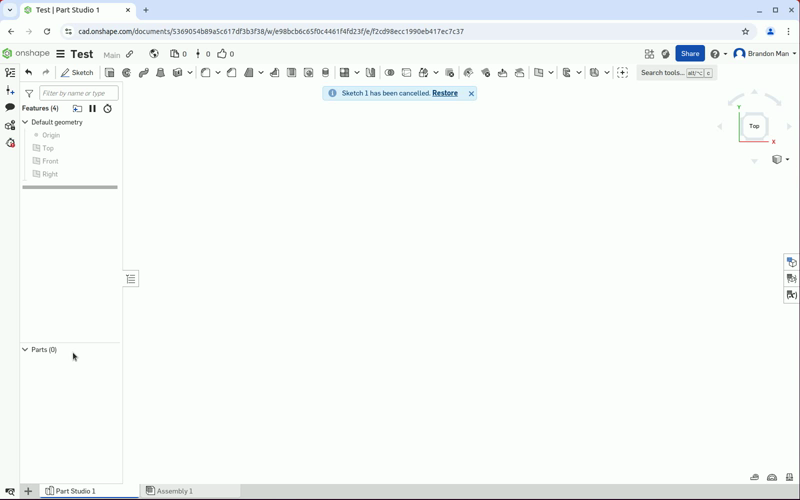
key_down(shift)
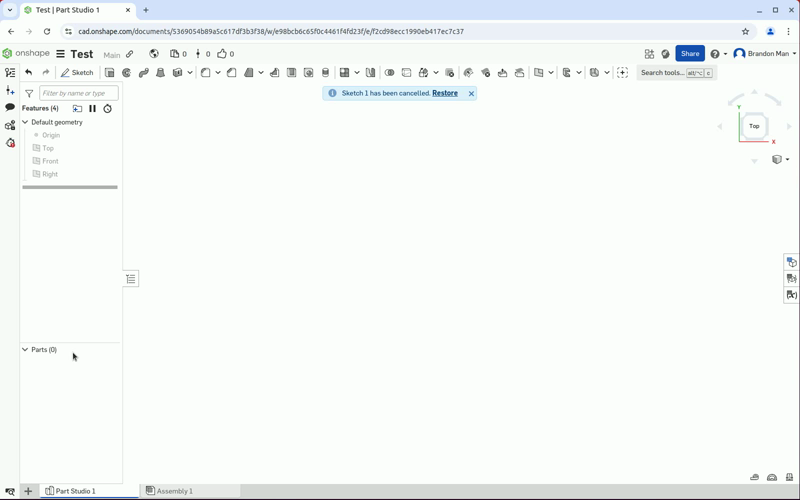
key(up)
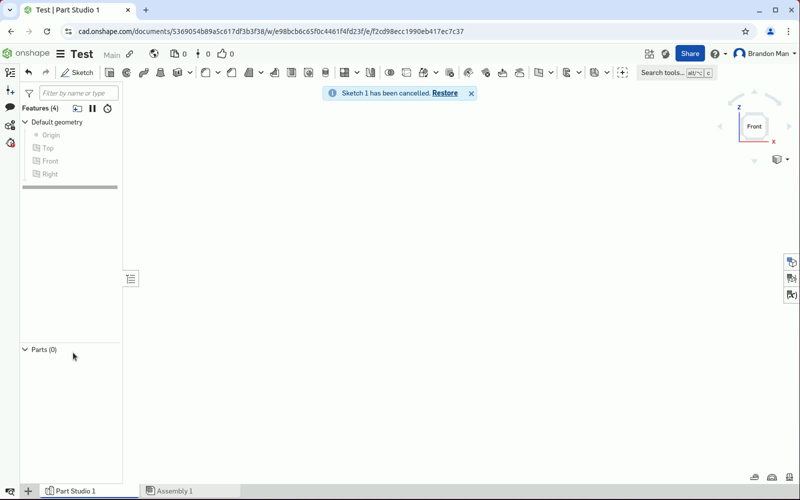
key_up(shift)
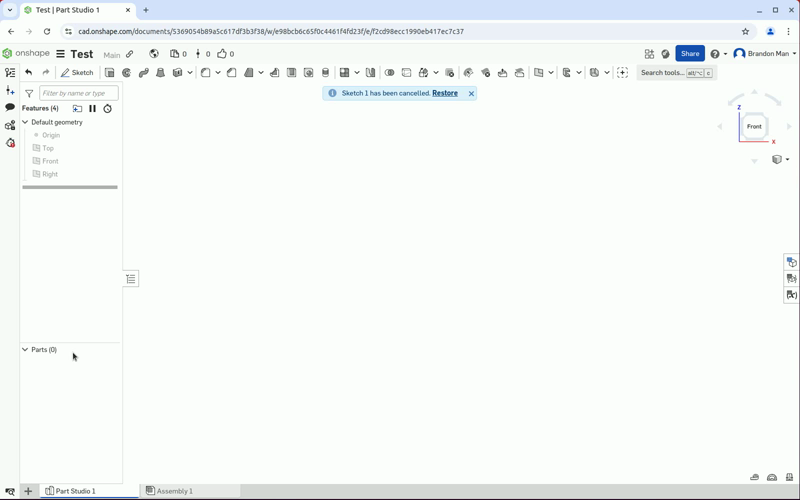
mouse_move(73, 352)
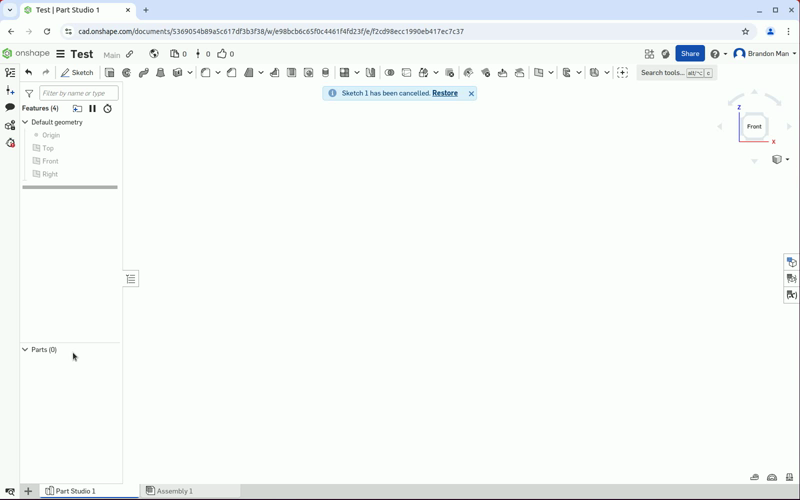
key(shift+y)
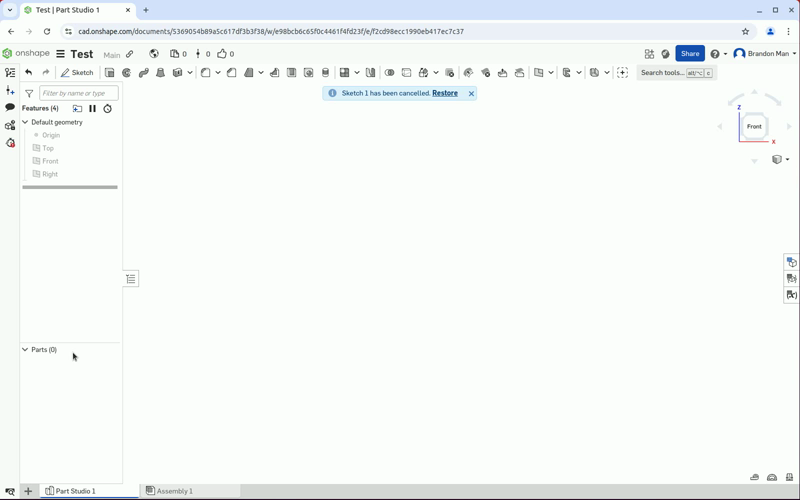
key(shift+s)
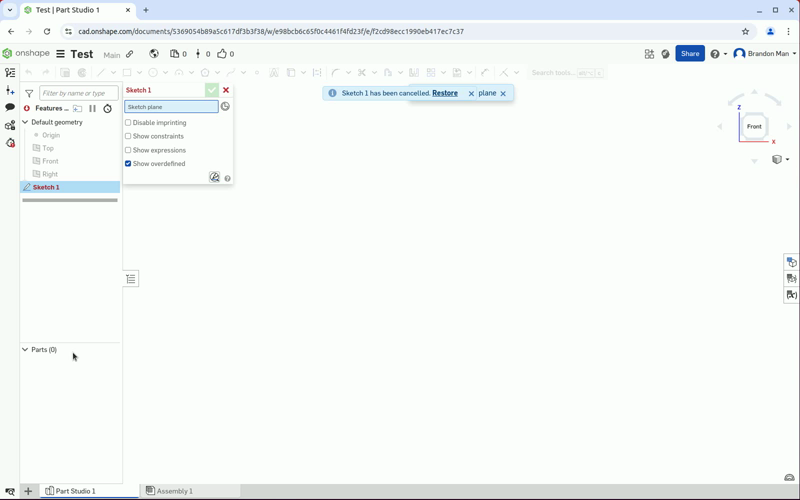
mouse_move(73, 163)
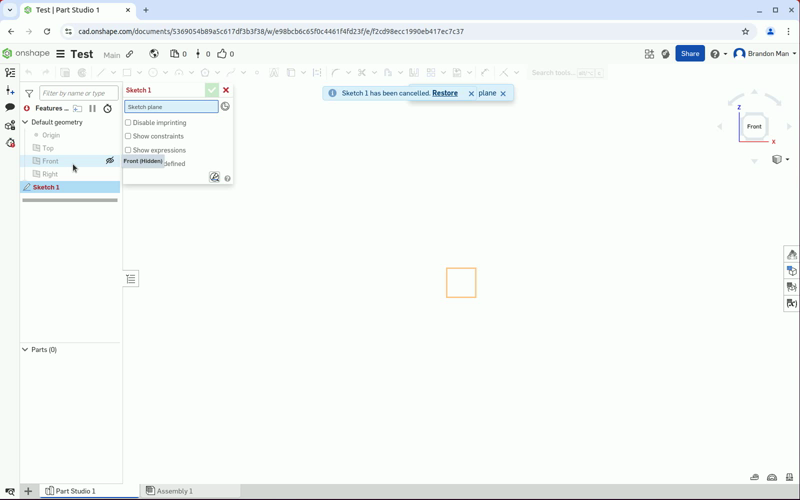
click(73, 163)
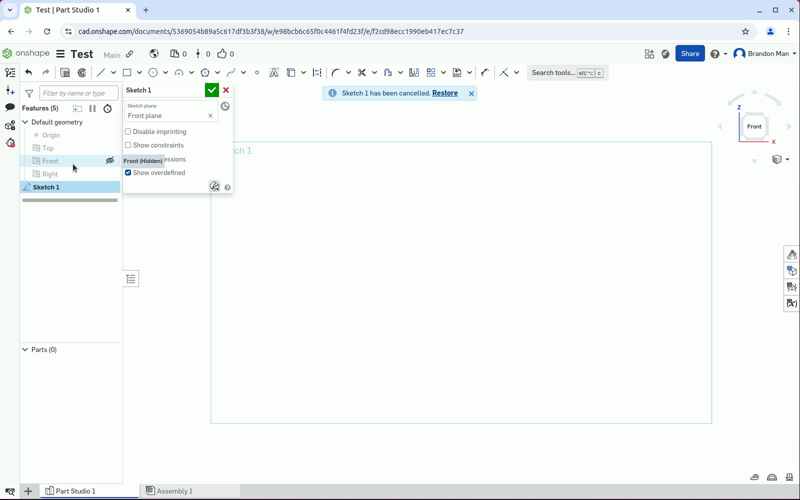
mouse_move(73, 352)
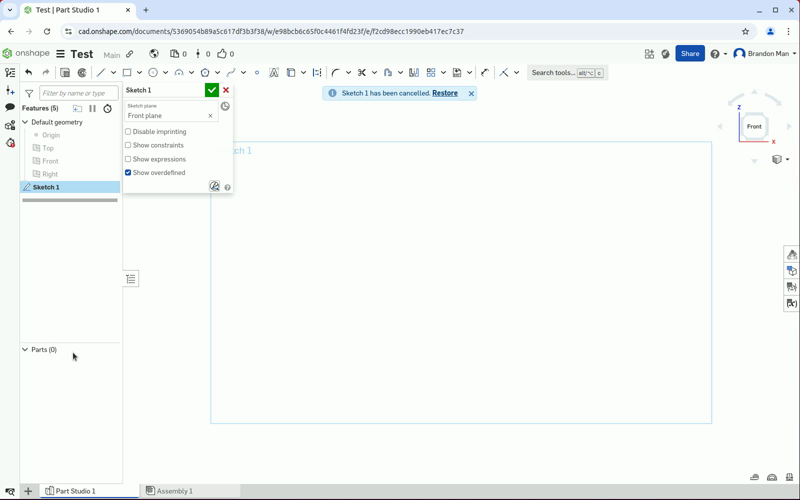
key(y)
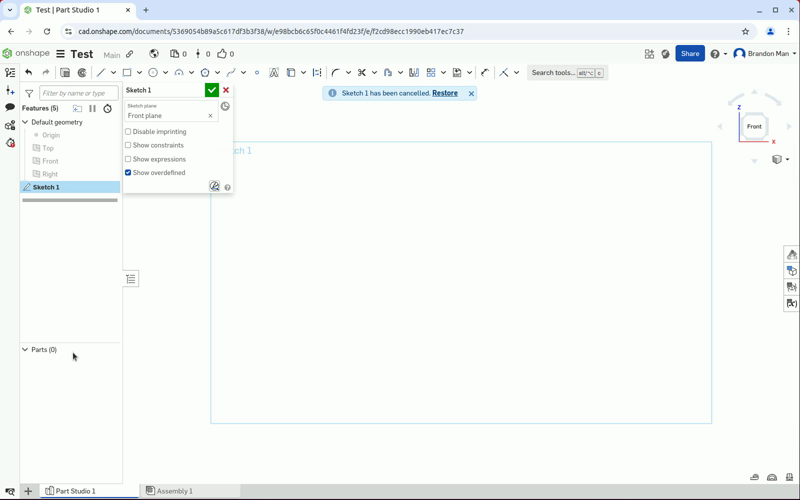
key(l)
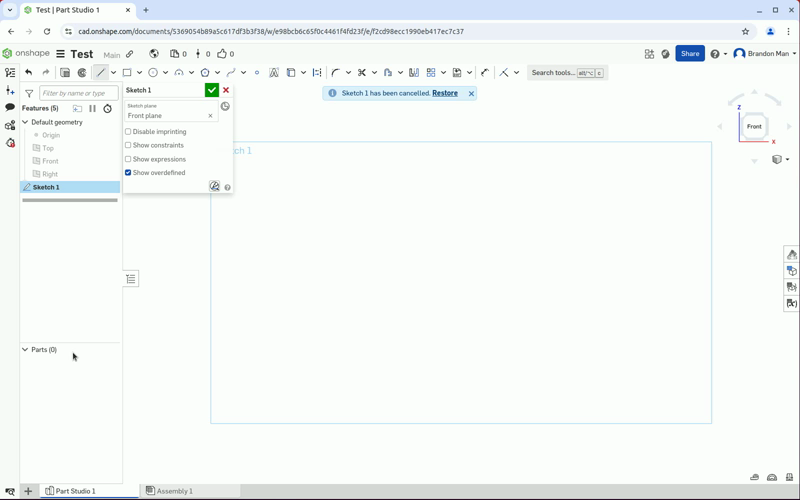
key_down(shift)
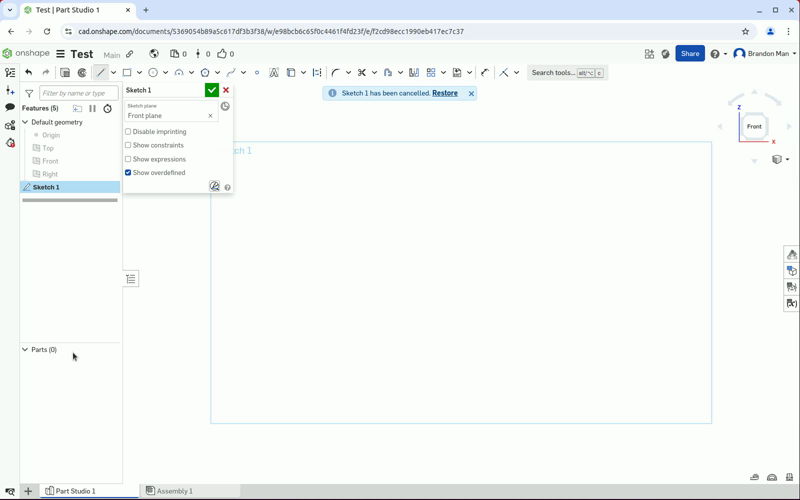
mouse_move(348, 290)
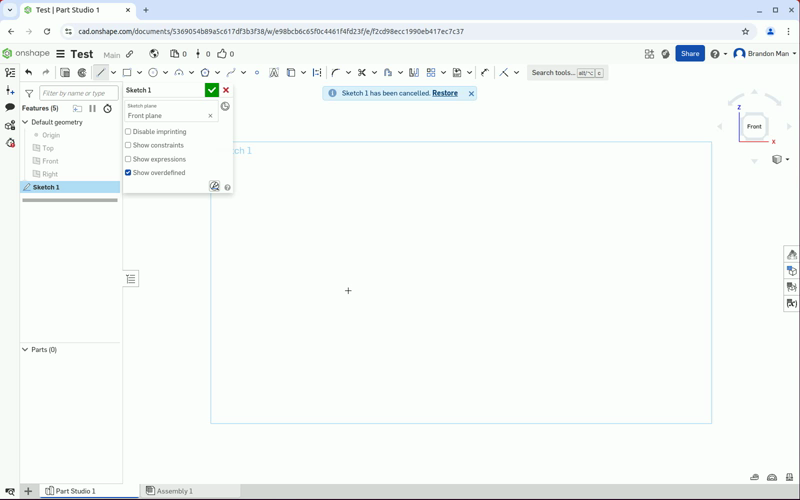
click(348, 290)
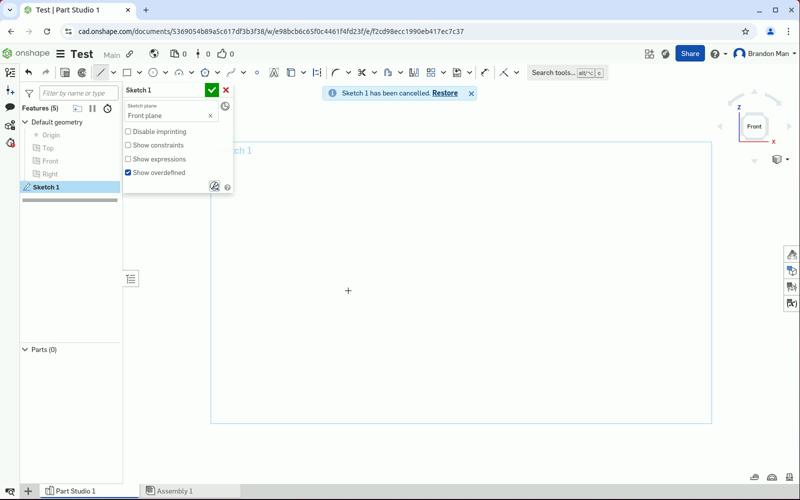
key_up(shift)
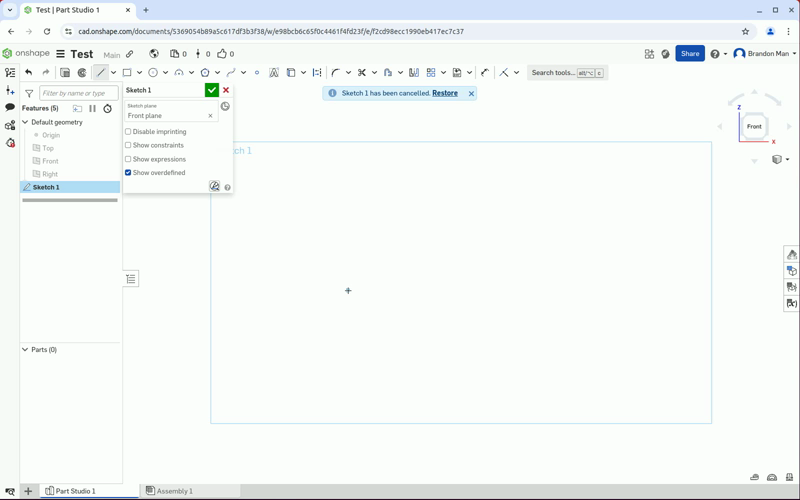
key_down(shift)
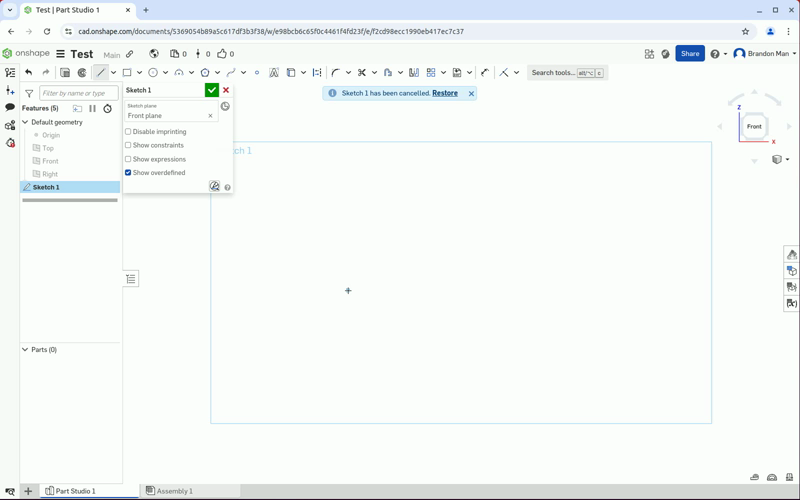
mouse_move(378, 290)
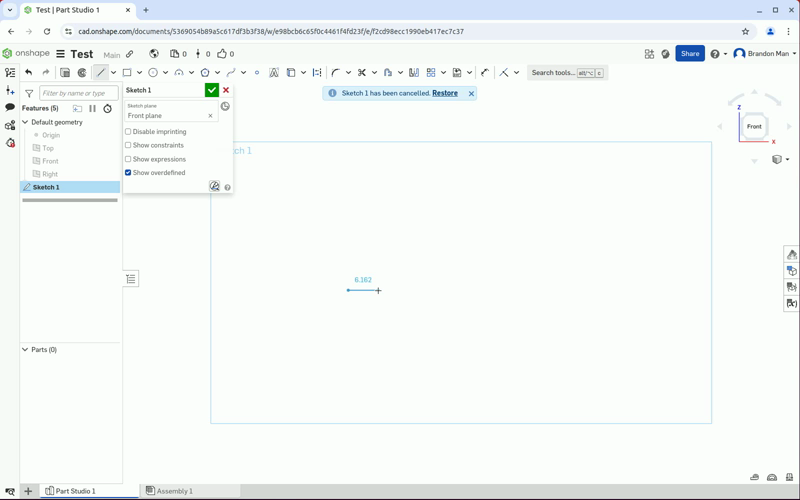
mouse_move(407, 290)
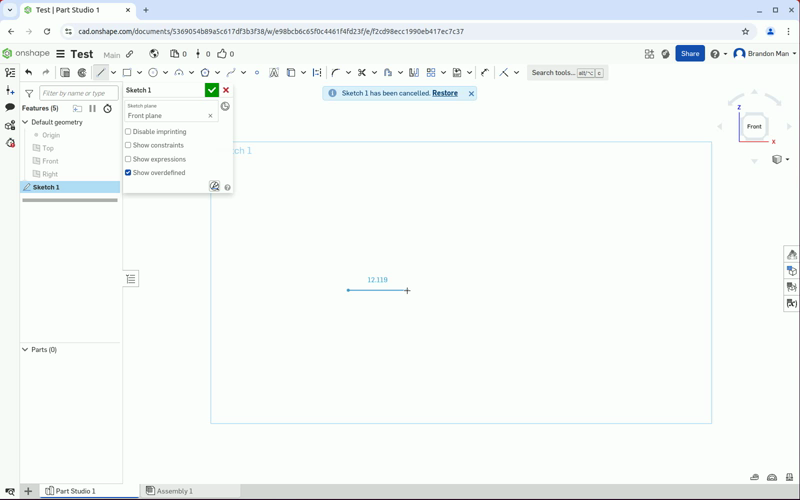
click(407, 290)
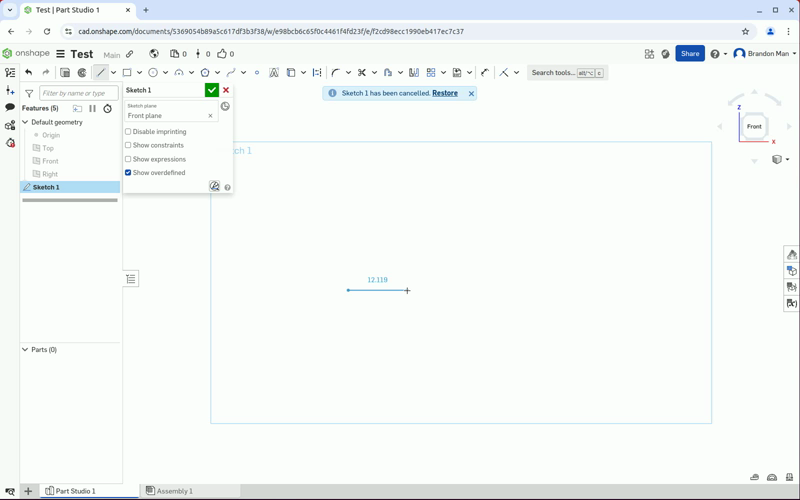
key_up(shift)
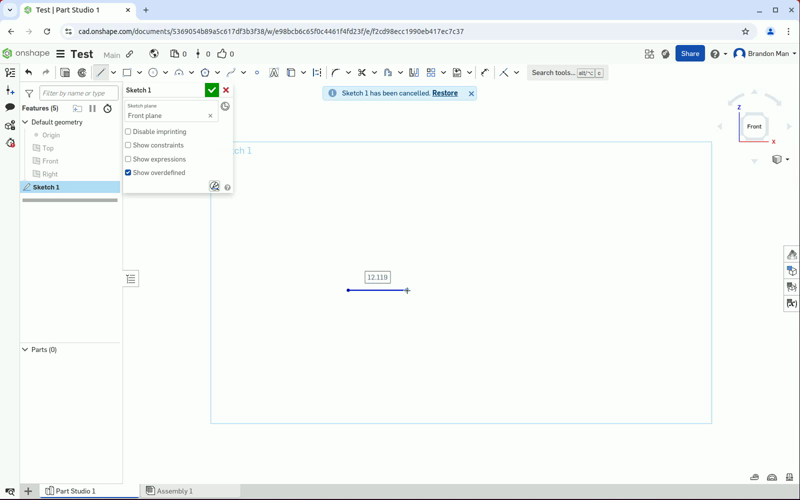
key_down(shift)
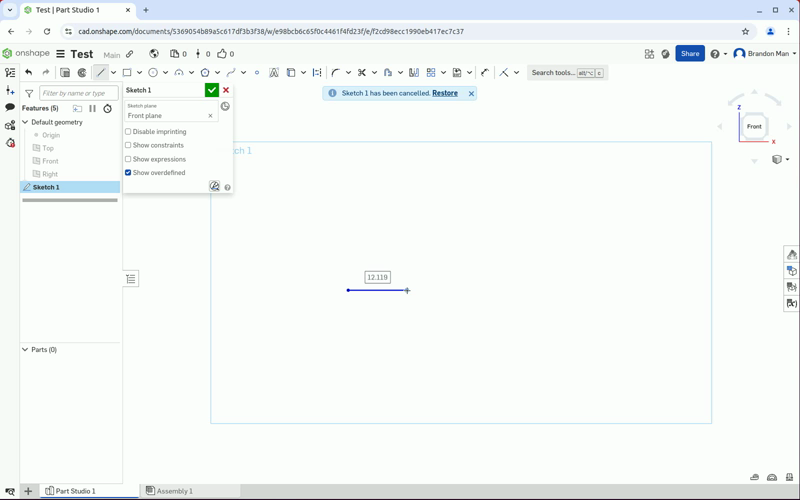
mouse_move(437, 290)
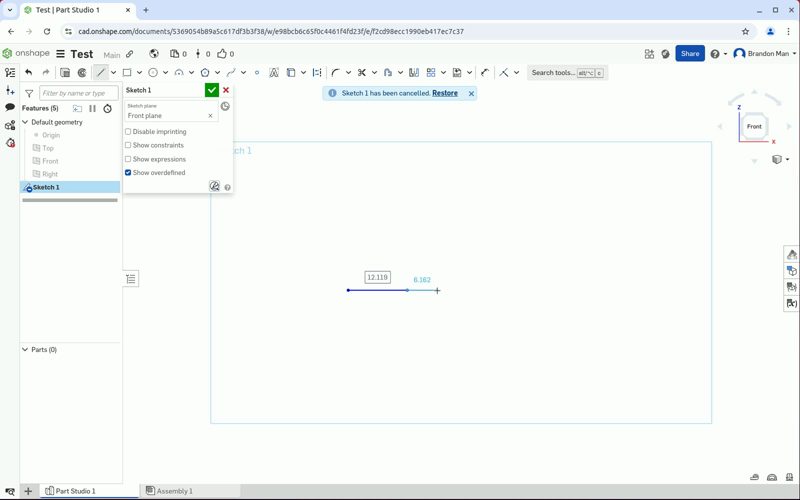
mouse_move(407, 260)
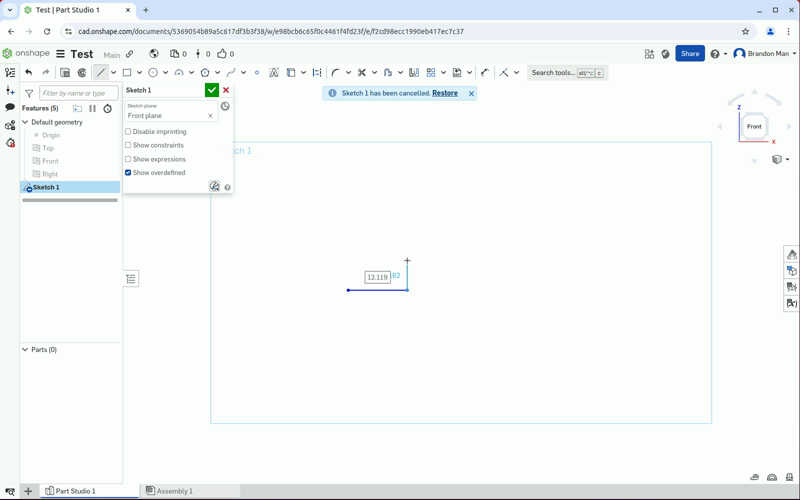
click(407, 260)
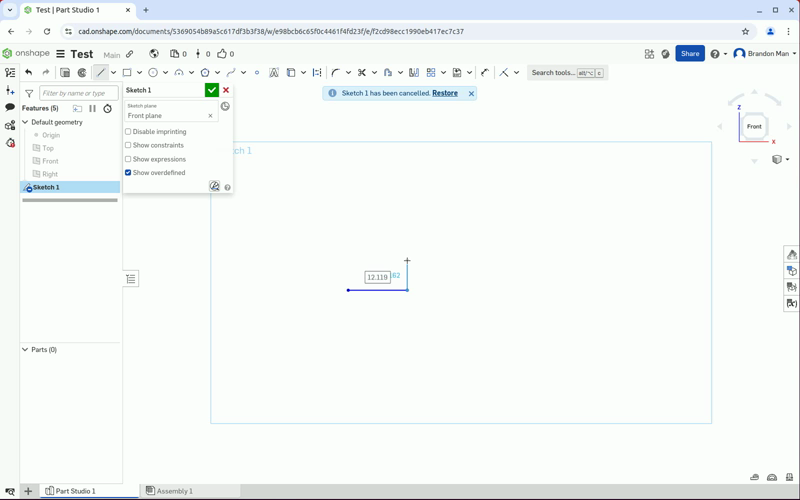
key_up(shift)
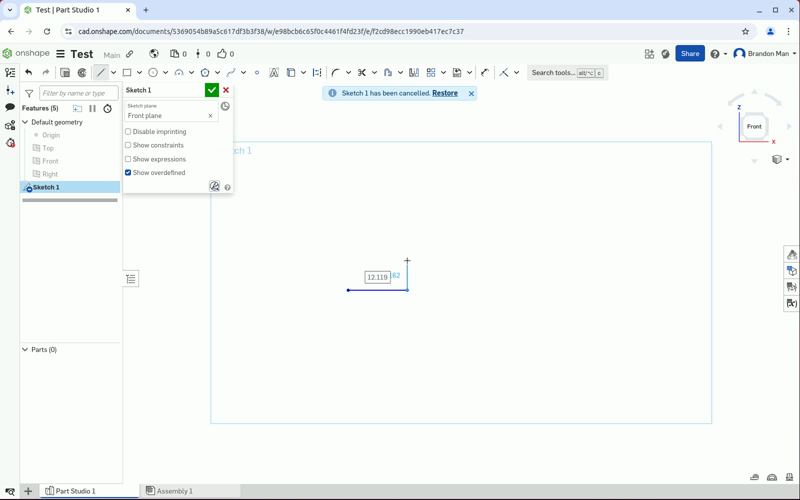
key_down(shift)
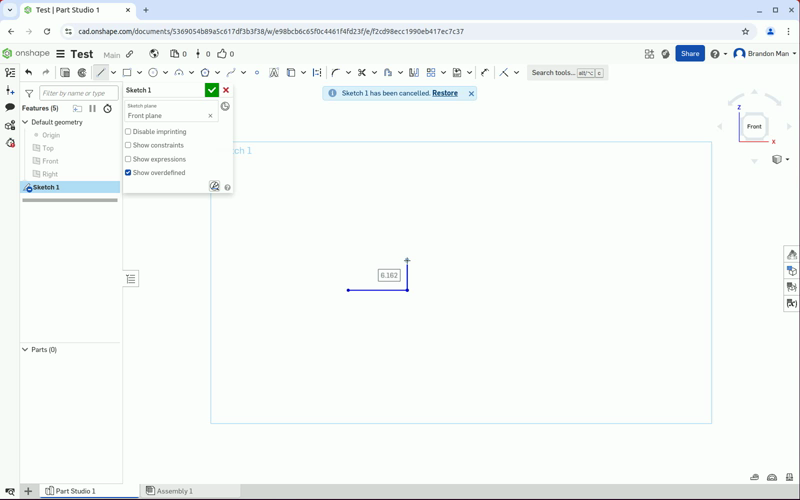
mouse_move(437, 260)
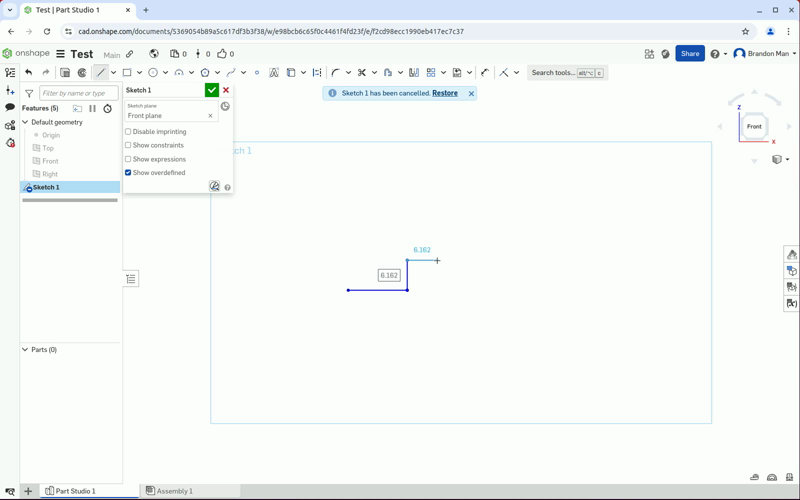
mouse_move(348, 260)
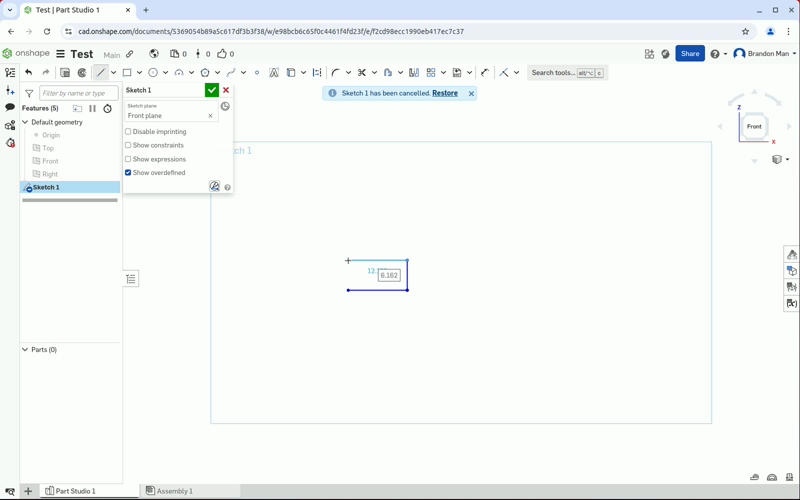
click(348, 260)
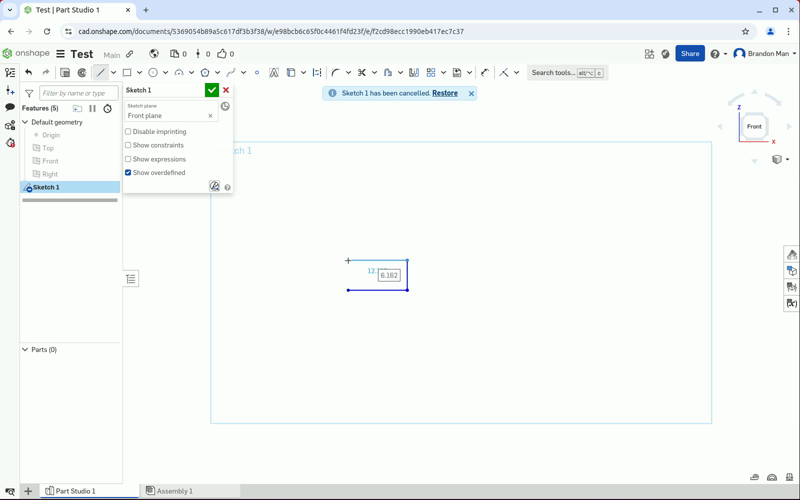
key_up(shift)
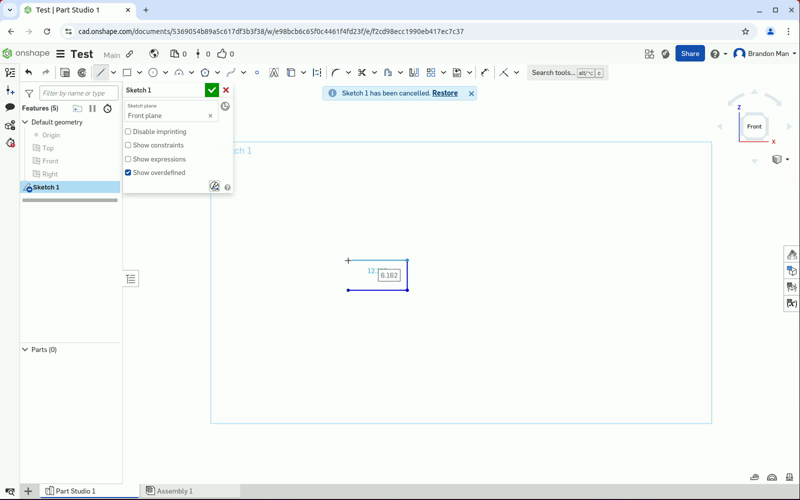
mouse_move(378, 260)
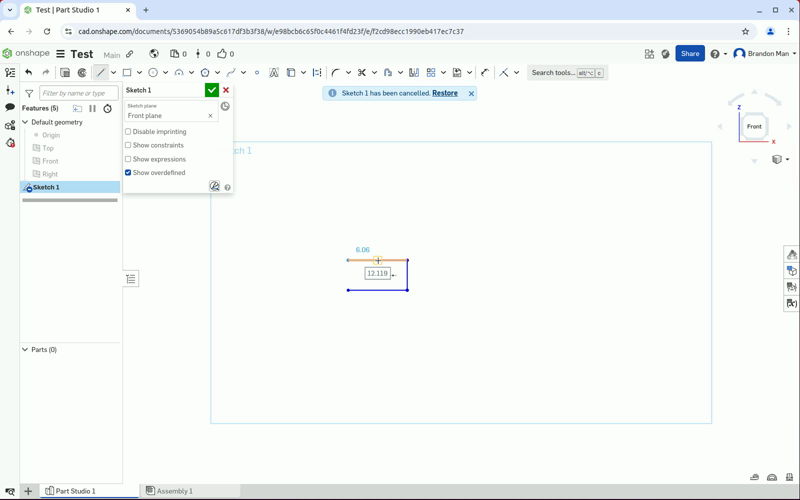
key_down(shift)
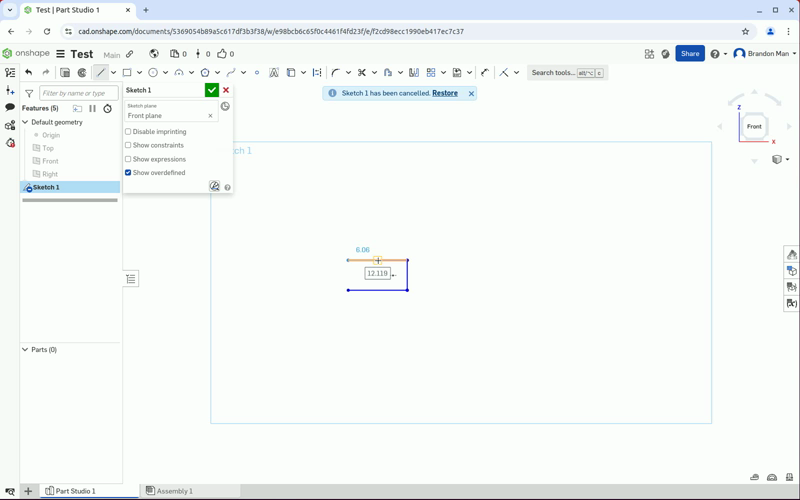
mouse_move(348, 290)
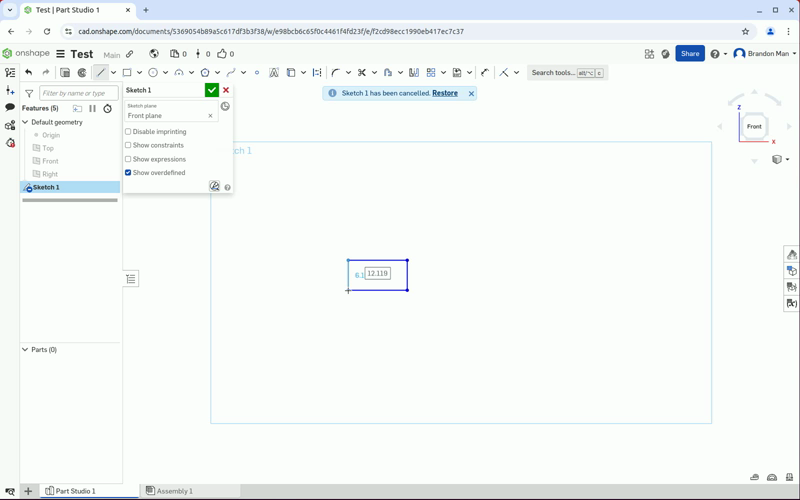
key_up(shift)
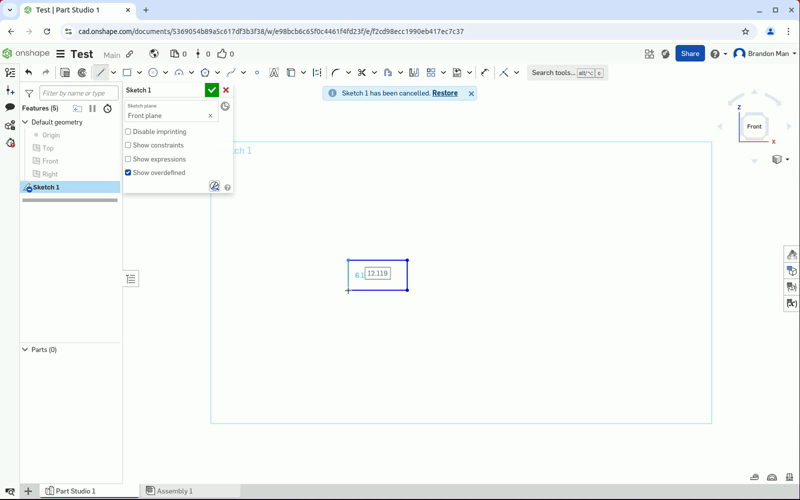
click(348, 290)
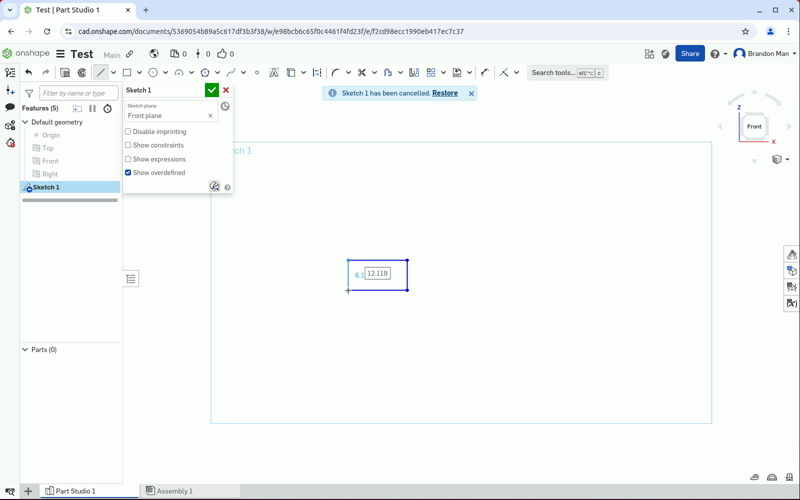
key(esc)
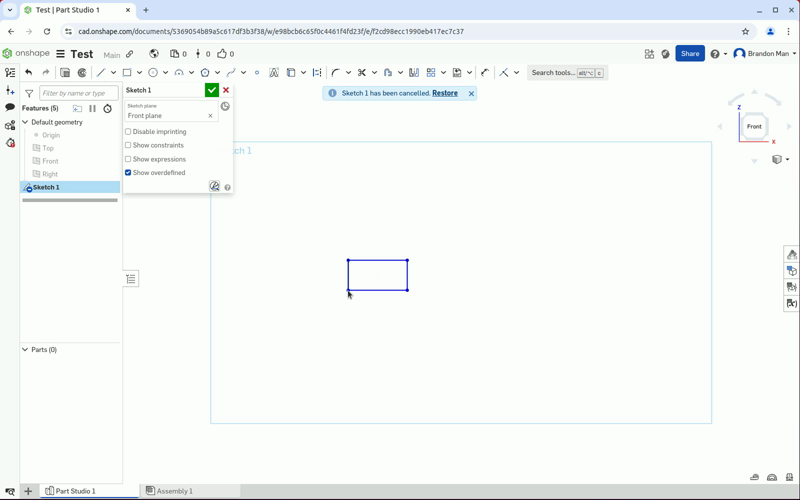
mouse_move(370, 270)
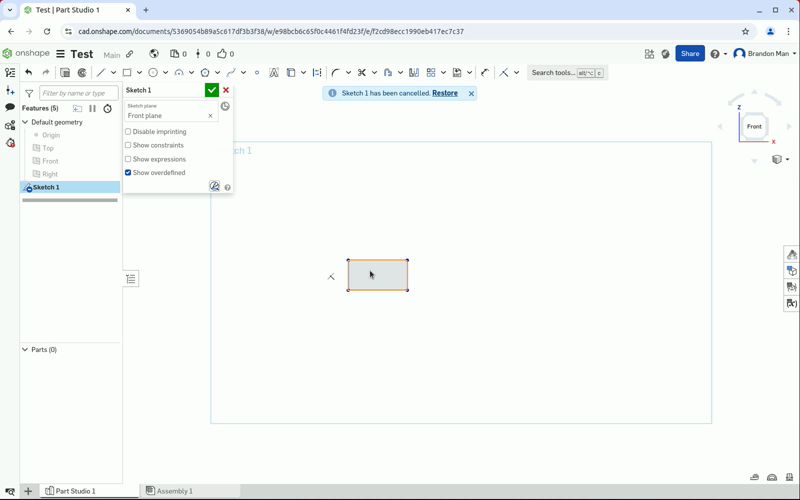
scroll(6)
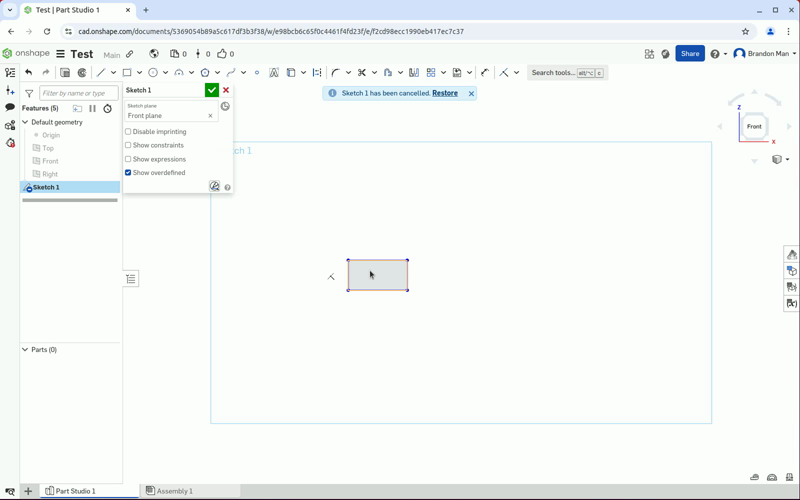
scroll(6)
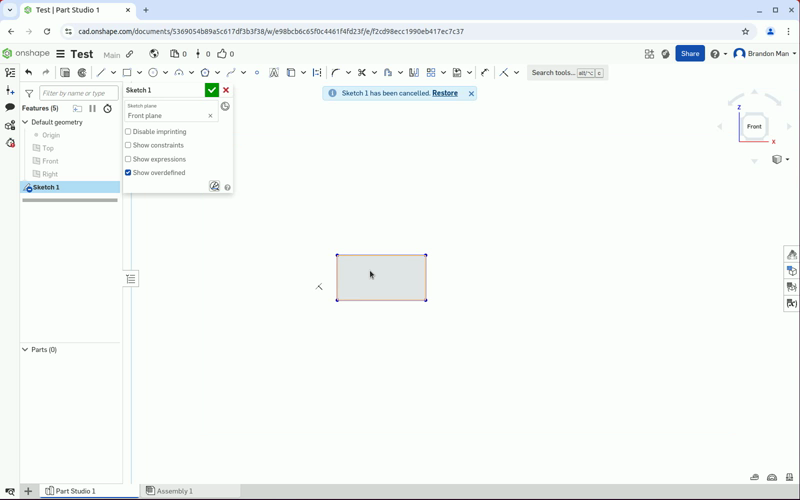
scroll(6)
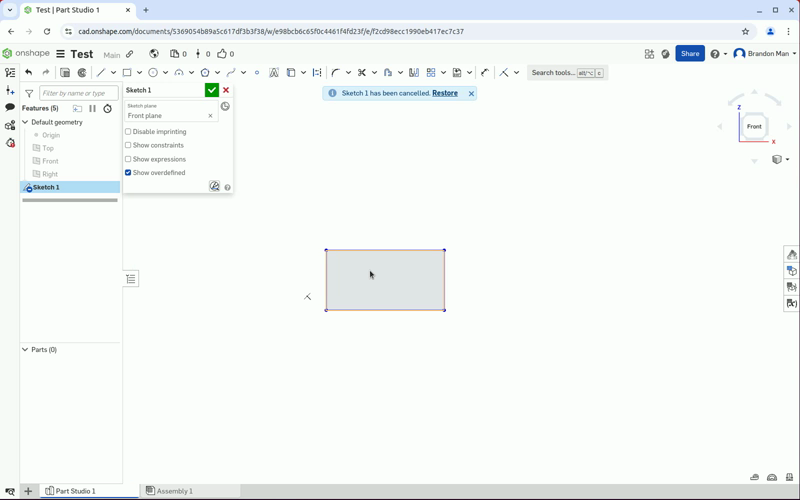
scroll(6)
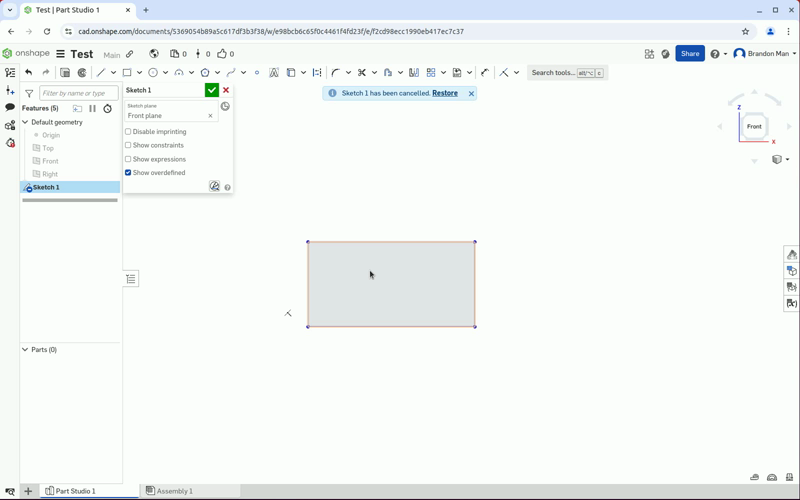
scroll(6)
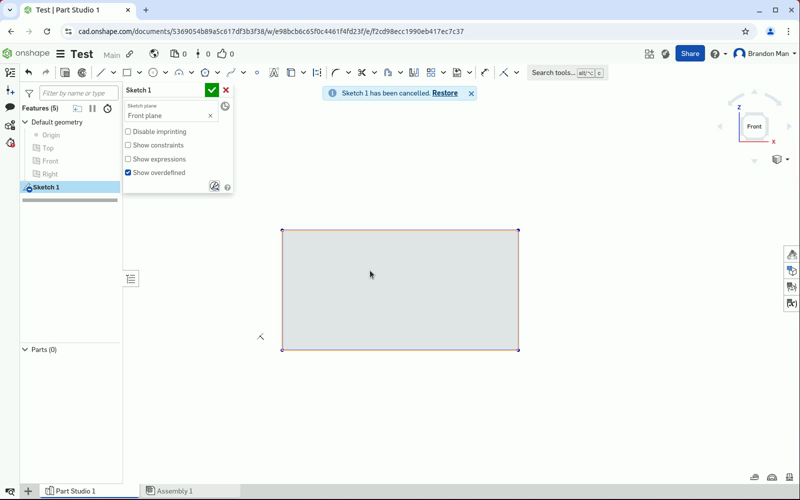
scroll(6)
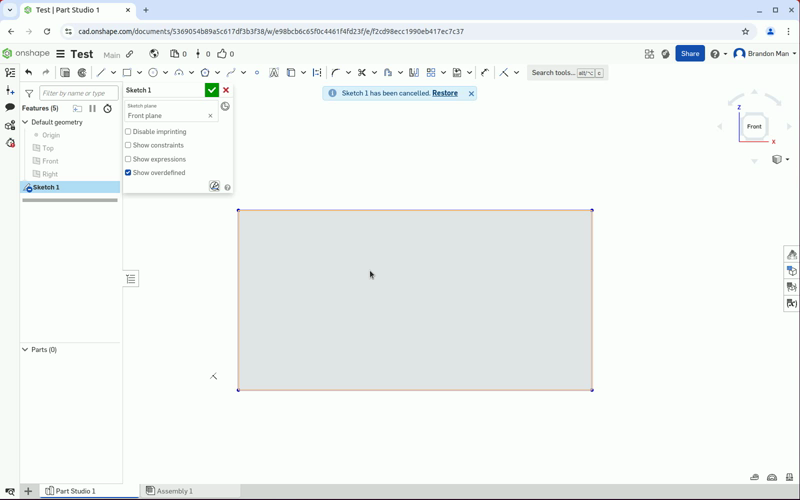
scroll(6)
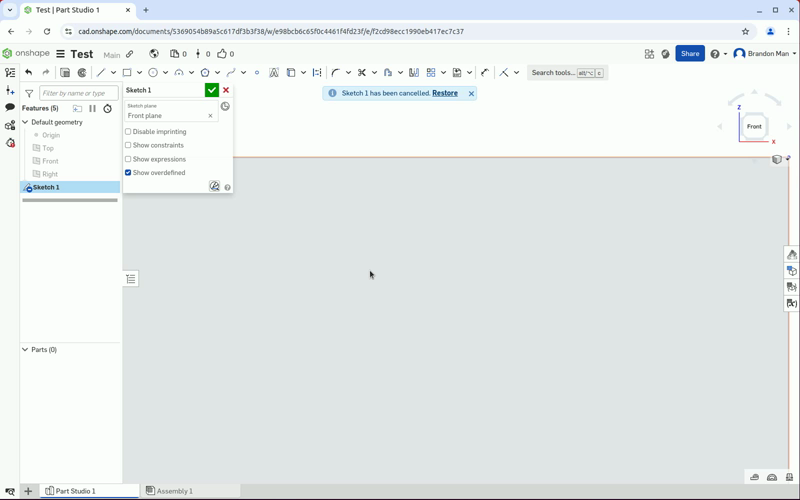
click(370, 270)
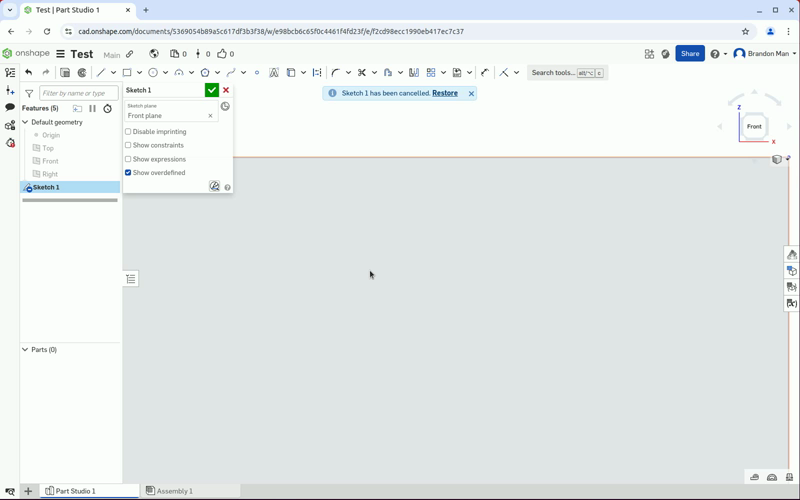
scroll(-6)
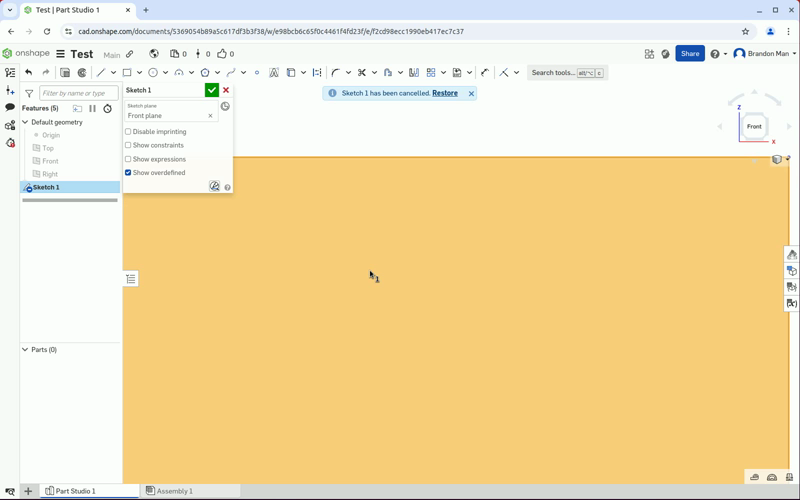
scroll(-6)
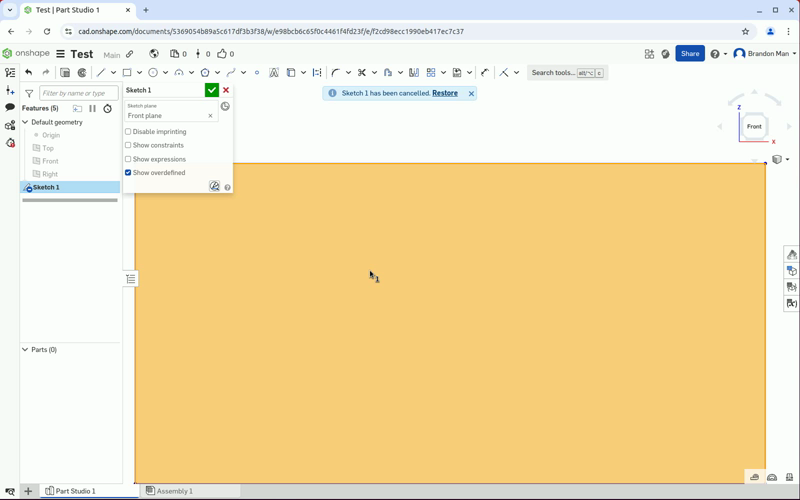
scroll(-6)
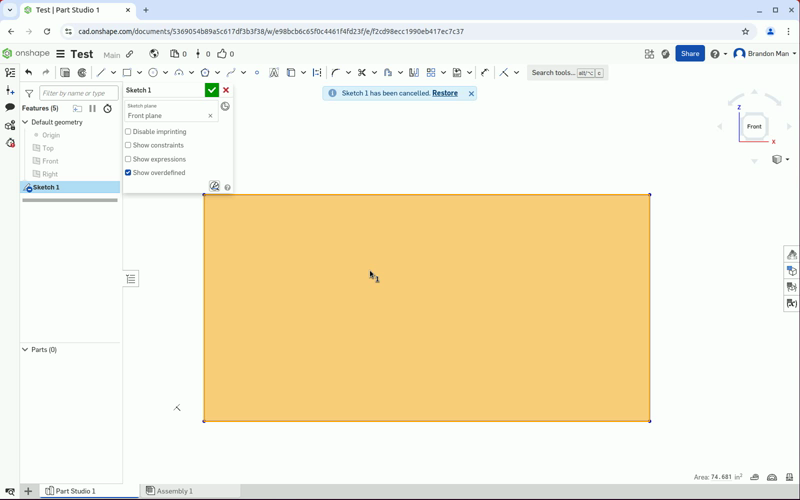
scroll(-6)
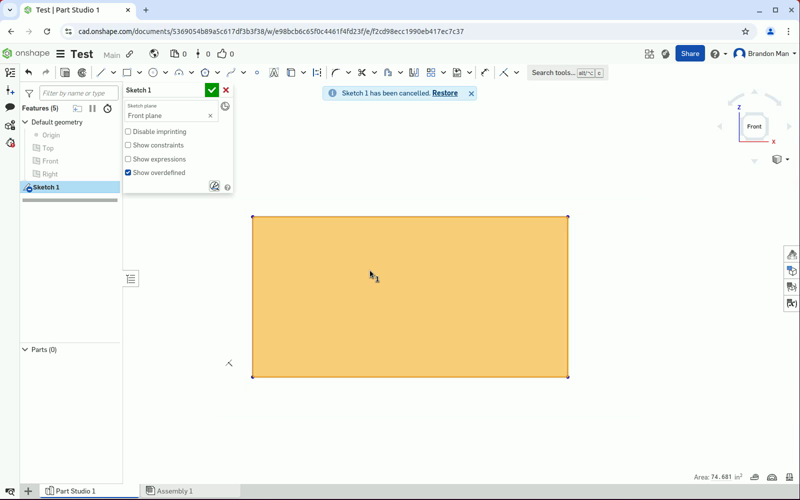
scroll(-6)
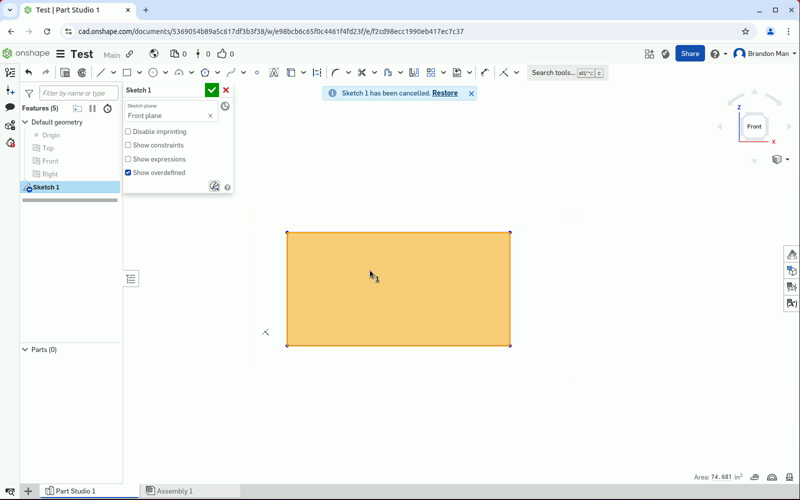
scroll(-6)
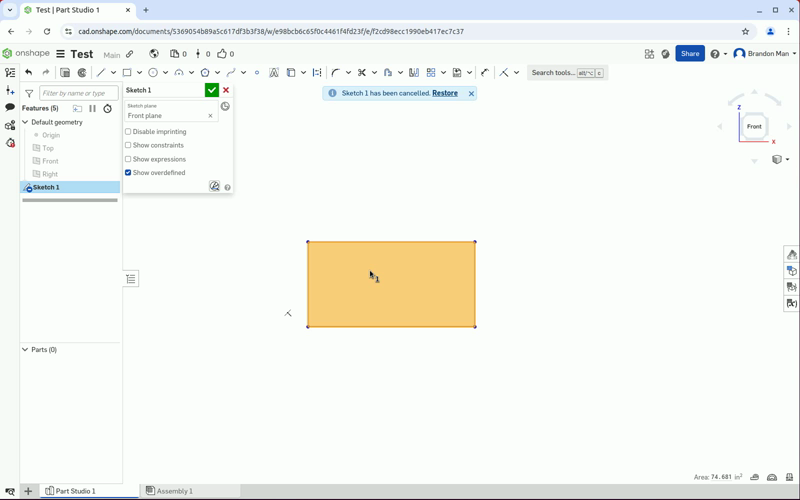
scroll(-6)
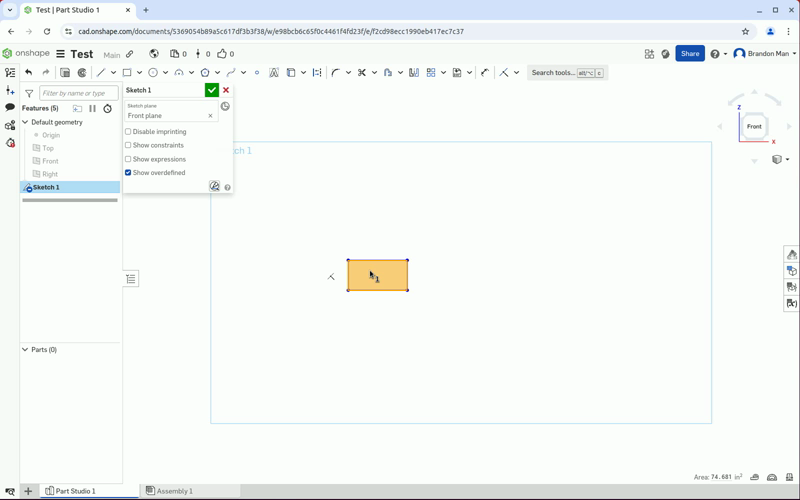
mouse_move(73, 352)
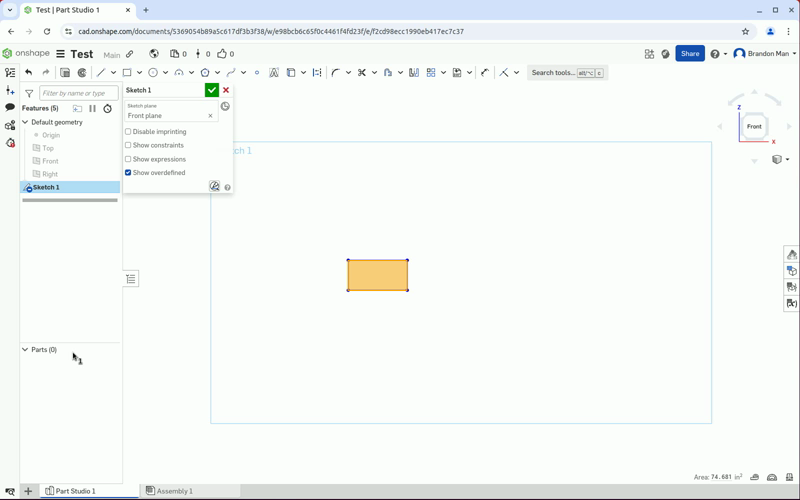
key(shift+y)
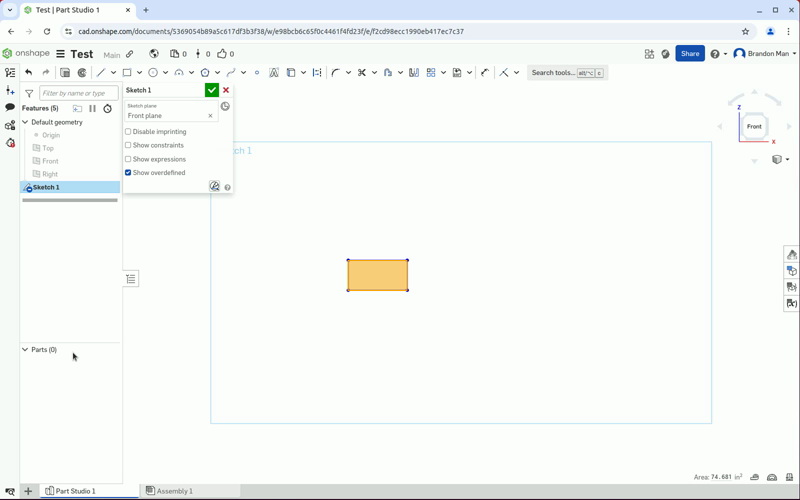
key(shift+e)
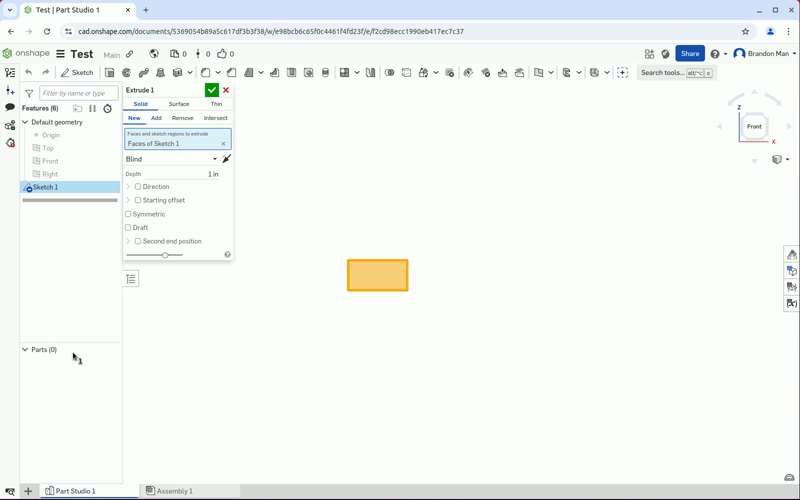
mouse_move(143, 106)
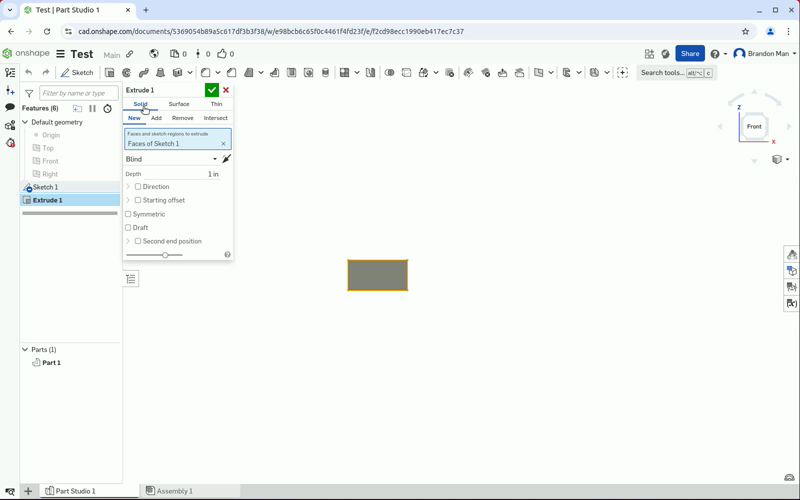
click(143, 106)
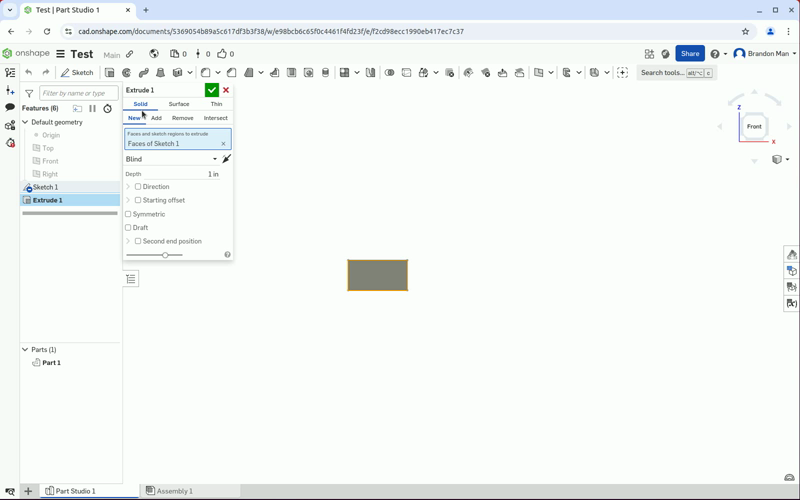
mouse_move(137, 120)
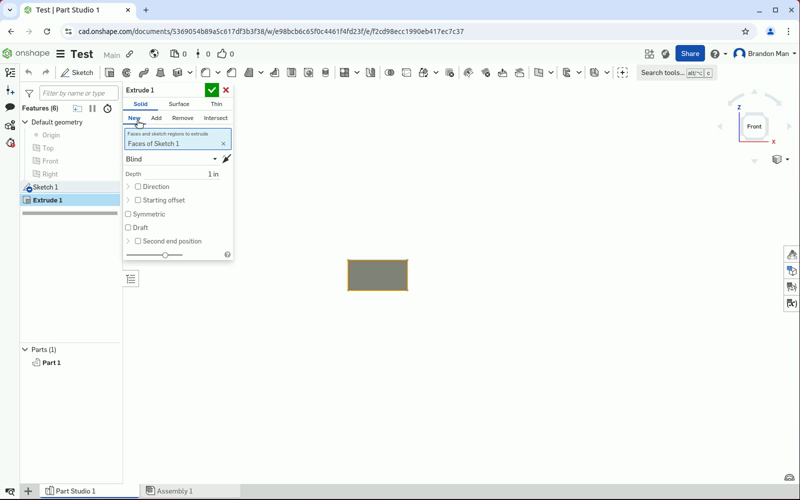
click(137, 120)
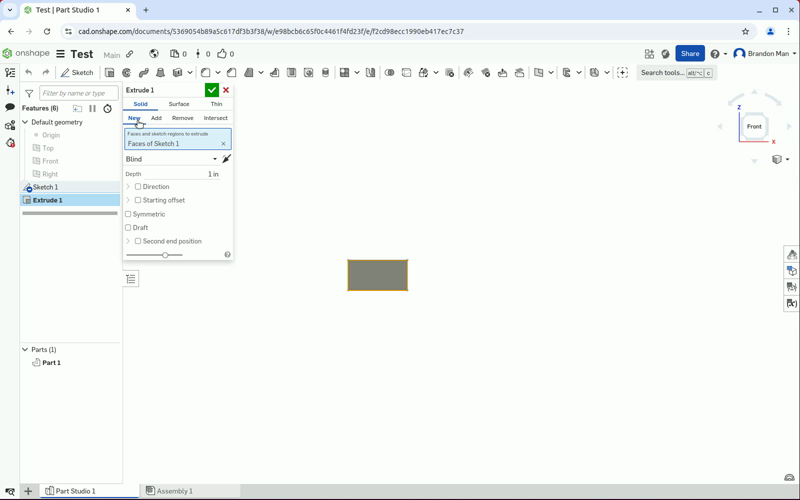
key(tab, 4)
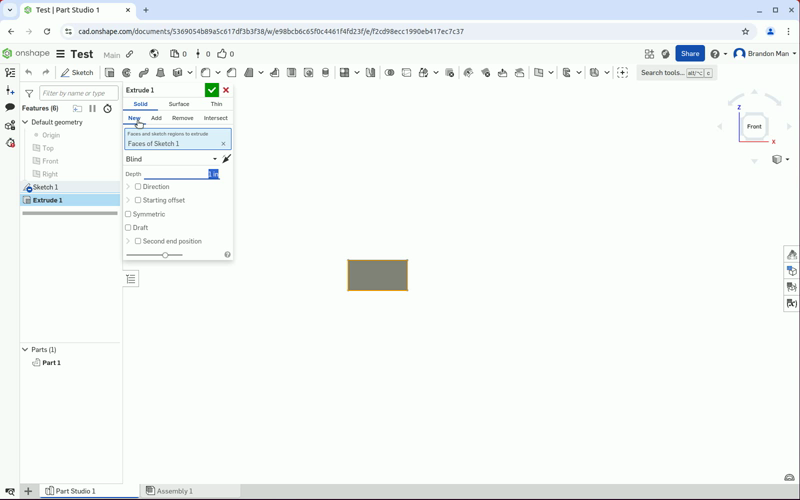
text(18.053)
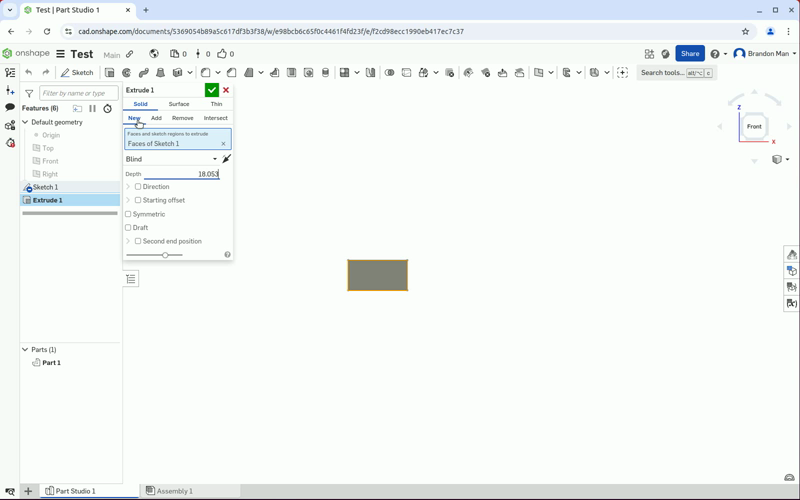
key(enter)
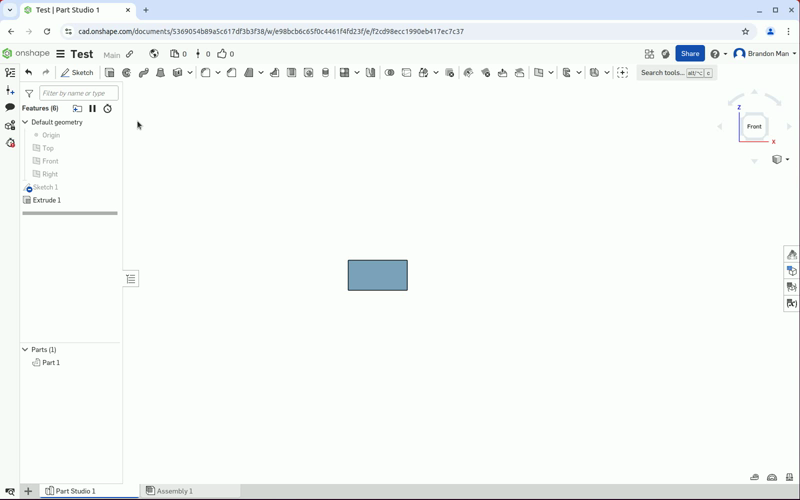
key(shift+h)
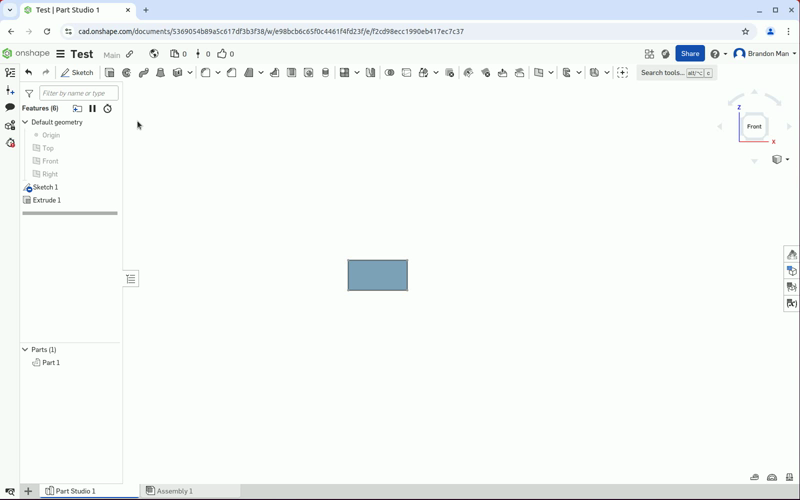
key(shift+h)
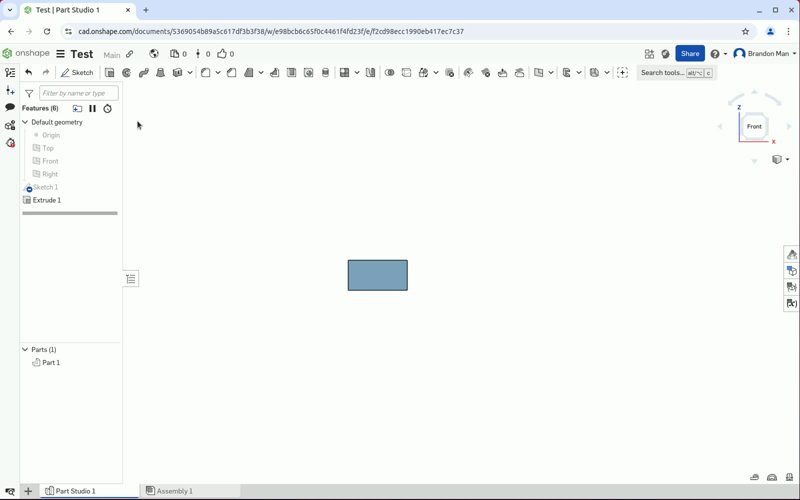
mouse_move(73, 189)
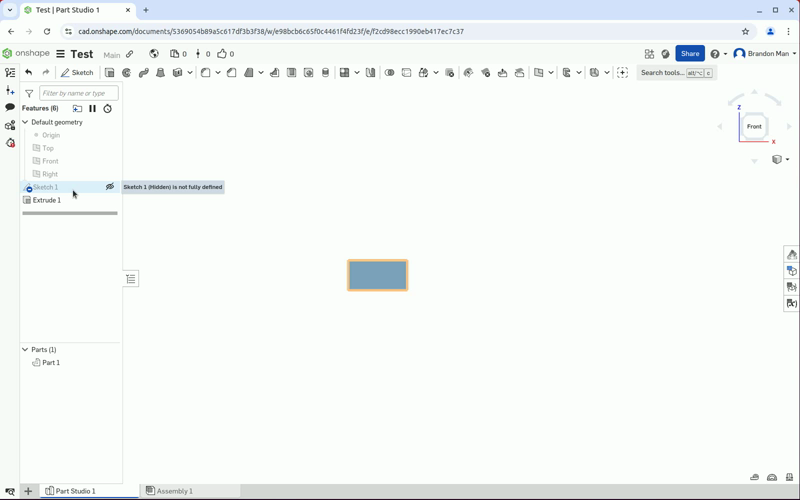
click(73, 189)
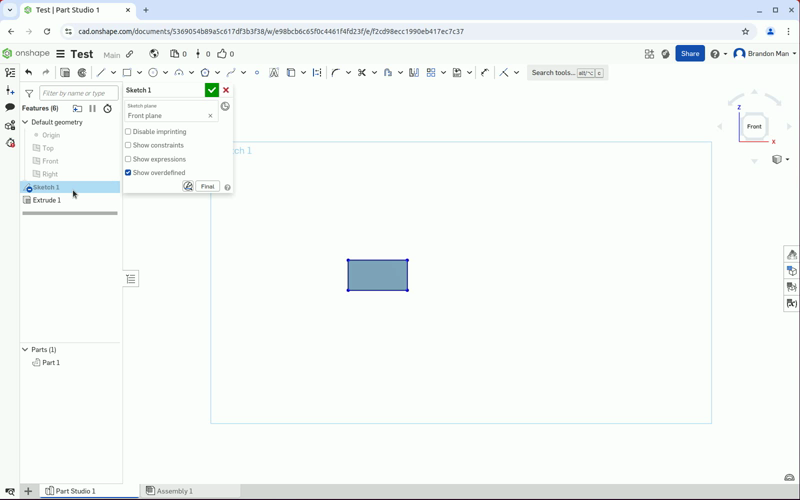
mouse_move(229, 92)
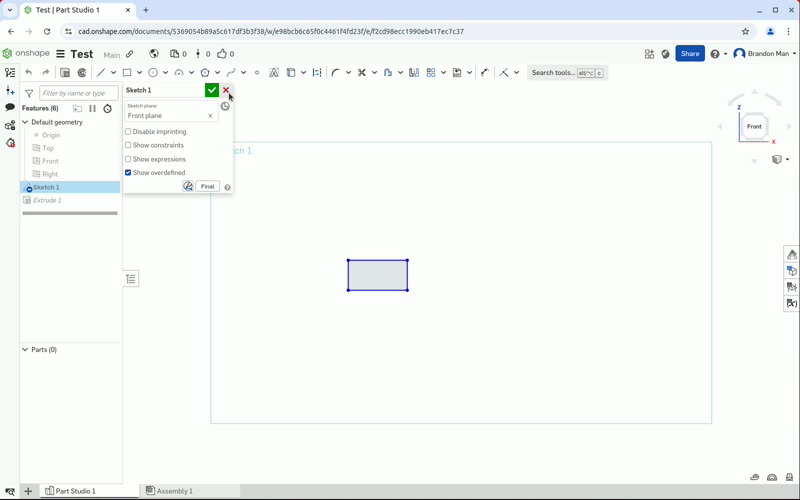
click(229, 92)
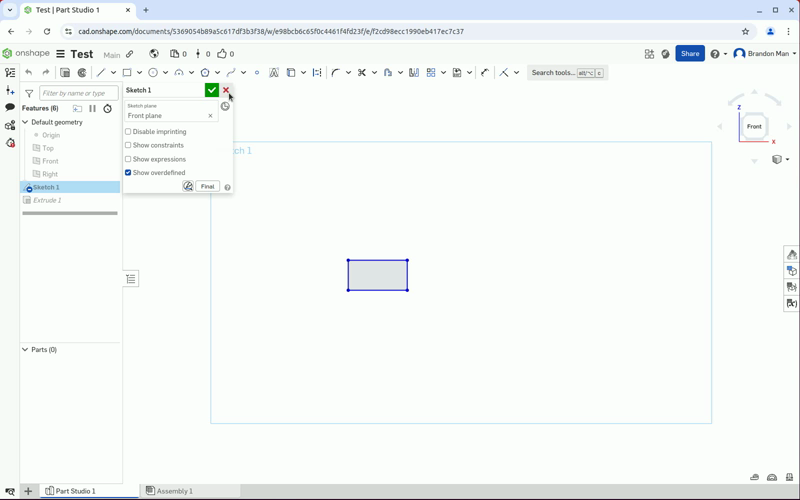
key(shift+s)
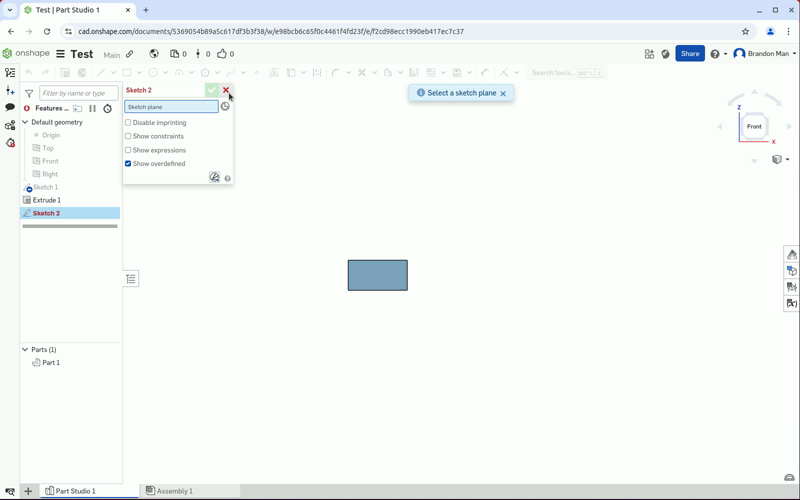
mouse_move(73, 163)
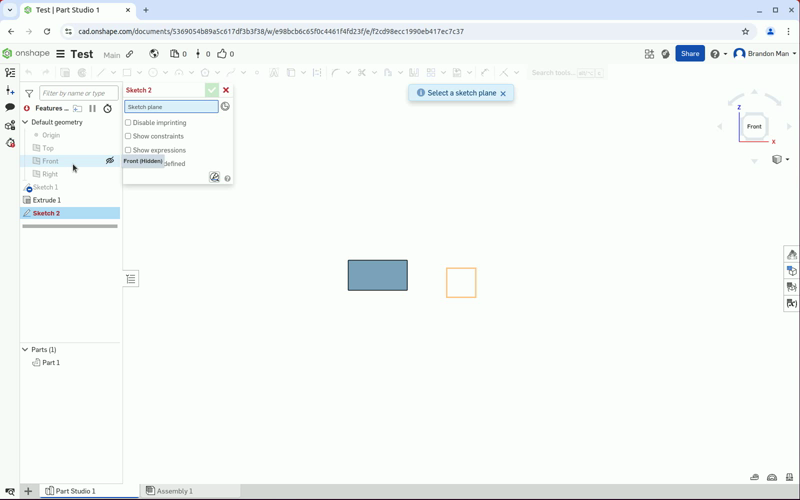
click(73, 163)
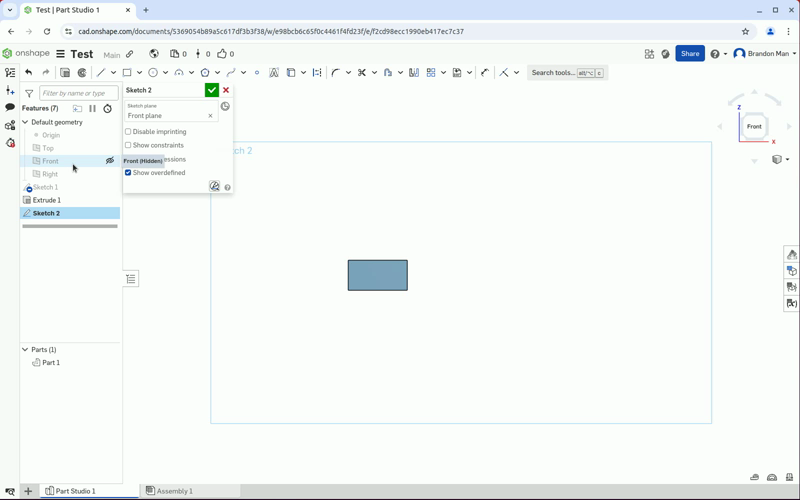
mouse_move(73, 352)
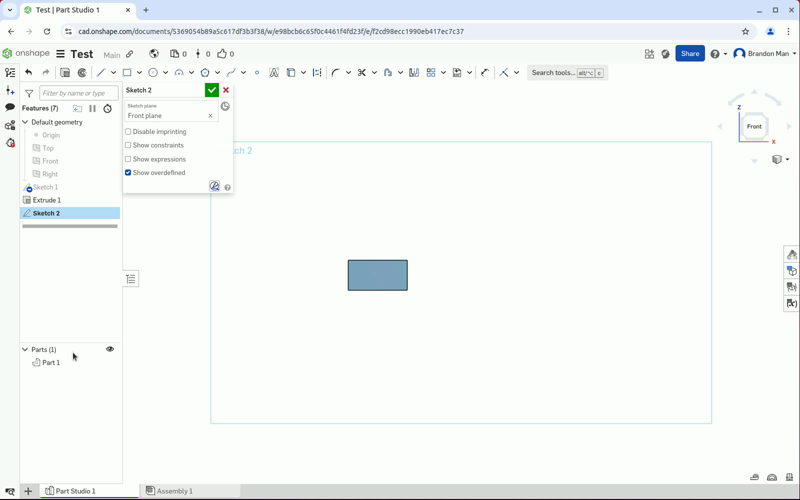
key(y)
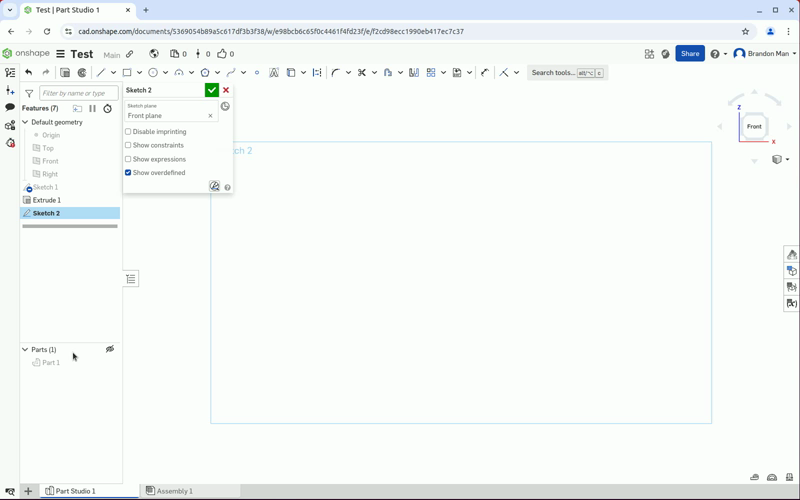
key(l)
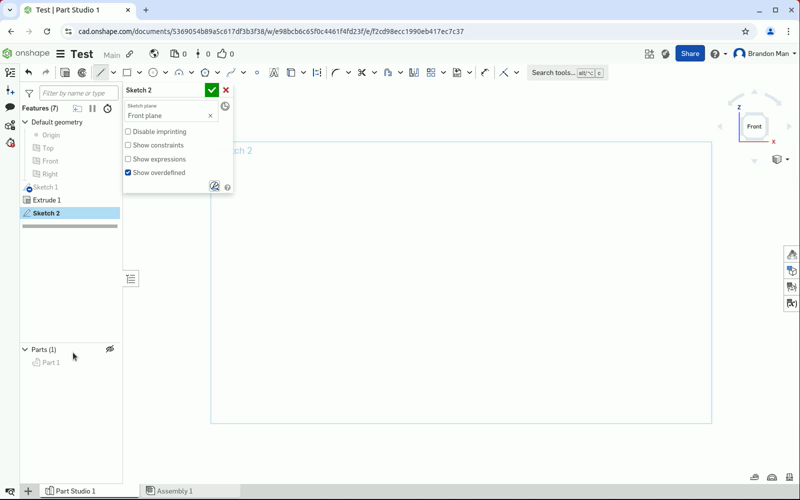
key_down(shift)
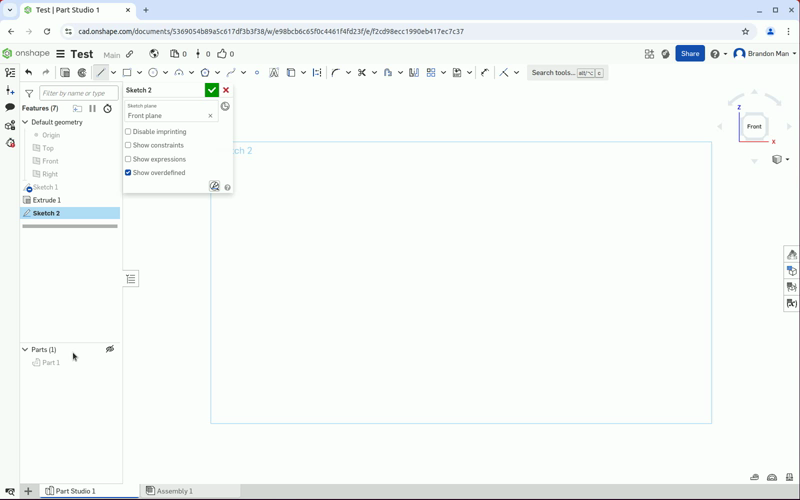
mouse_move(406, 290)
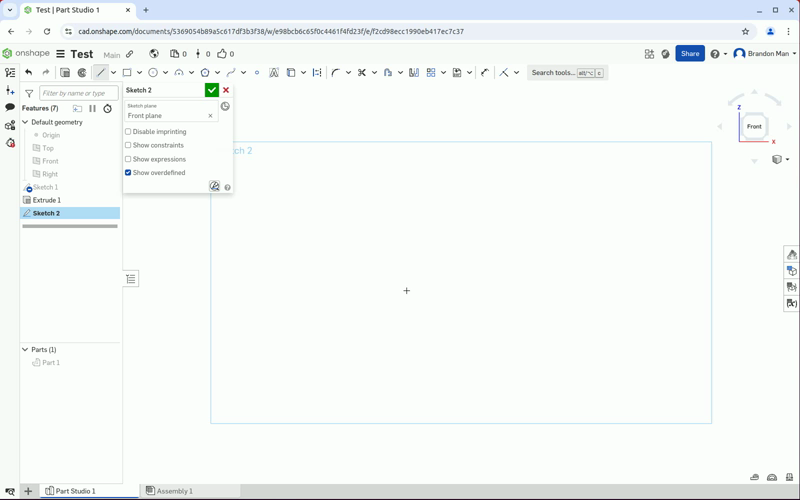
click(406, 290)
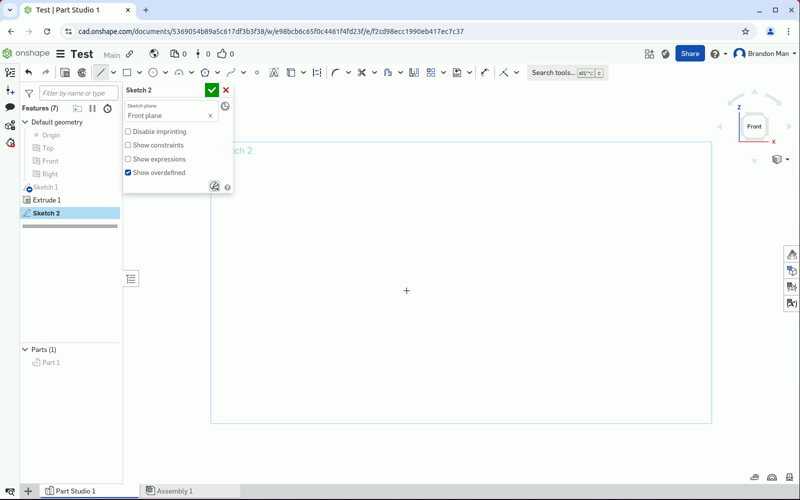
key_up(shift)
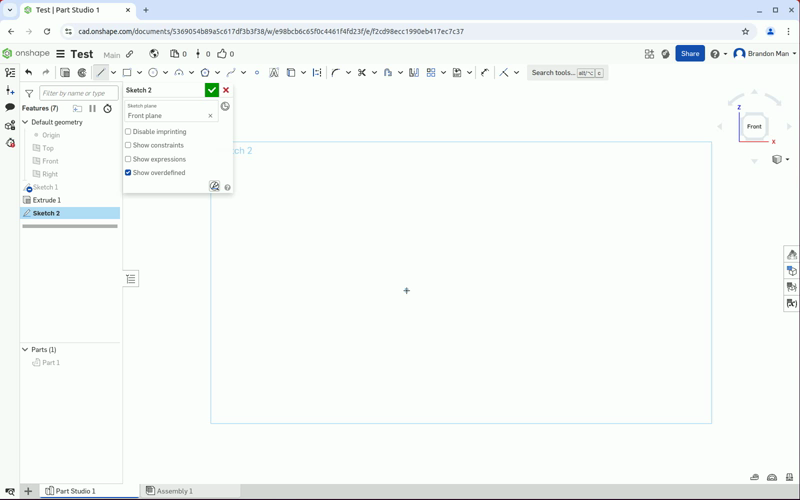
key_down(shift)
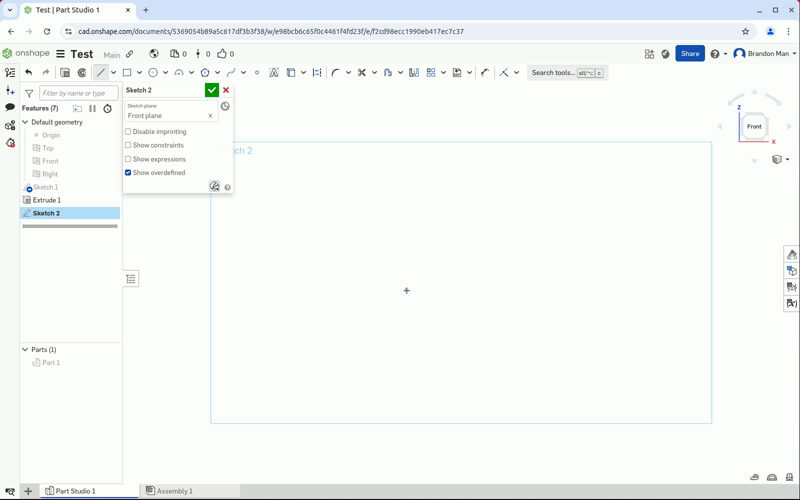
mouse_move(525, 290)
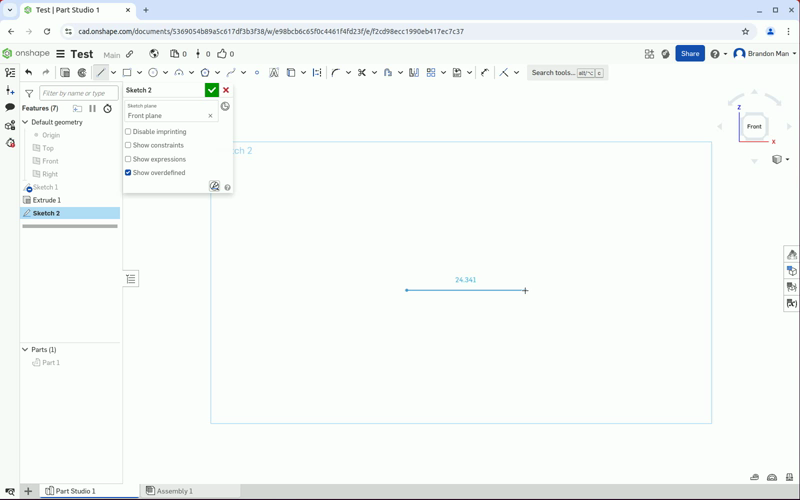
click(525, 290)
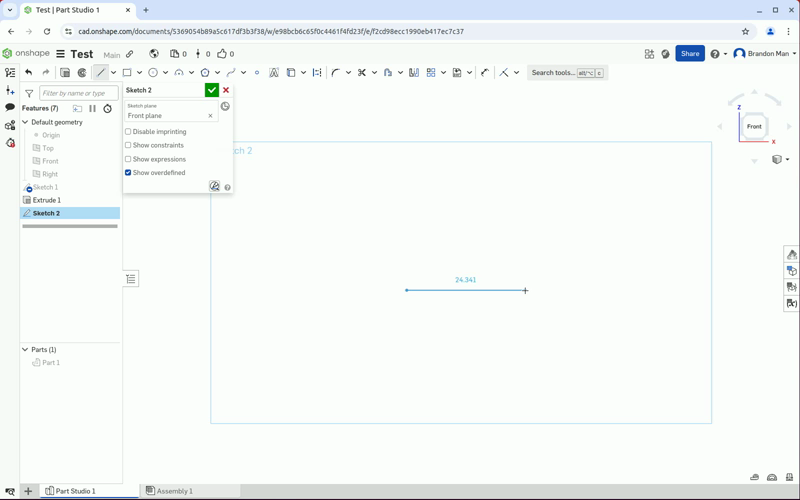
key_up(shift)
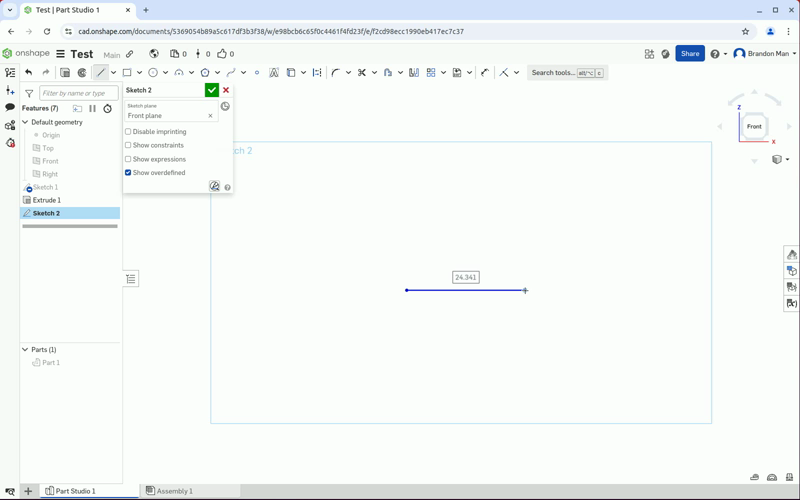
key_down(shift)
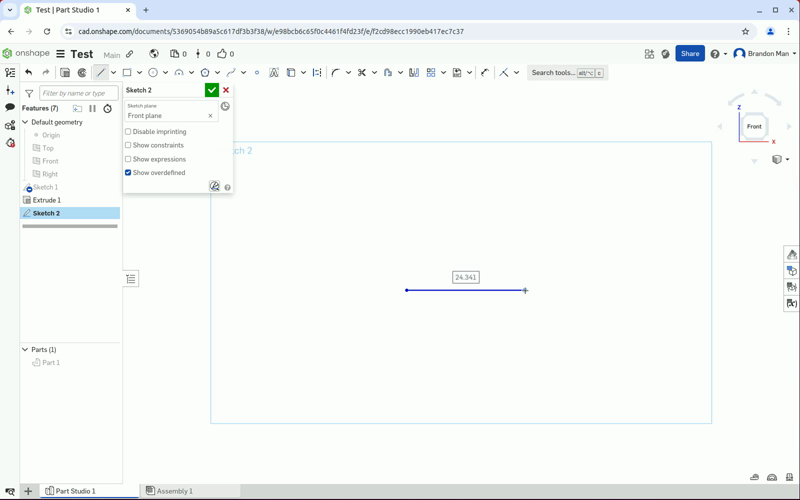
mouse_move(525, 201)
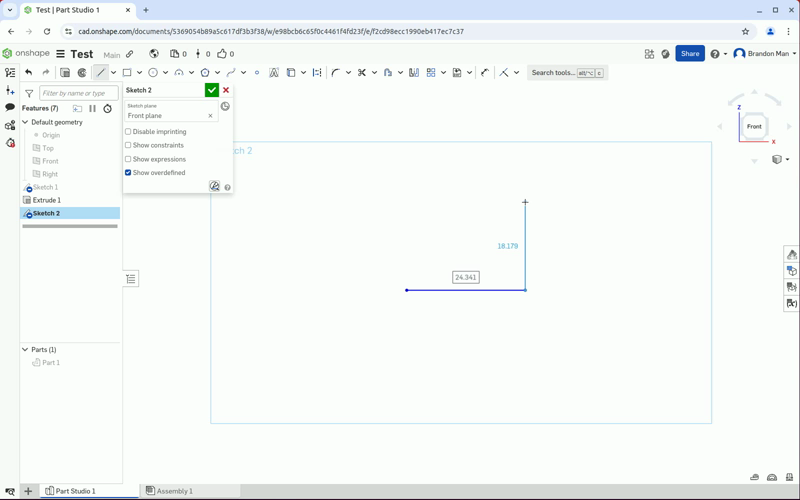
click(525, 201)
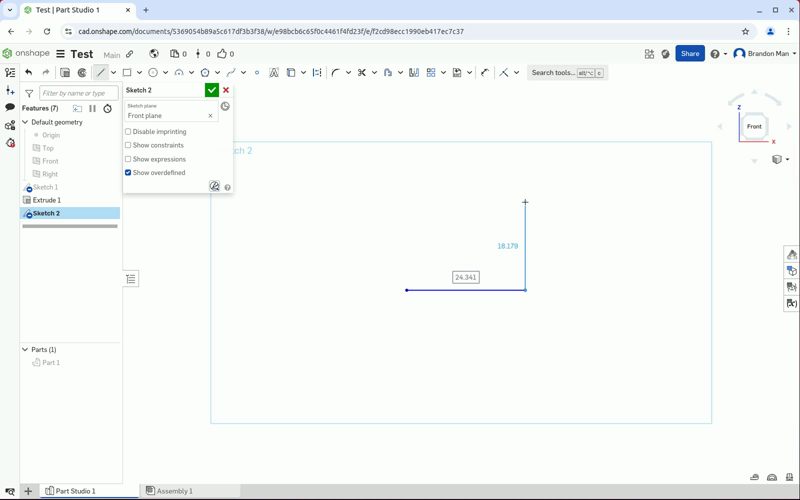
key_up(shift)
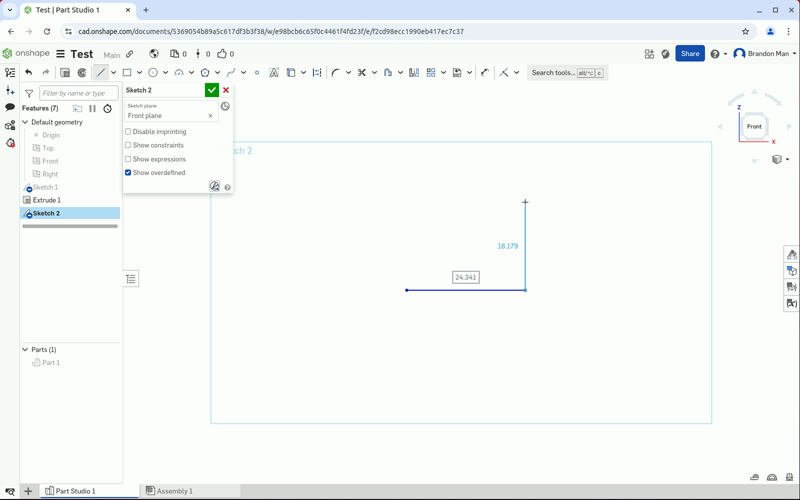
key_down(shift)
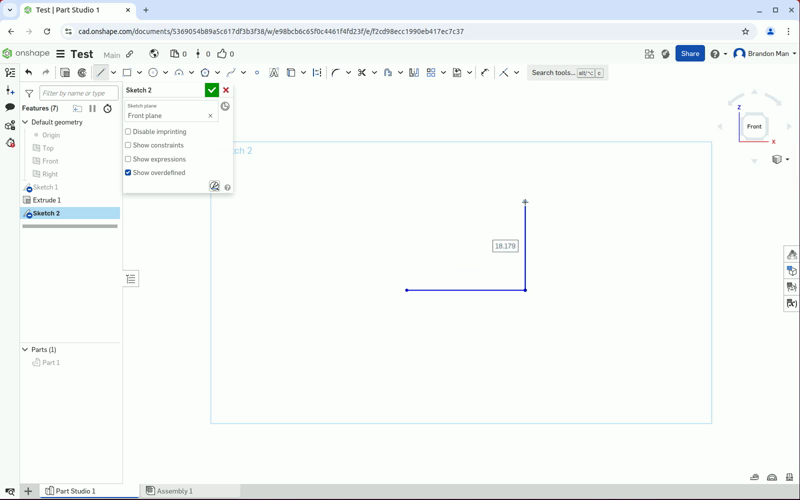
mouse_move(406, 201)
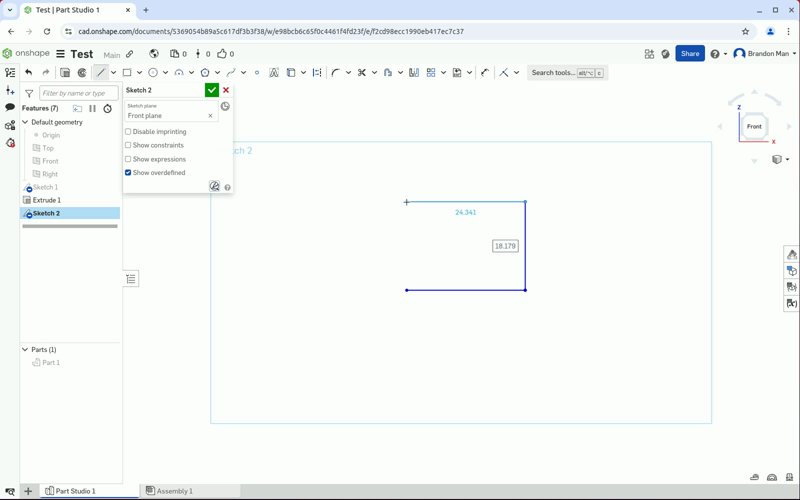
click(406, 201)
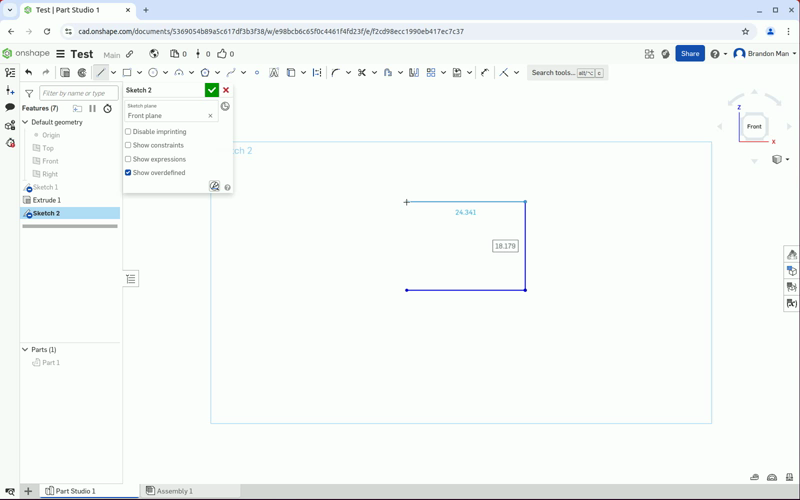
key_up(shift)
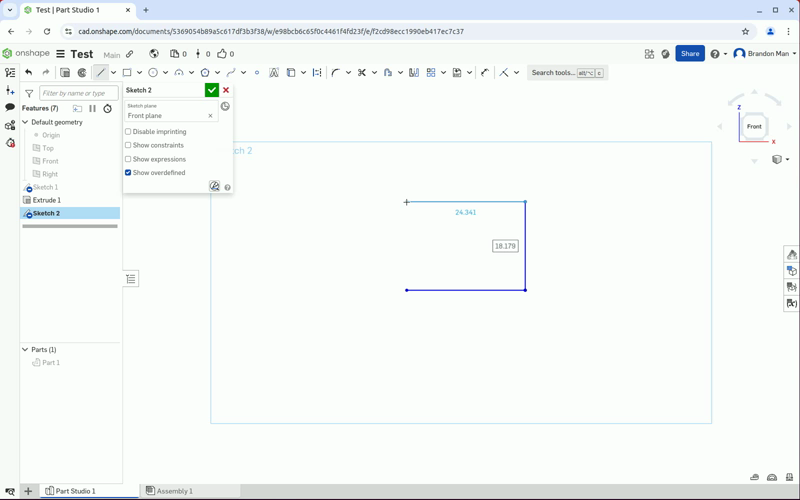
key_down(shift)
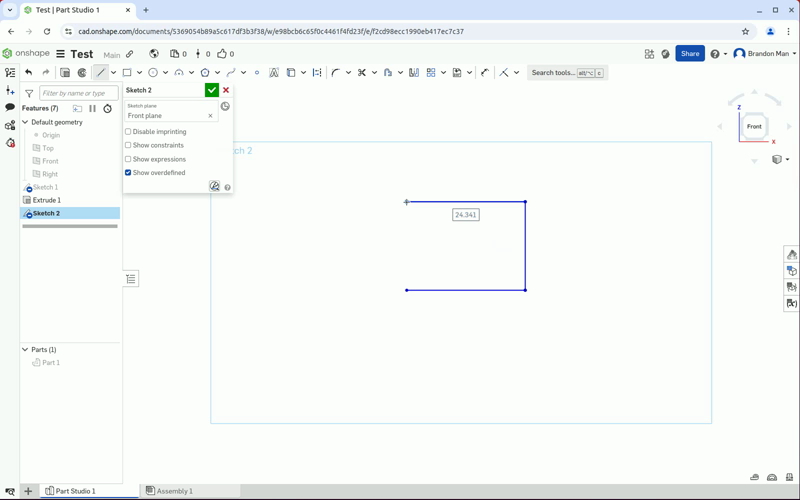
mouse_move(436, 201)
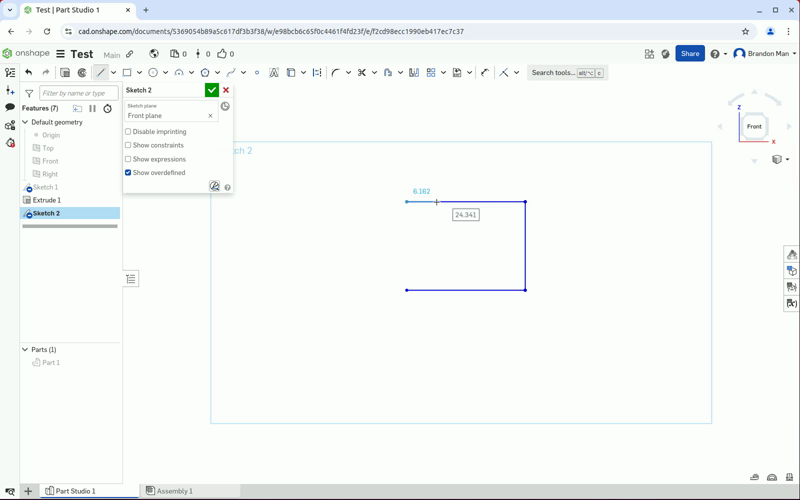
mouse_move(406, 260)
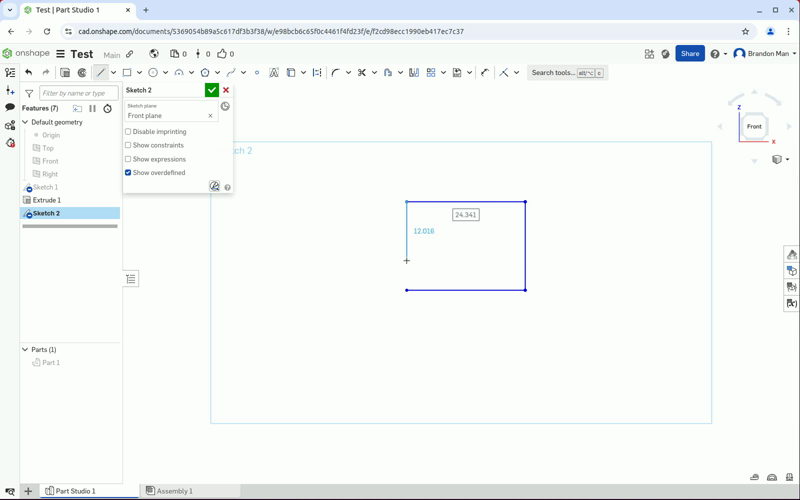
click(406, 260)
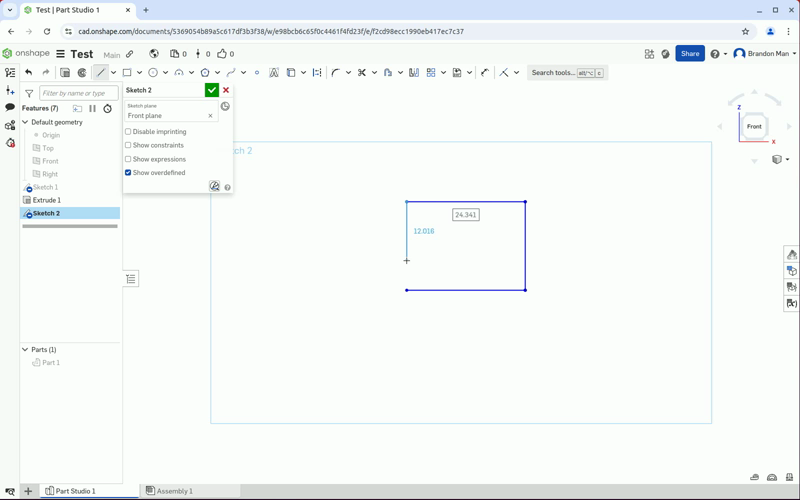
key_up(shift)
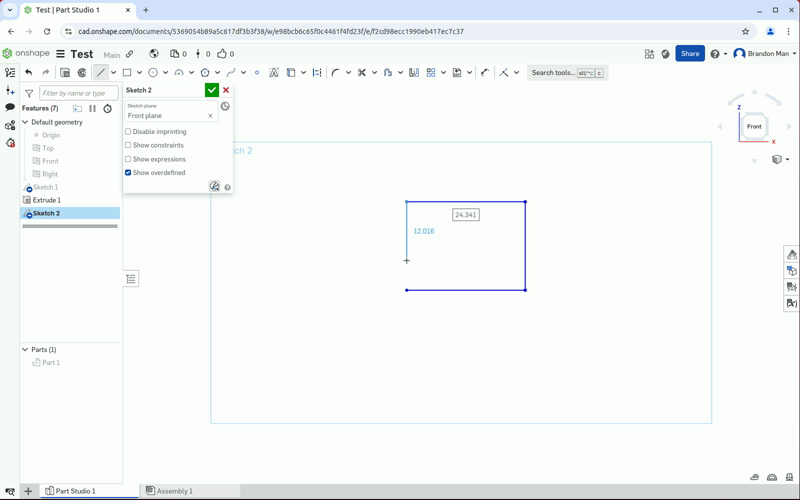
mouse_move(436, 260)
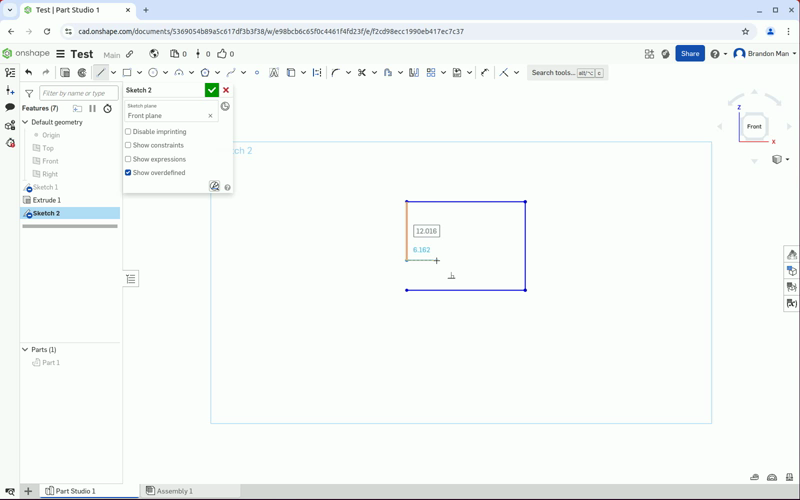
key_down(shift)
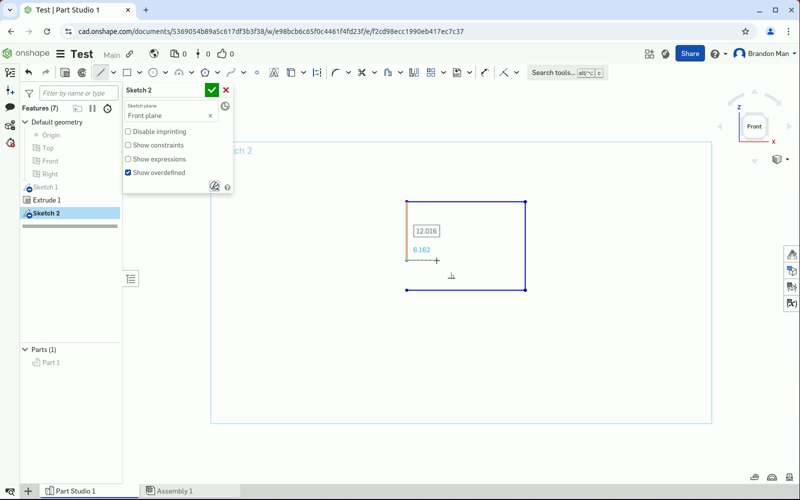
mouse_move(406, 290)
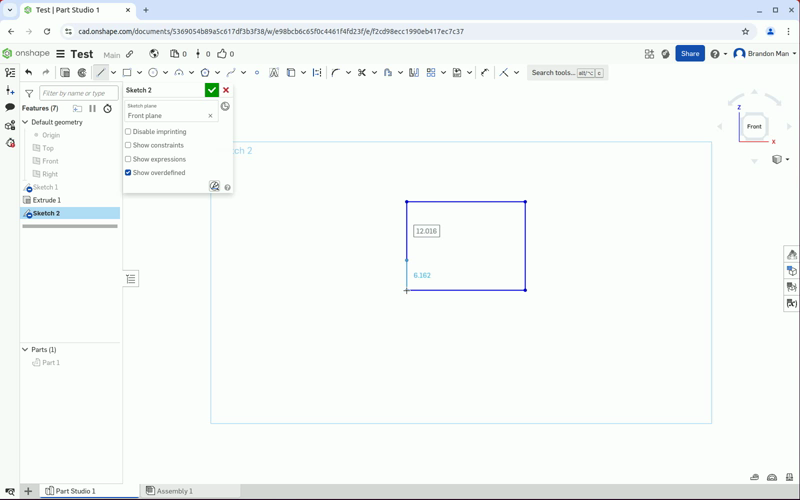
key_up(shift)
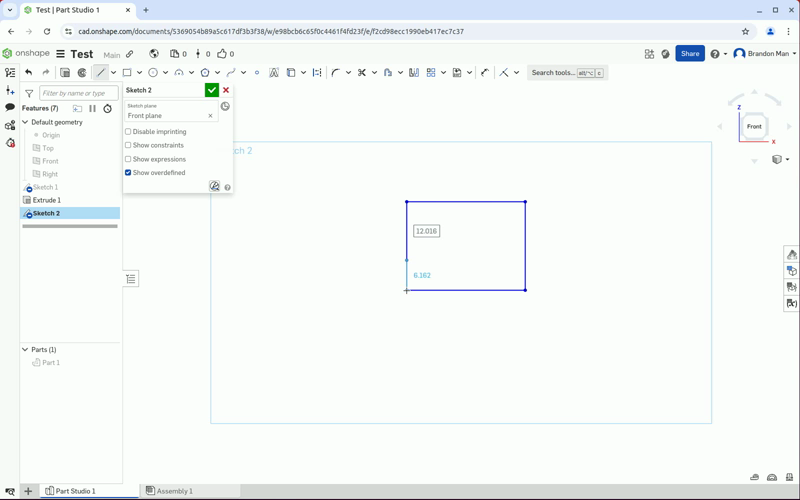
click(406, 290)
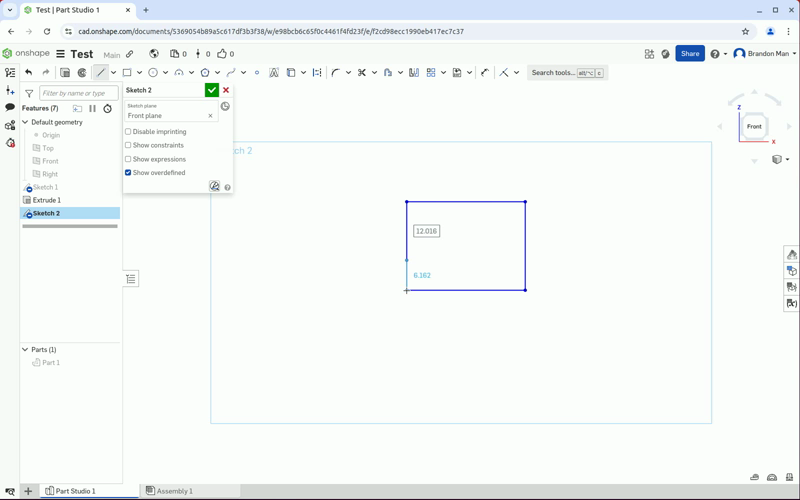
key(esc)
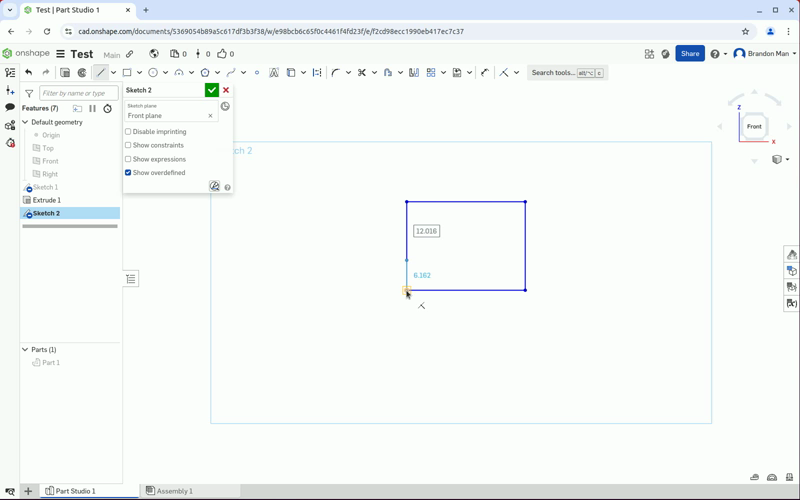
mouse_move(423, 244)
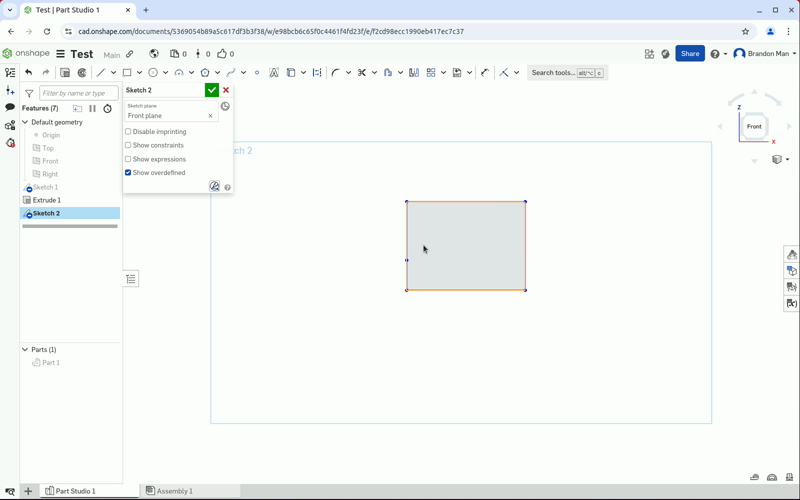
click(423, 244)
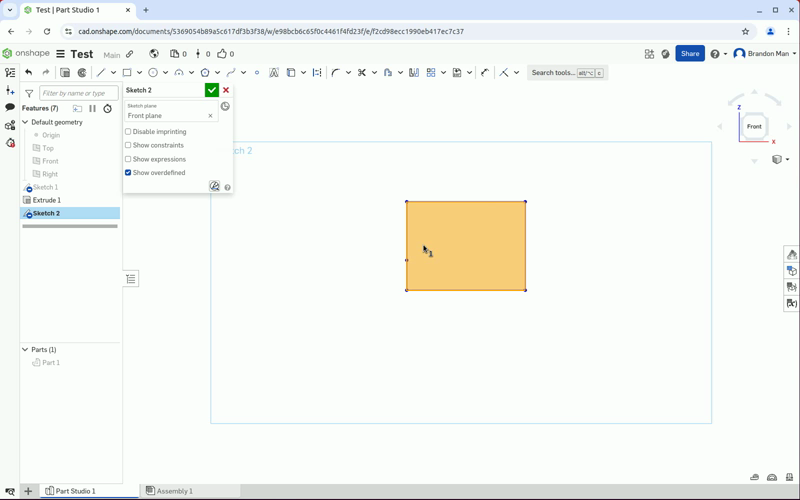
mouse_move(73, 352)
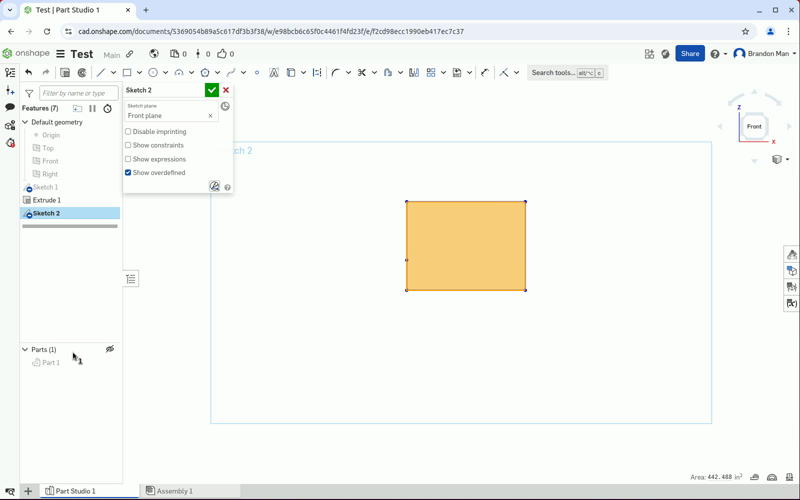
key(shift+y)
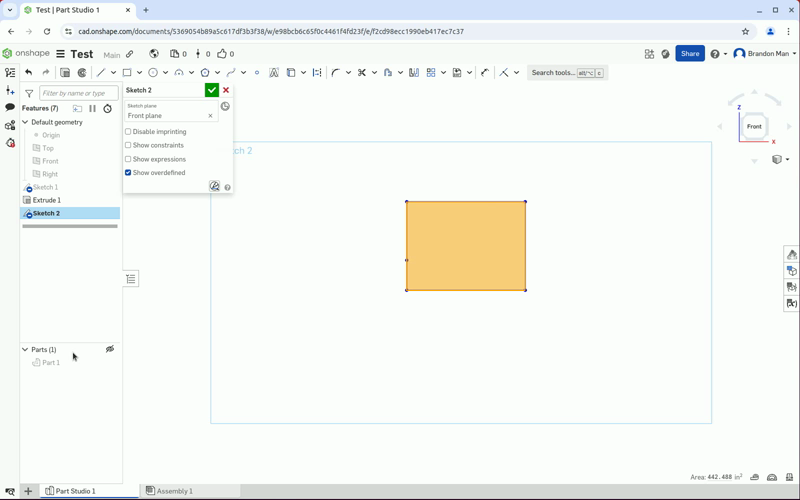
key(shift+e)
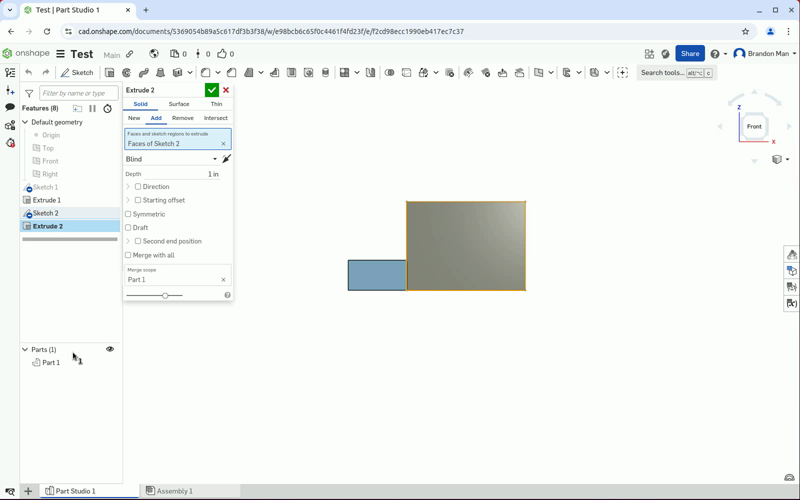
mouse_move(143, 106)
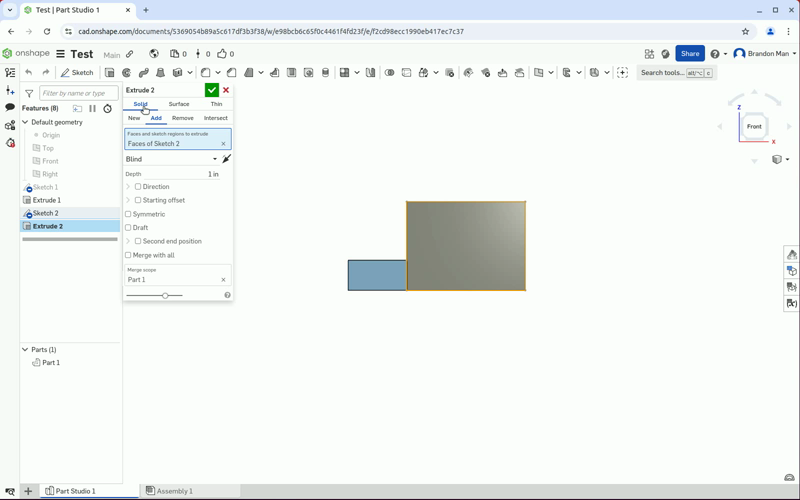
click(143, 106)
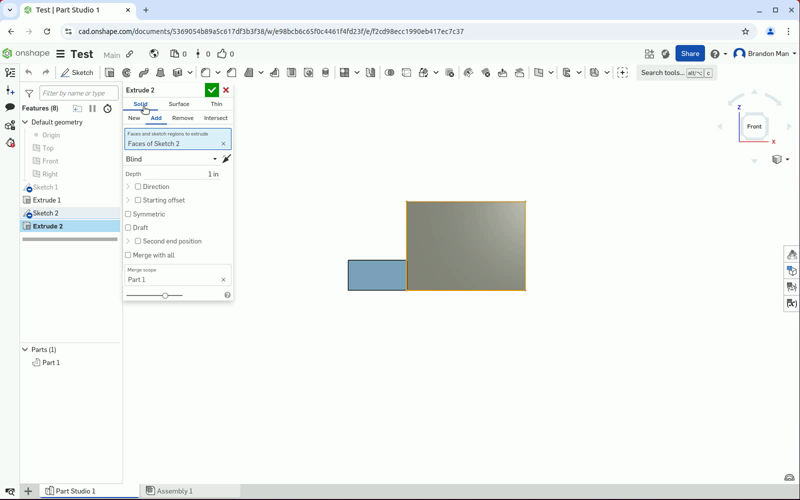
mouse_move(137, 120)
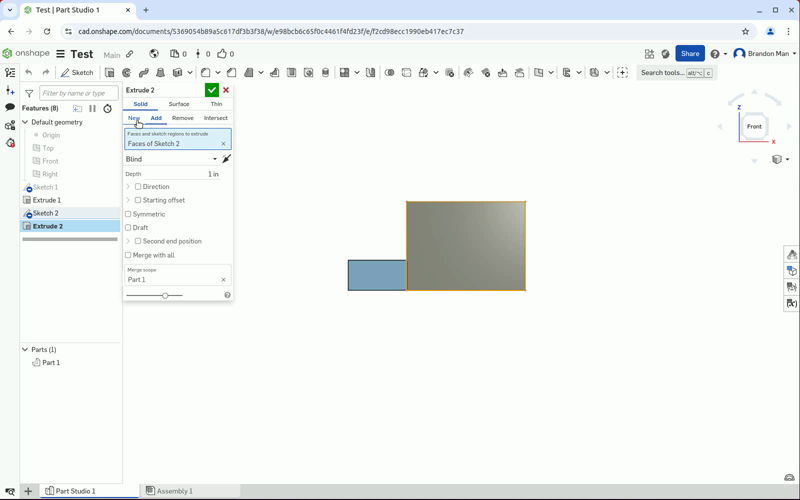
click(137, 120)
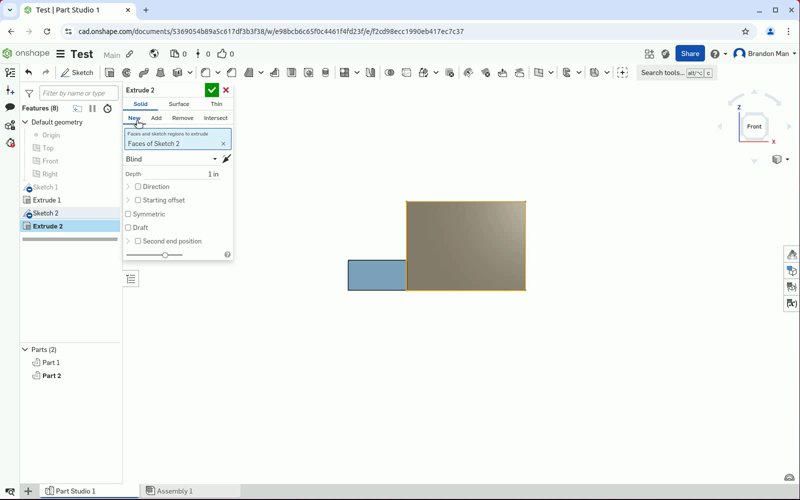
key(tab, 4)
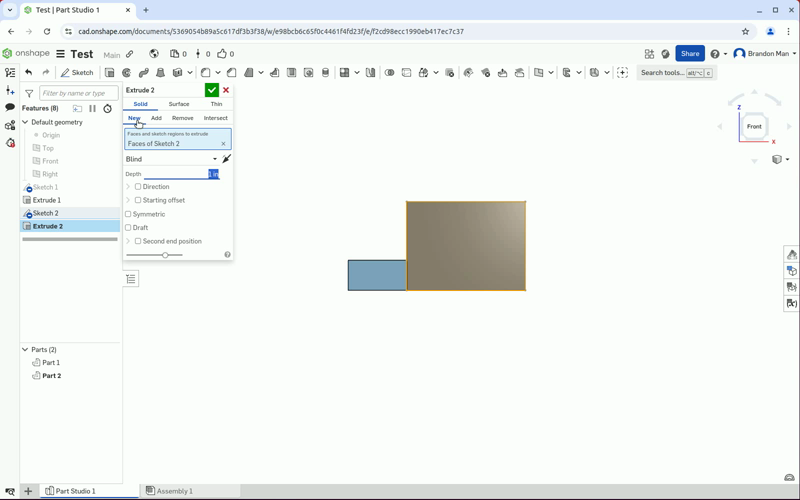
text(18.053)
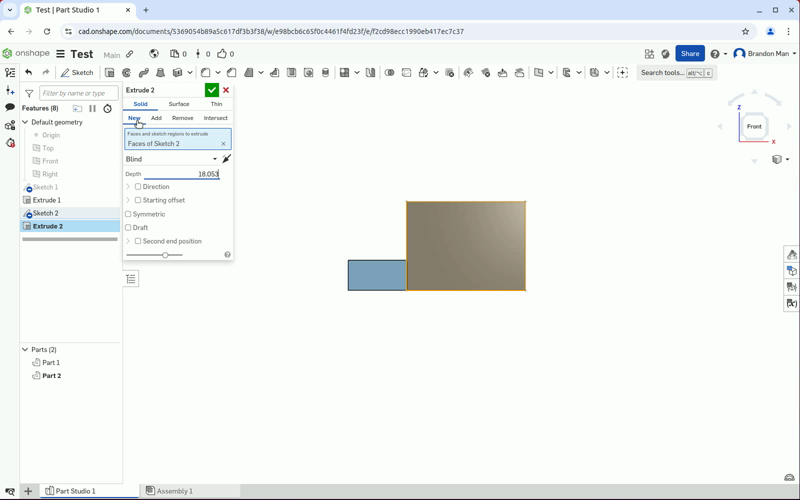
key(enter)
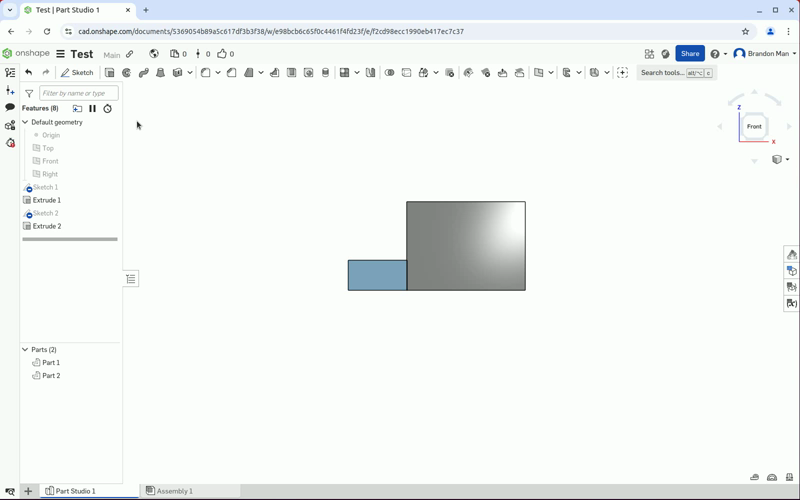
key(shift+h)
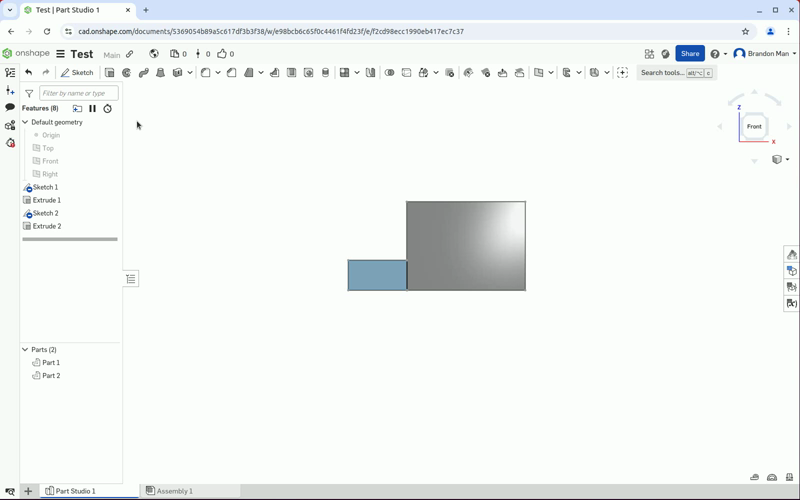
key(shift+h)
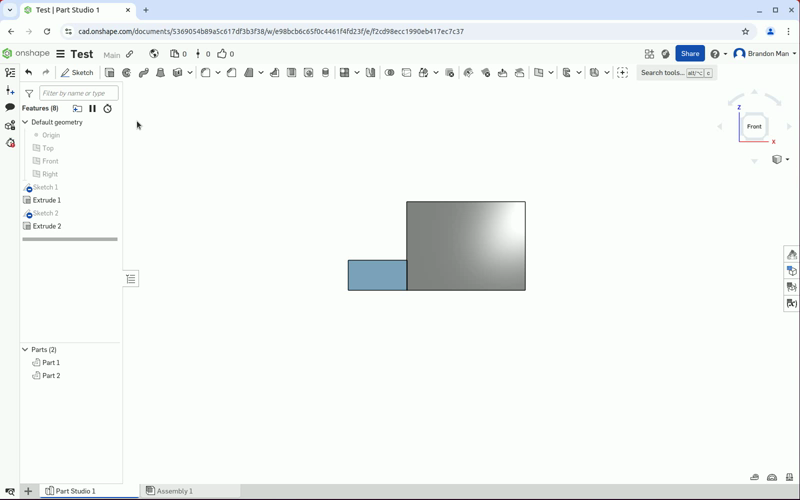
mouse_move(73, 189)
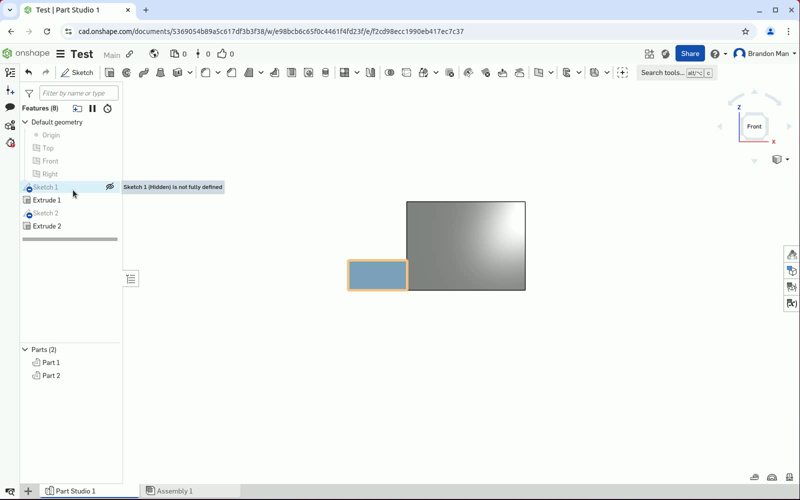
click(73, 189)
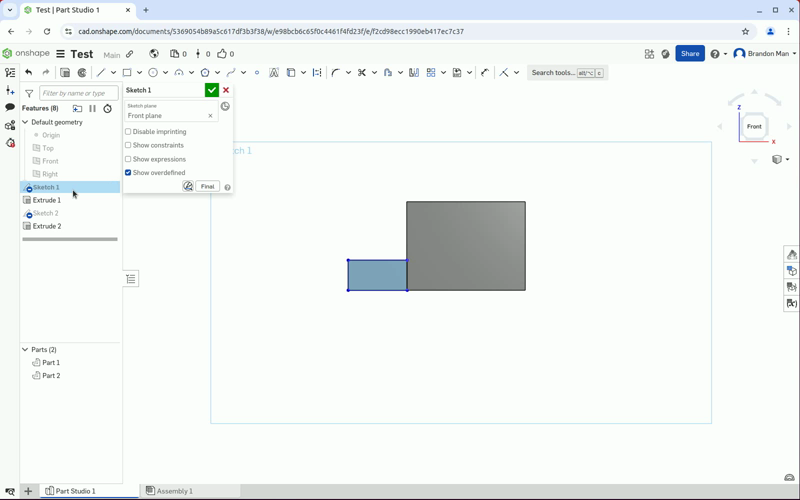
mouse_move(229, 92)
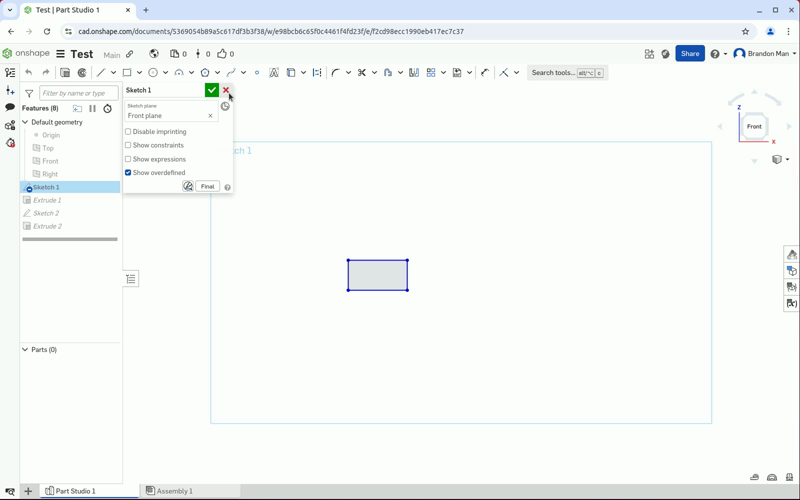
click(229, 92)
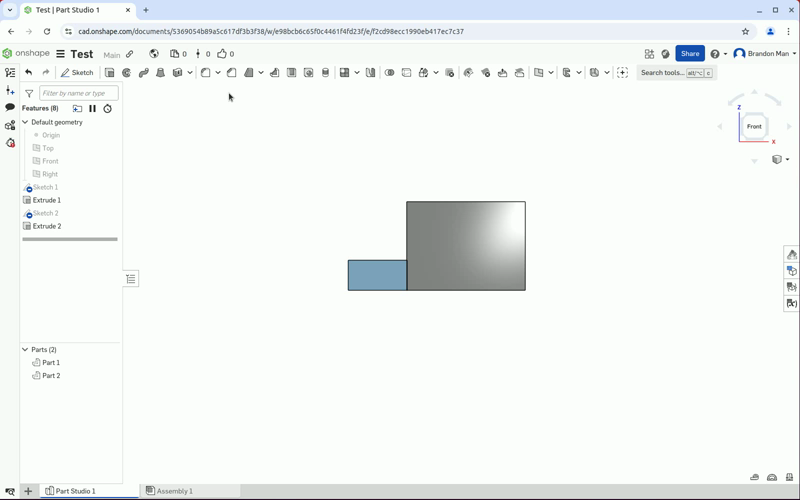
mouse_move(73, 352)
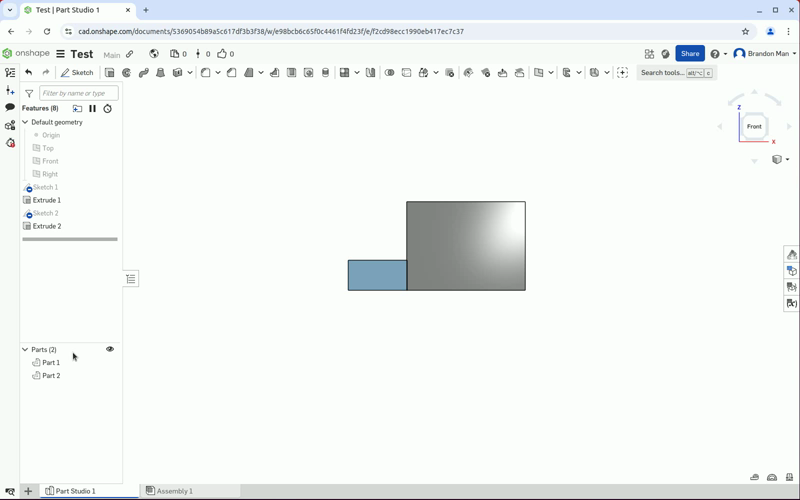
key(y)
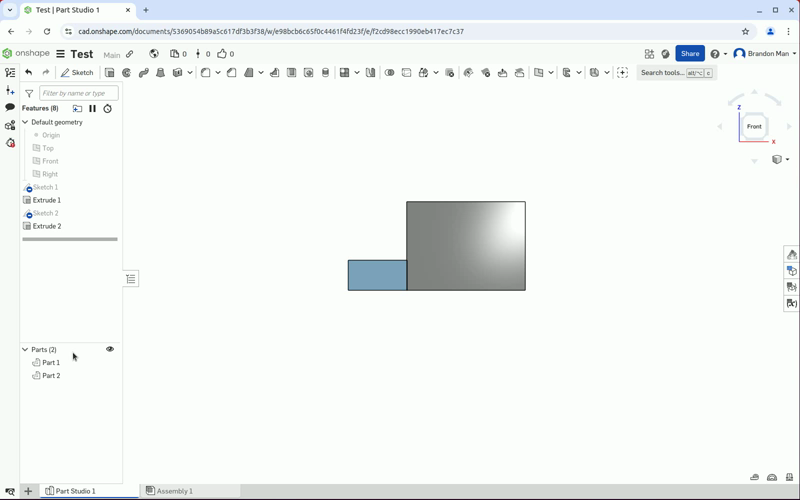
key(shift+p)
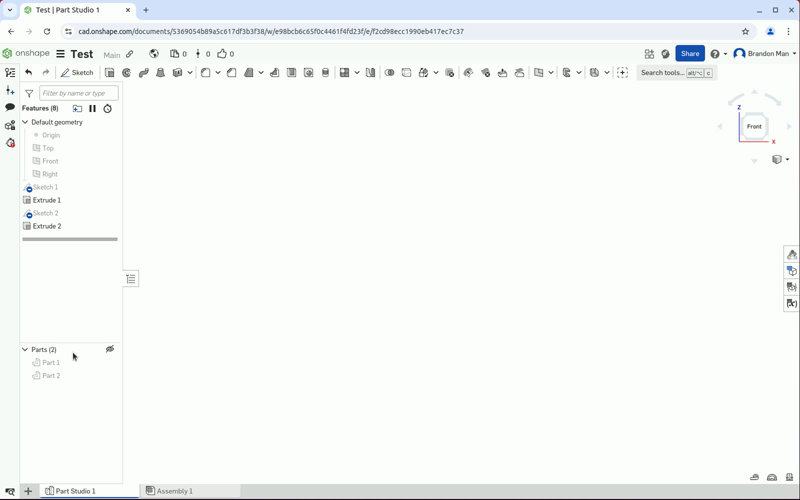
key(space)
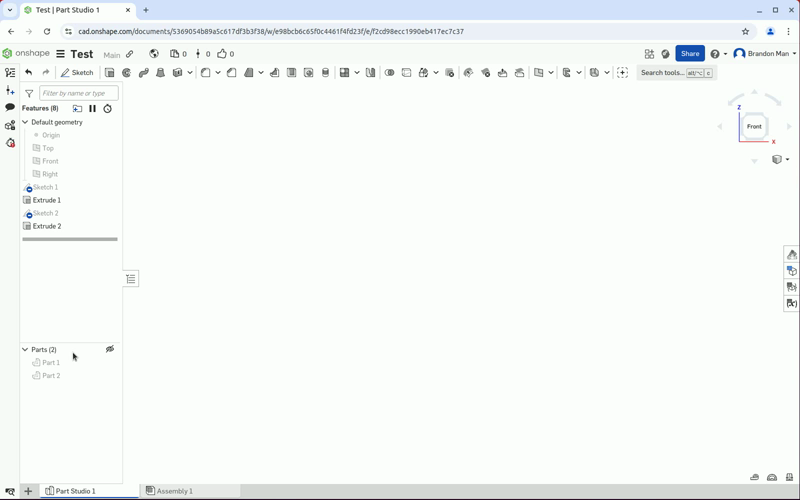
key_down(shift)
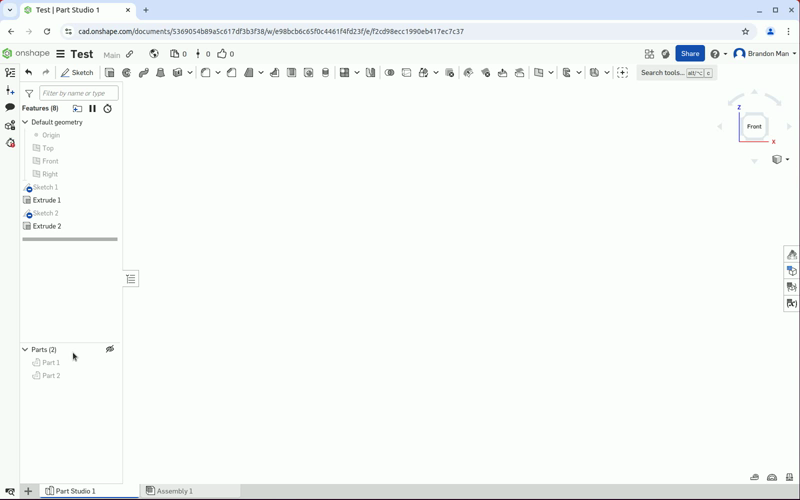
key(down)
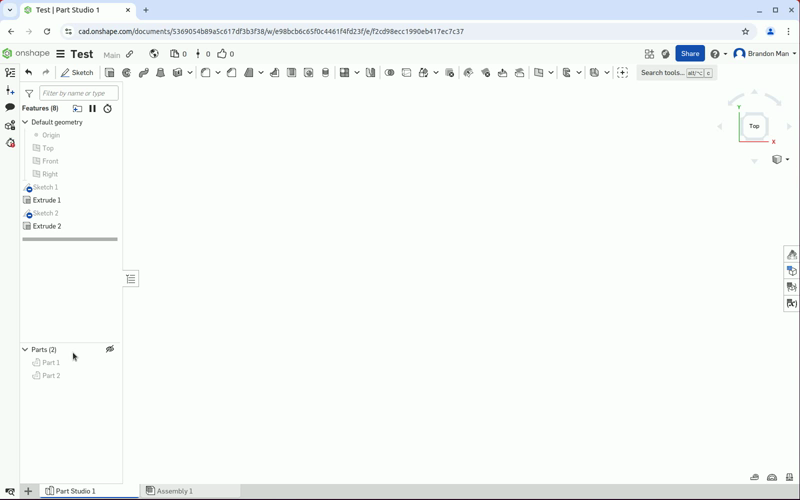
key_up(shift)
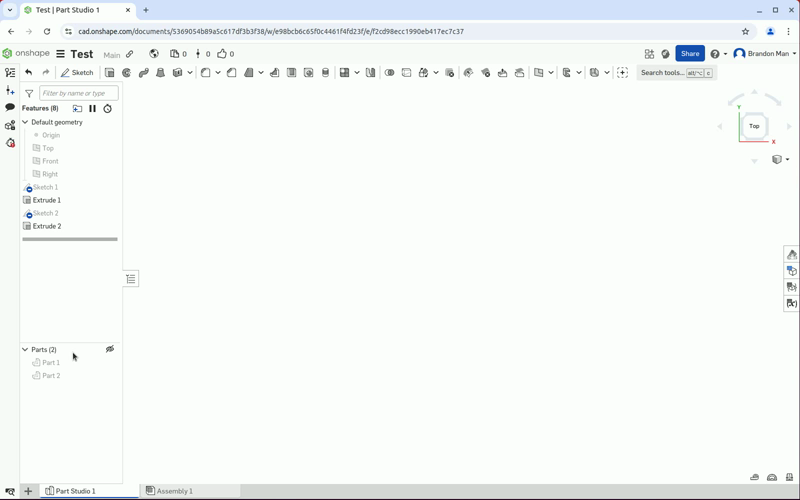
mouse_move(73, 352)
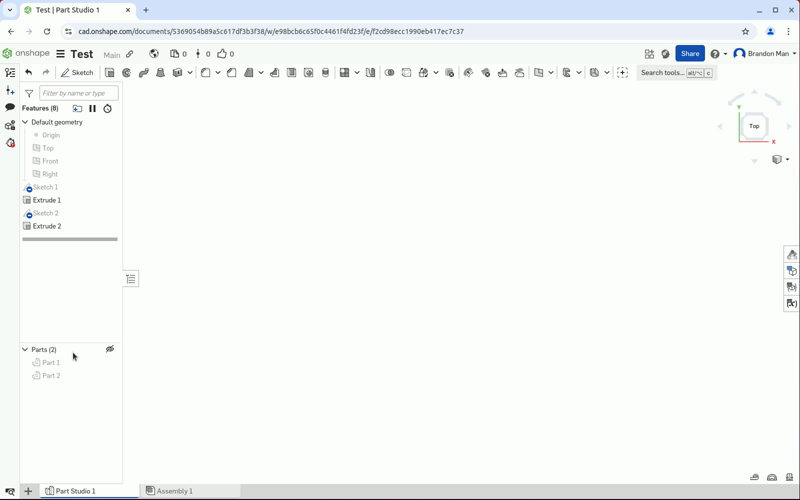
key(shift+y)
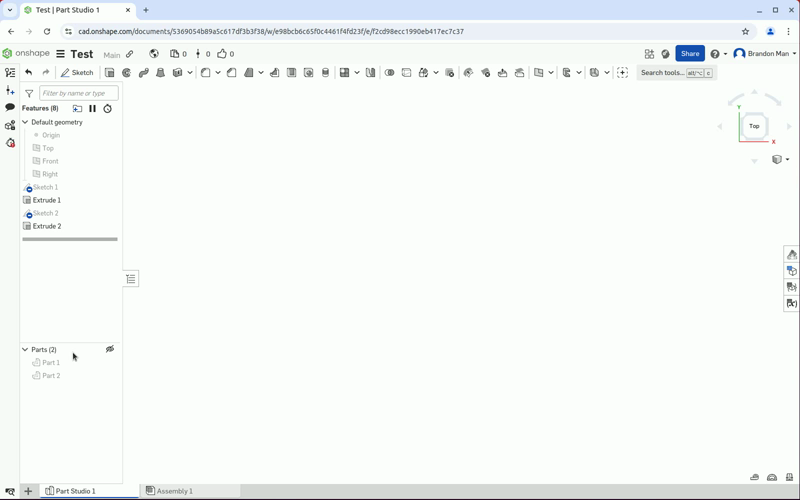
key(shift+s)
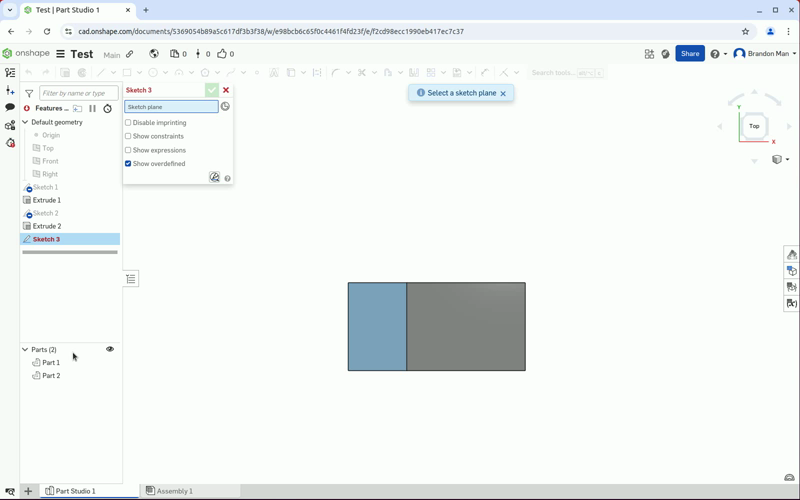
mouse_move(73, 150)
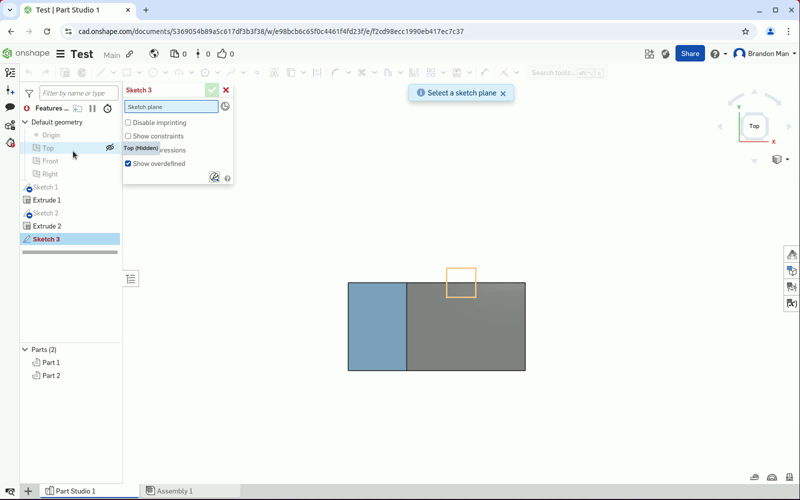
click(73, 150)
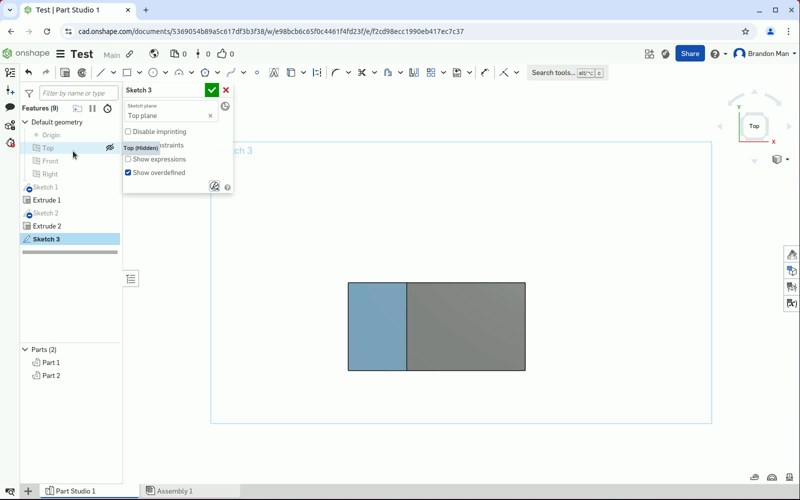
mouse_move(73, 352)
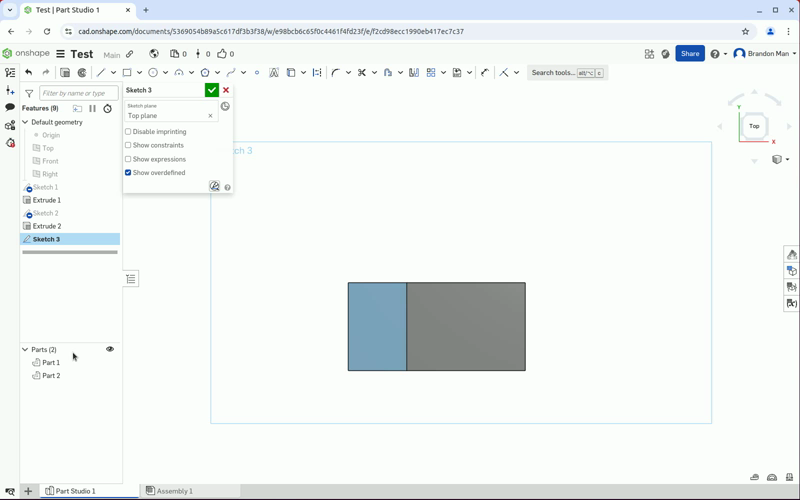
key(y)
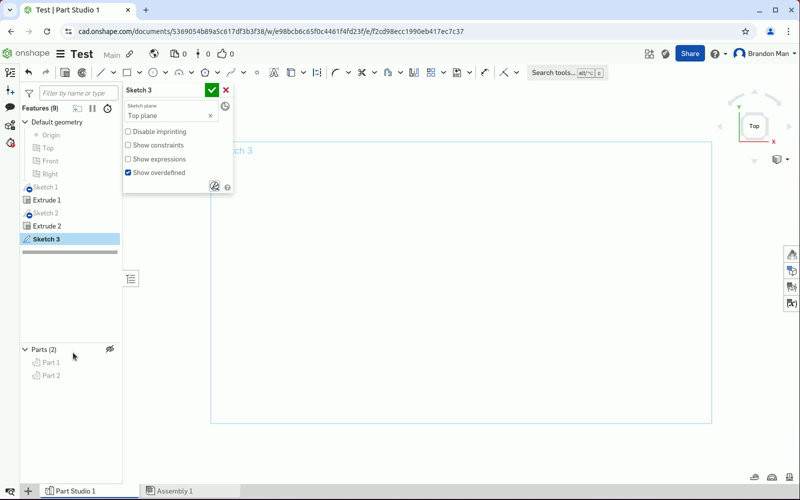
key(c)
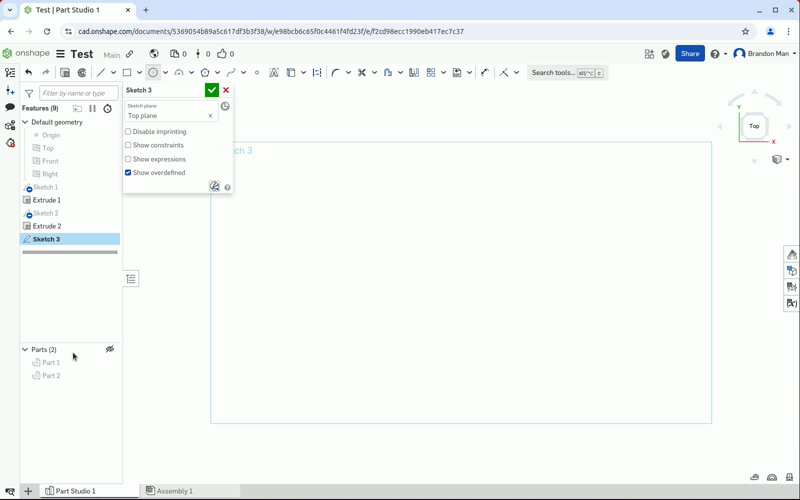
key_down(shift)
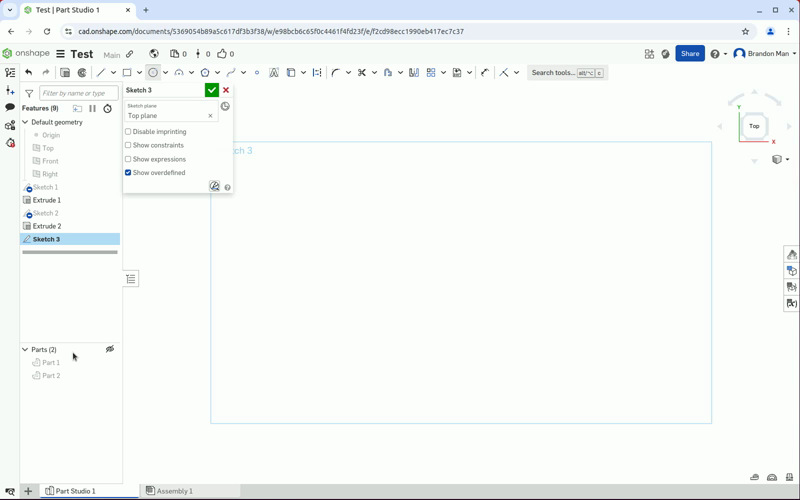
mouse_move(495, 300)
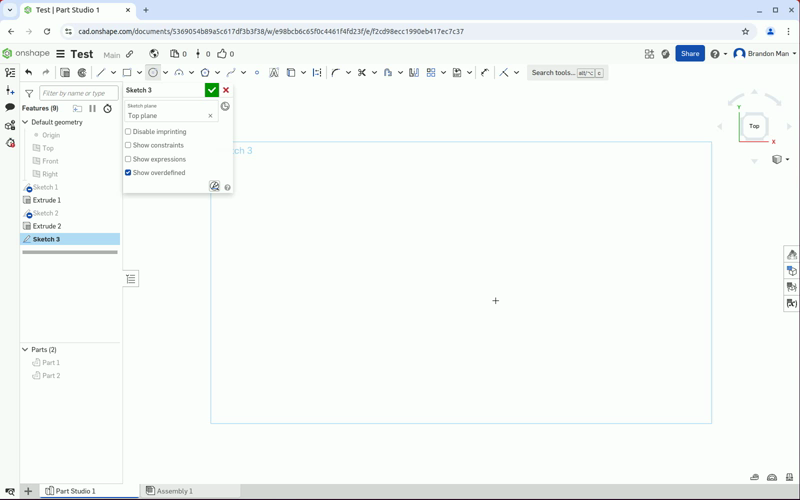
click(495, 300)
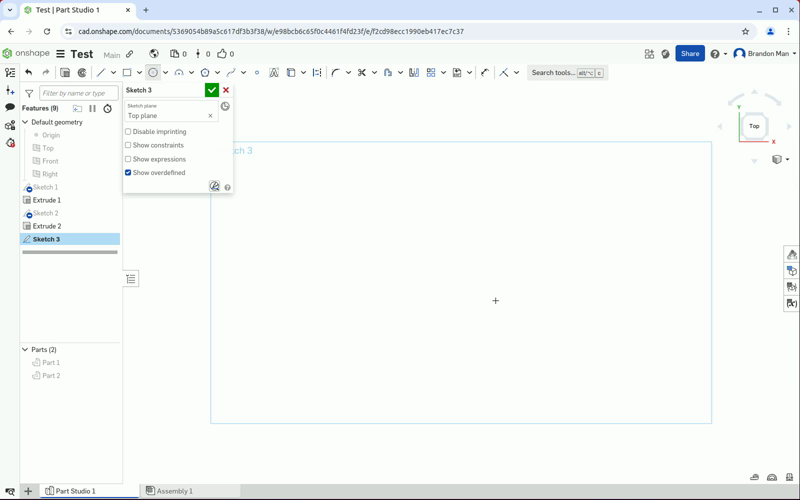
key_up(shift)
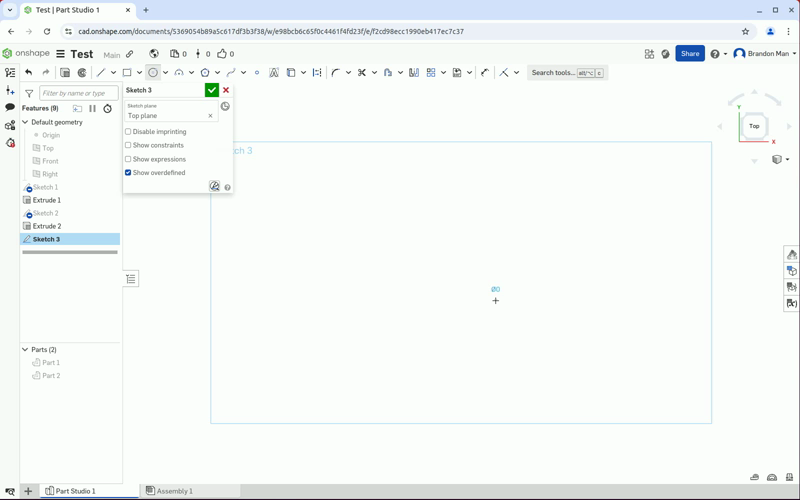
mouse_move(506, 300)
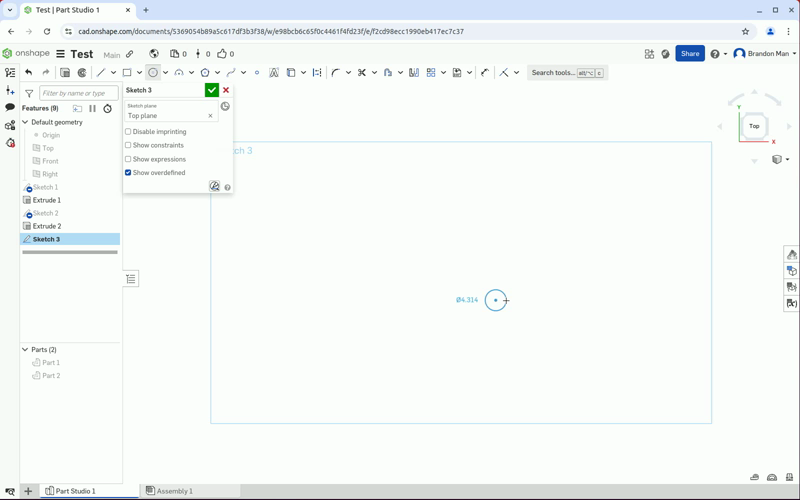
click(506, 300)
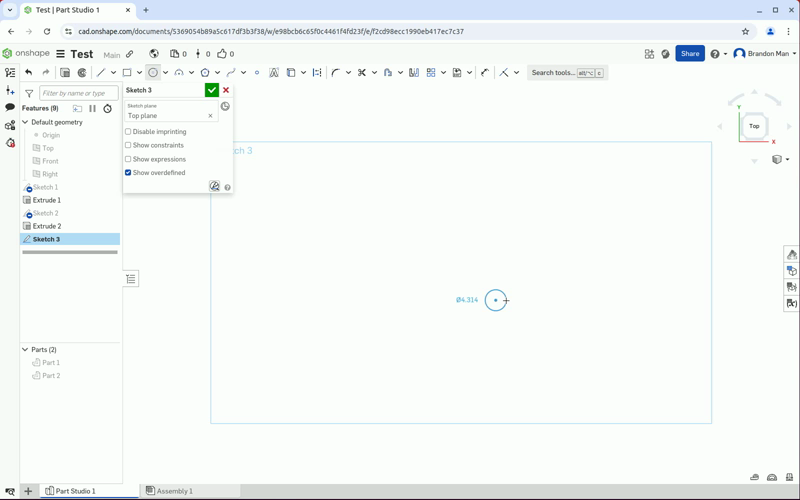
key(esc)
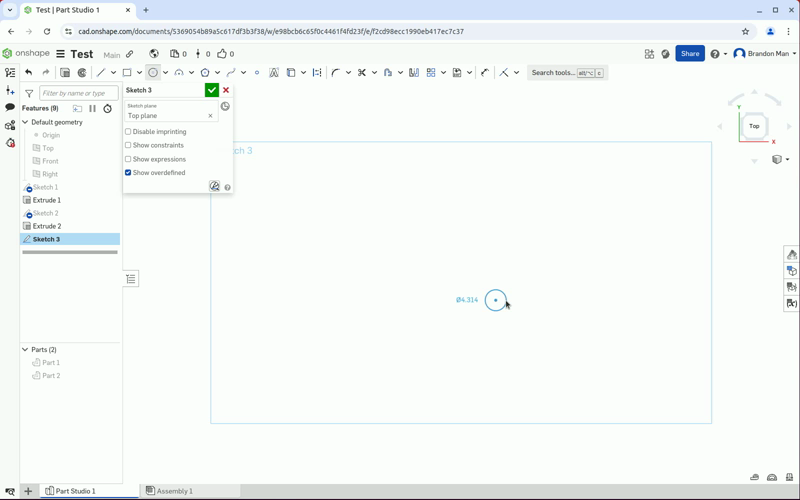
mouse_move(502, 294)
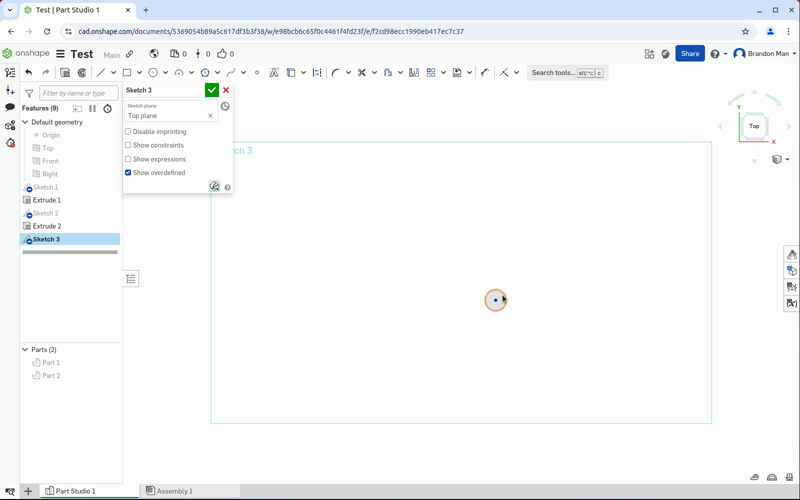
scroll(6)
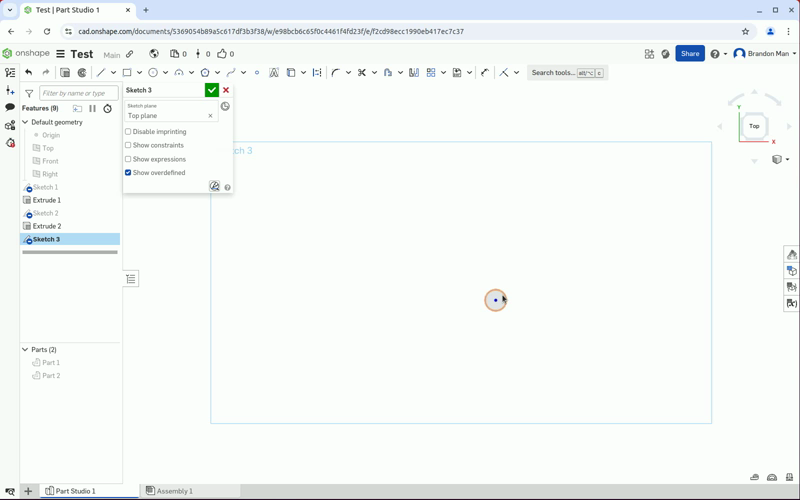
scroll(6)
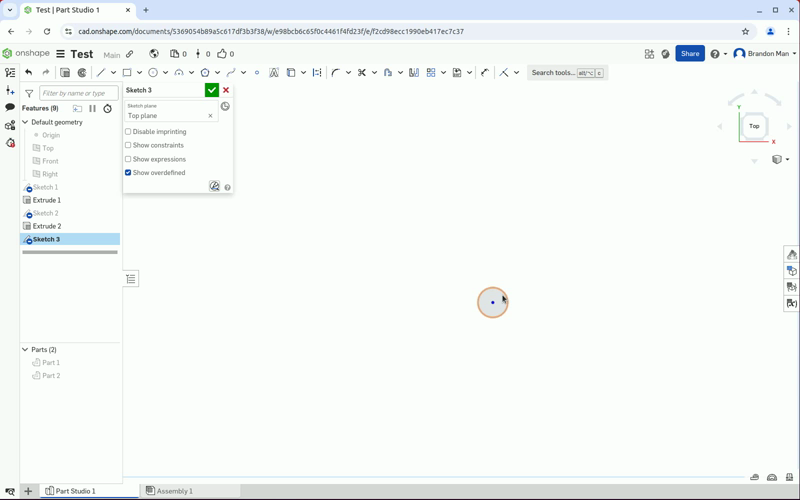
scroll(6)
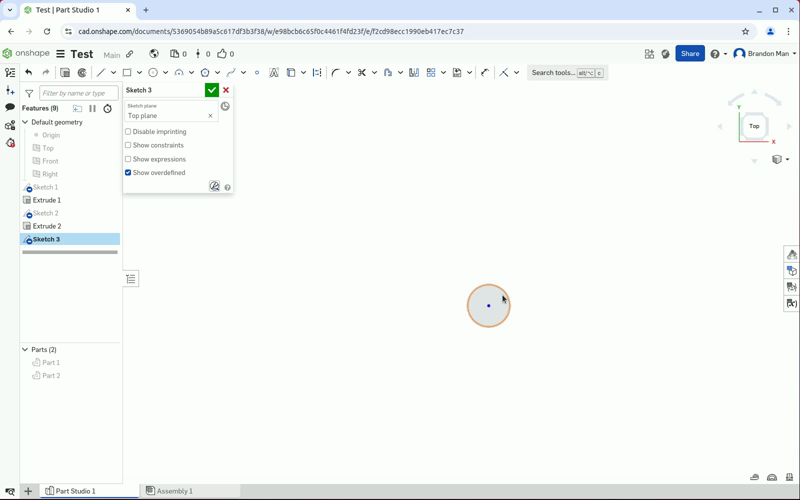
scroll(6)
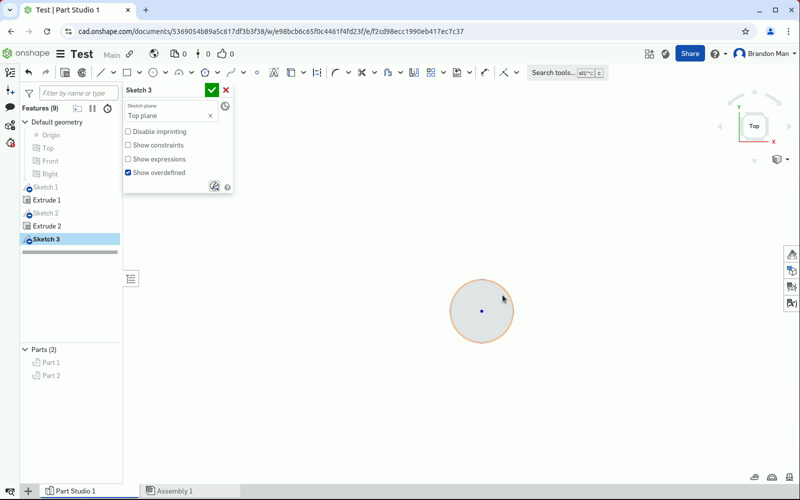
scroll(6)
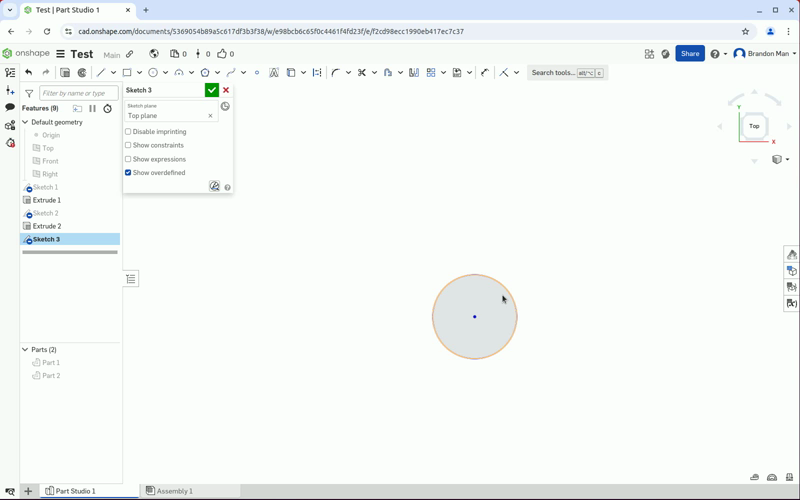
scroll(6)
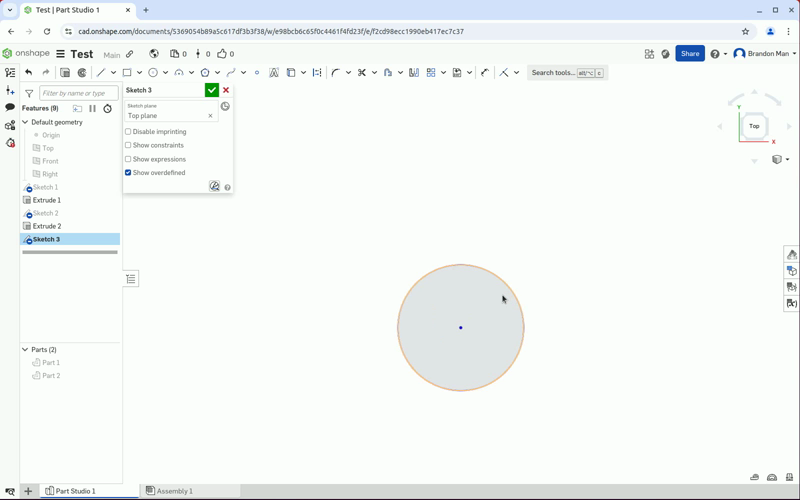
scroll(6)
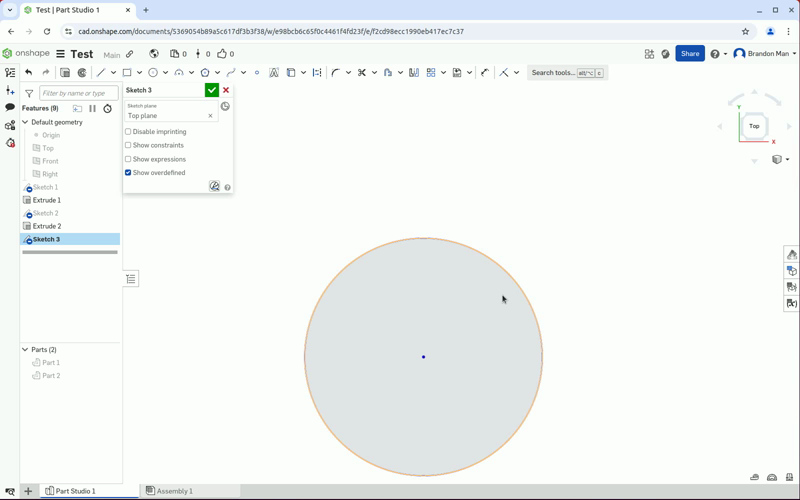
click(502, 294)
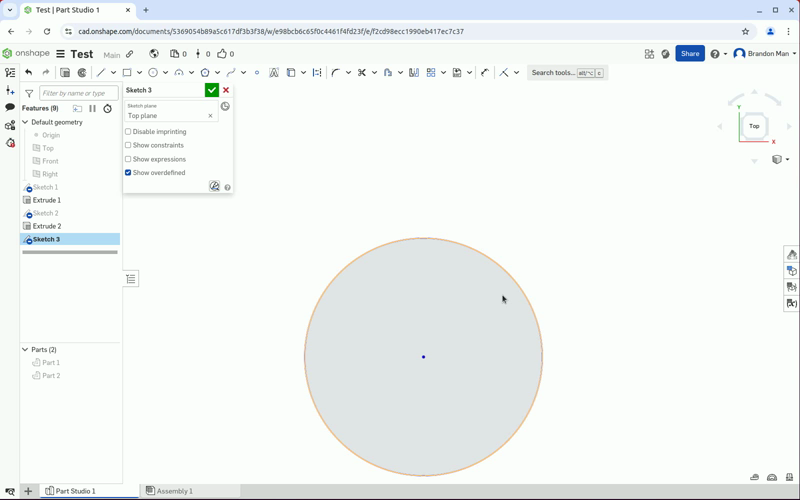
scroll(-6)
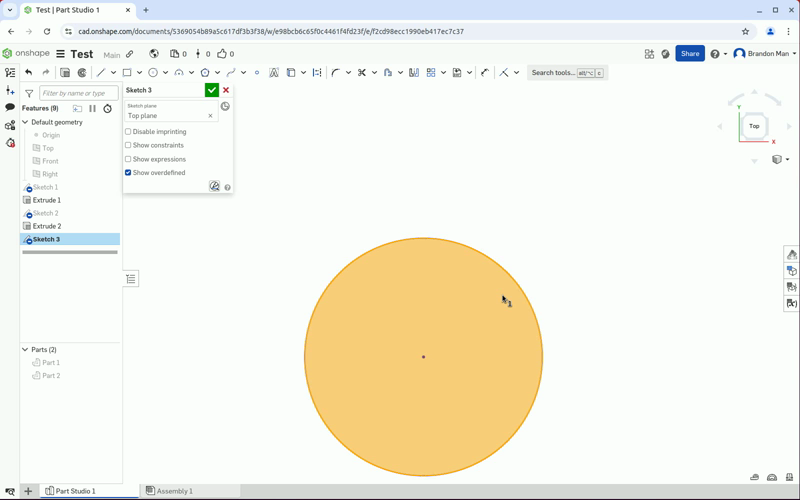
scroll(-6)
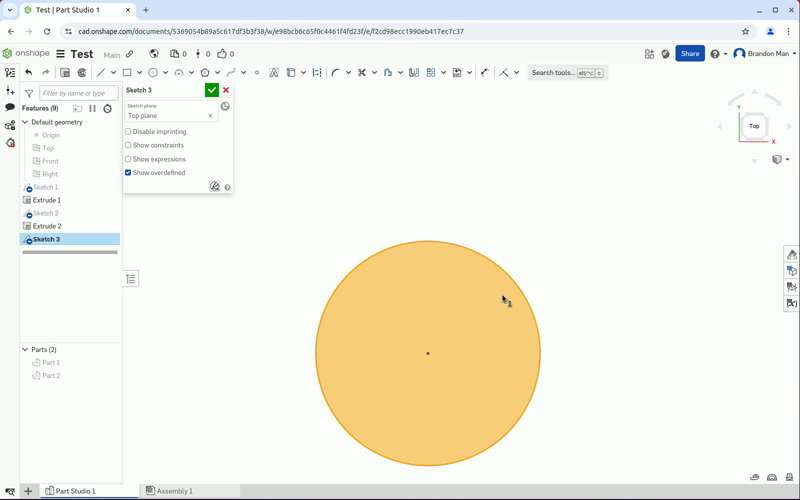
scroll(-6)
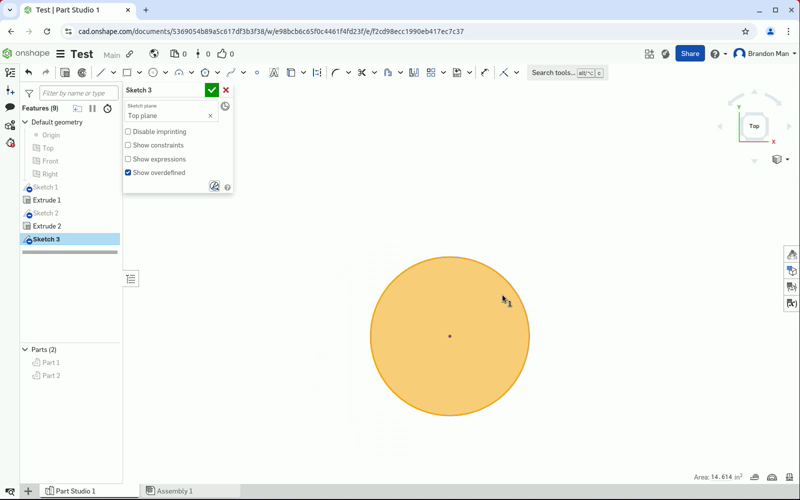
scroll(-6)
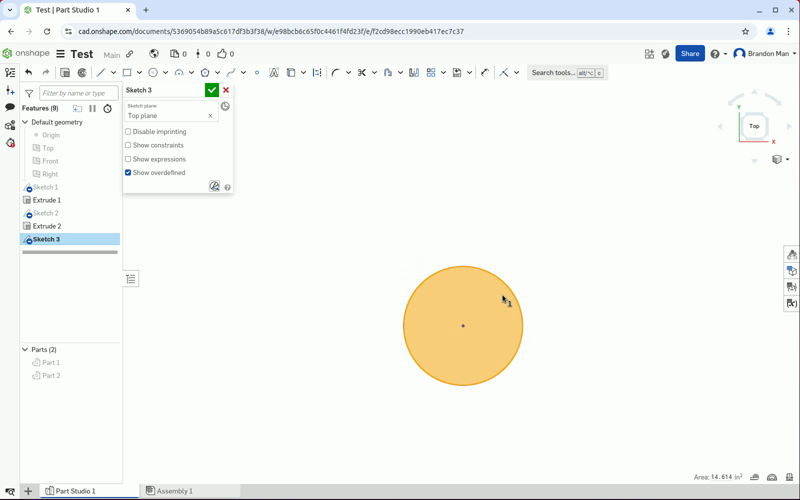
scroll(-6)
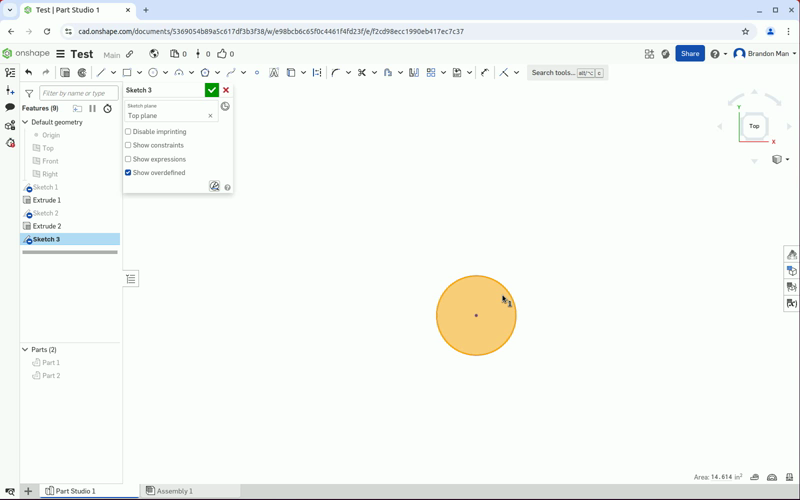
scroll(-6)
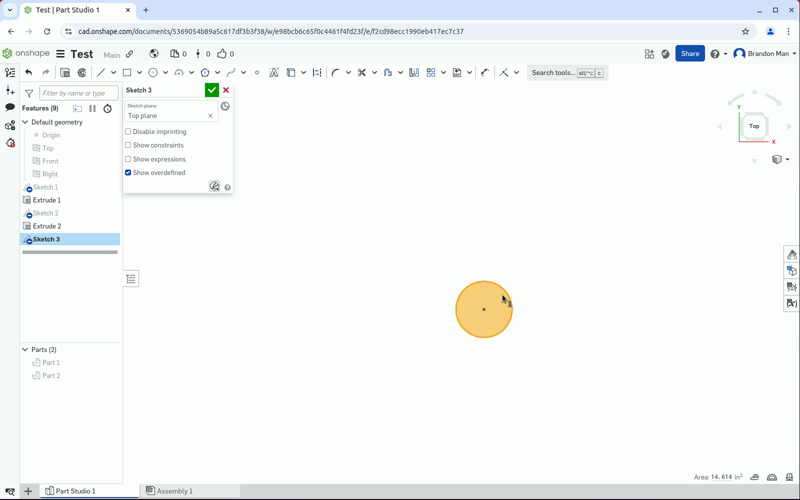
scroll(-6)
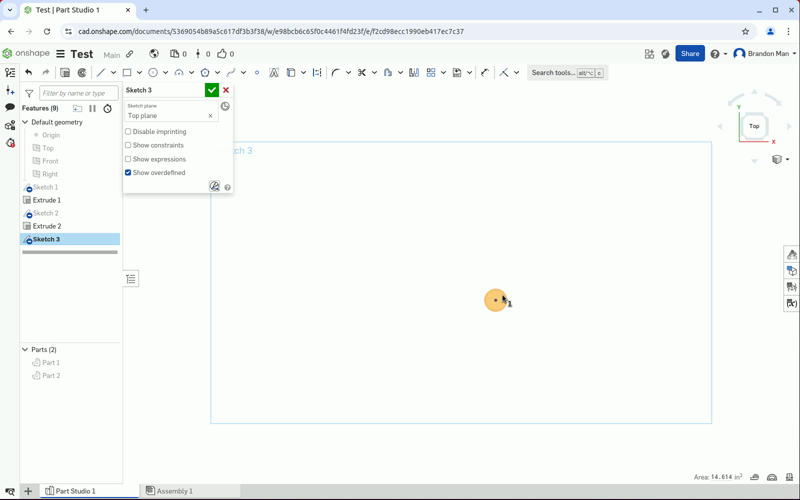
mouse_move(73, 352)
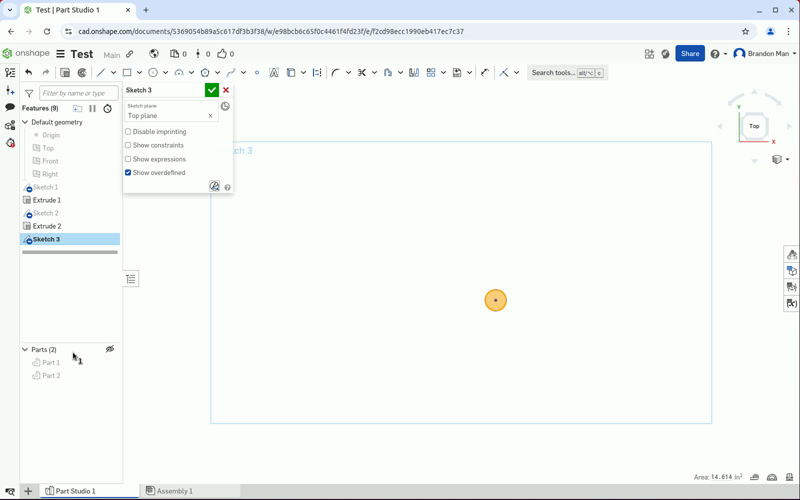
key(shift+y)
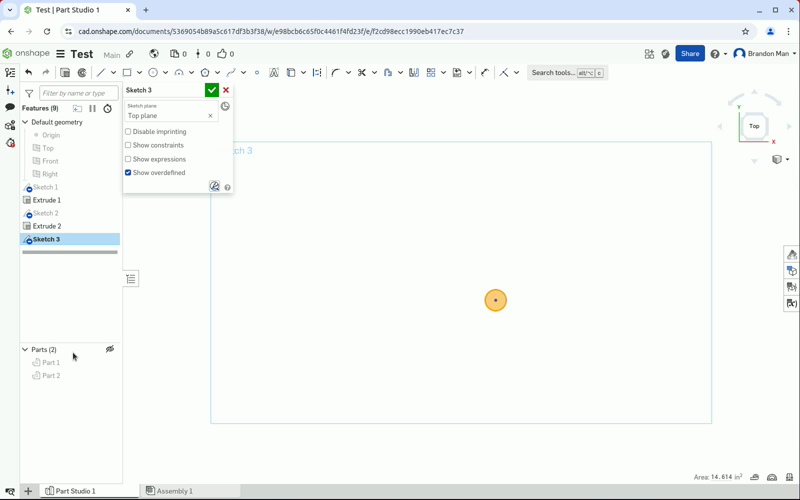
key(shift+e)
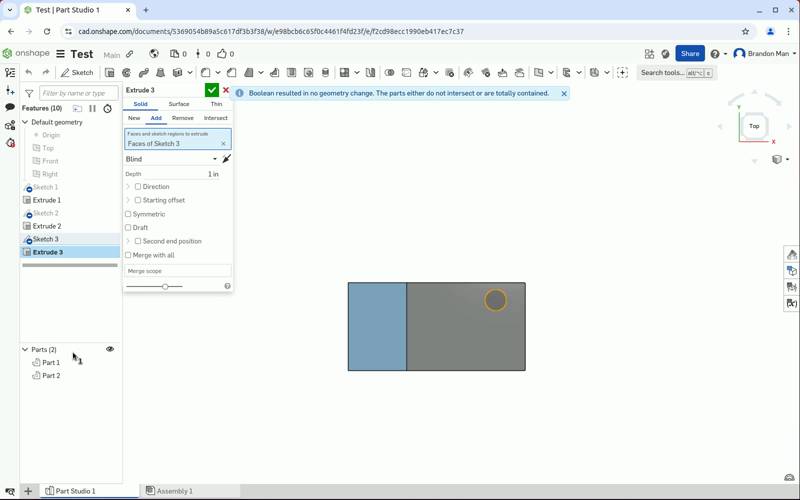
mouse_move(143, 106)
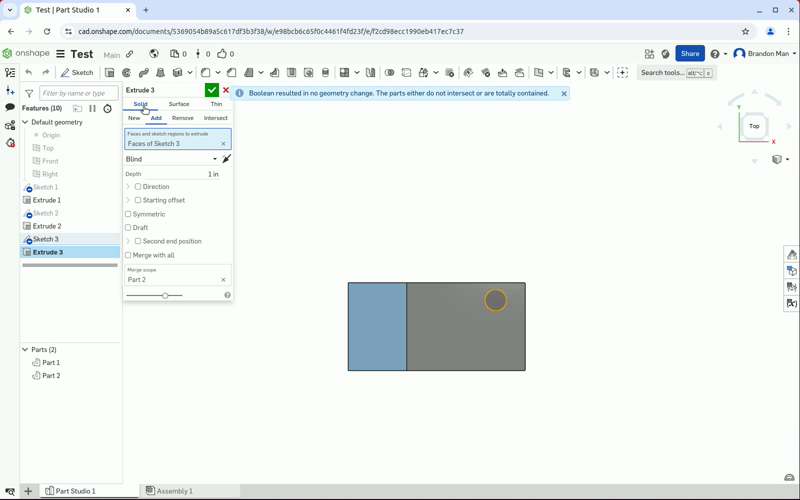
click(143, 106)
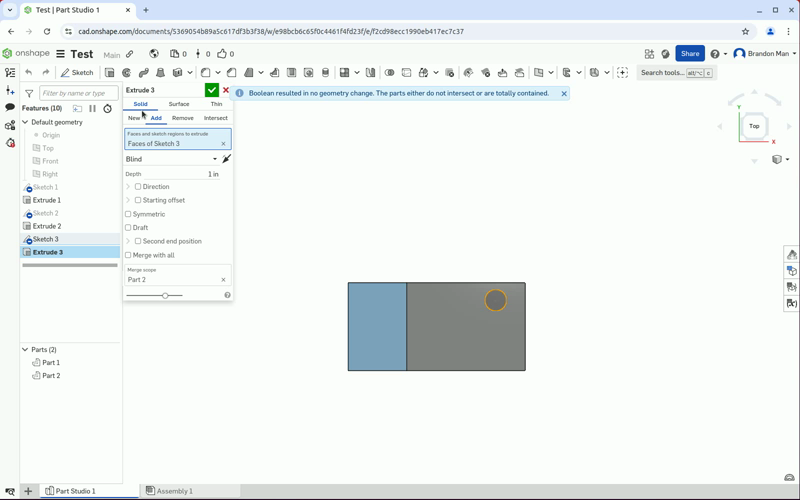
mouse_move(137, 120)
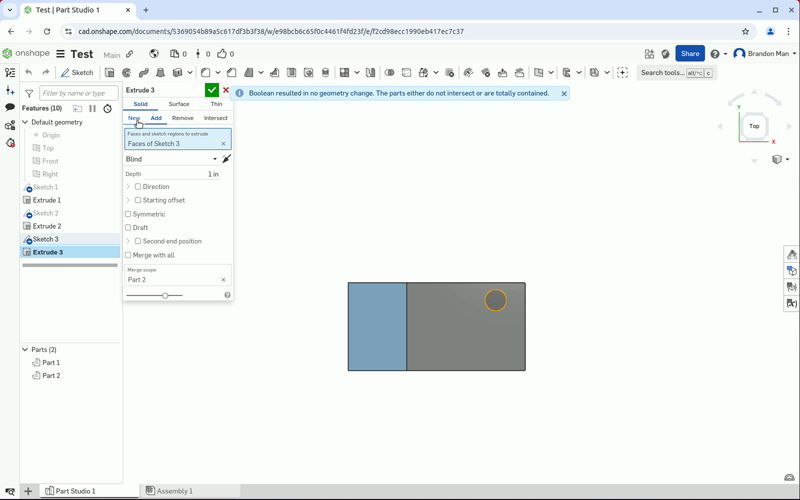
click(137, 120)
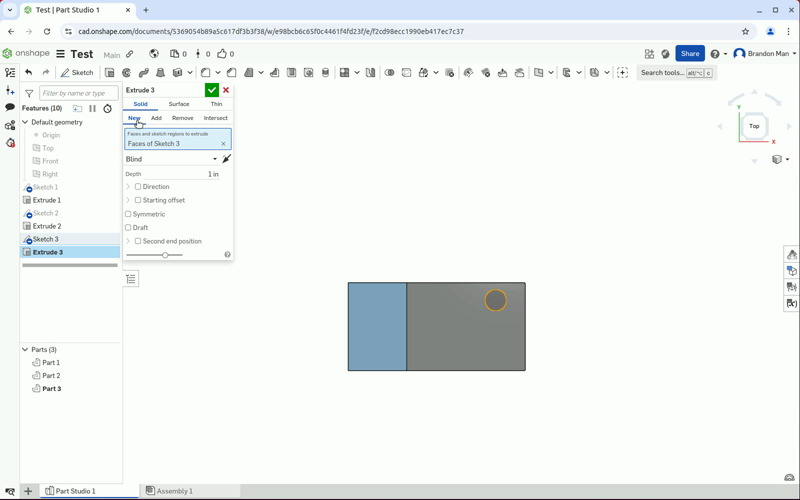
key(tab, 4)
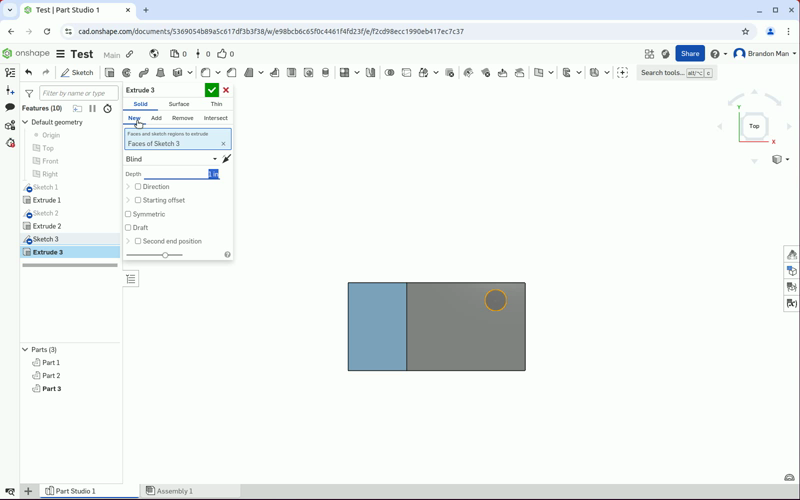
text(17.09)
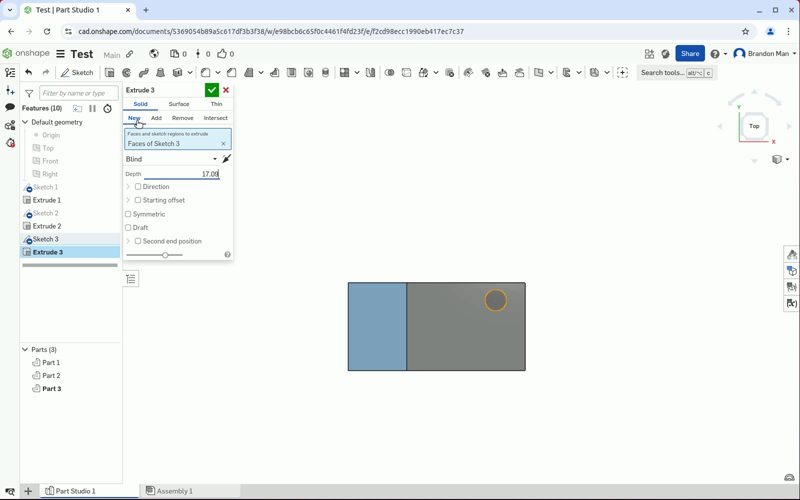
key(enter)
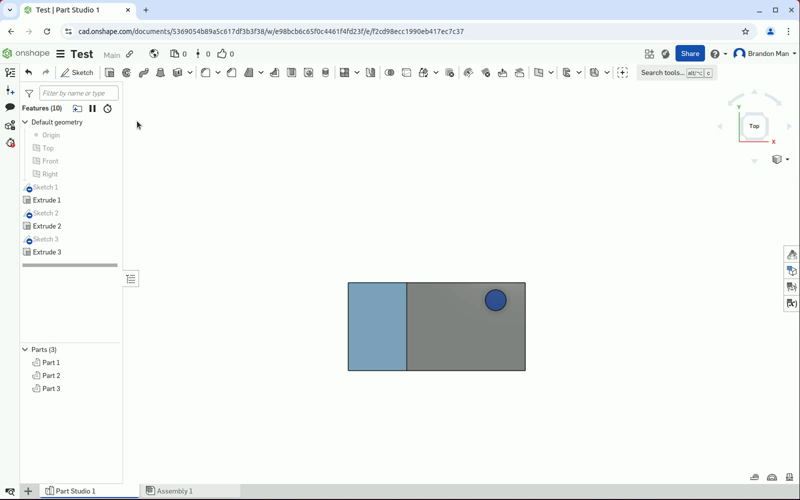
key(shift+h)
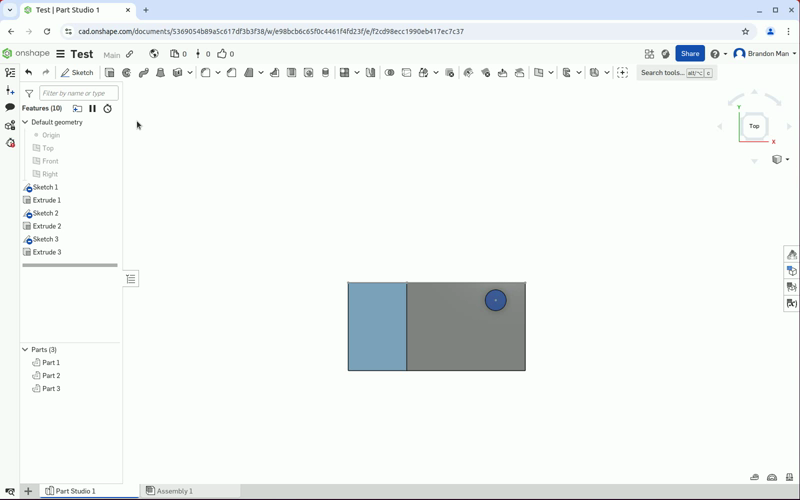
key(shift+h)
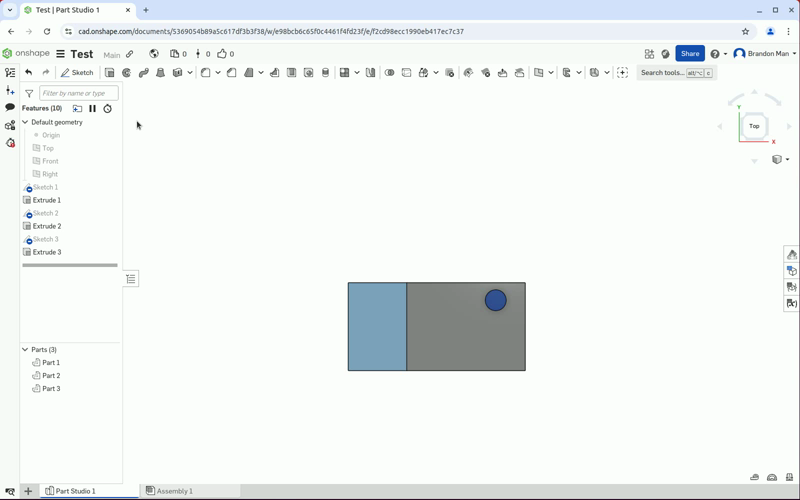
mouse_move(73, 189)
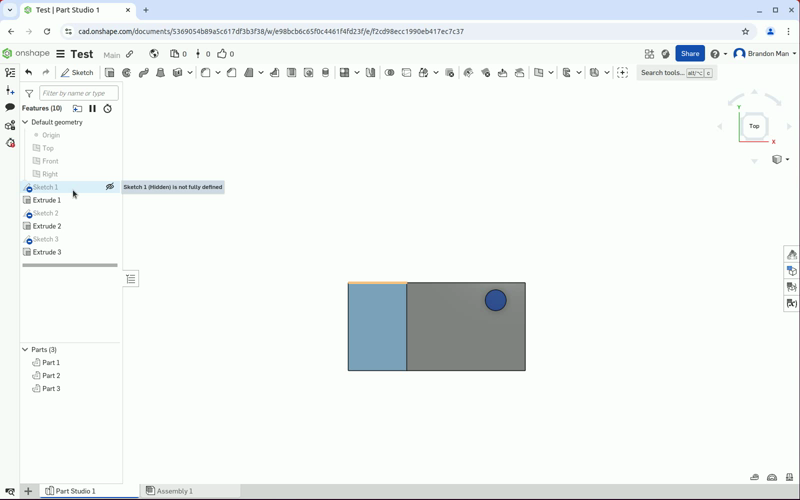
click(73, 189)
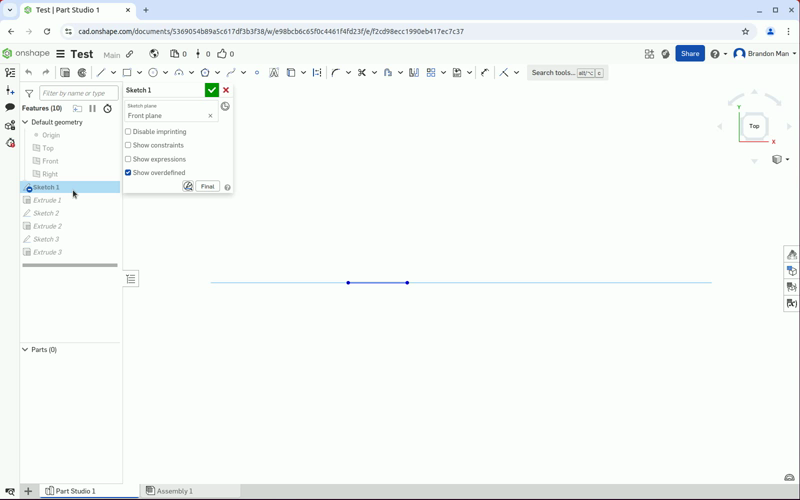
mouse_move(229, 92)
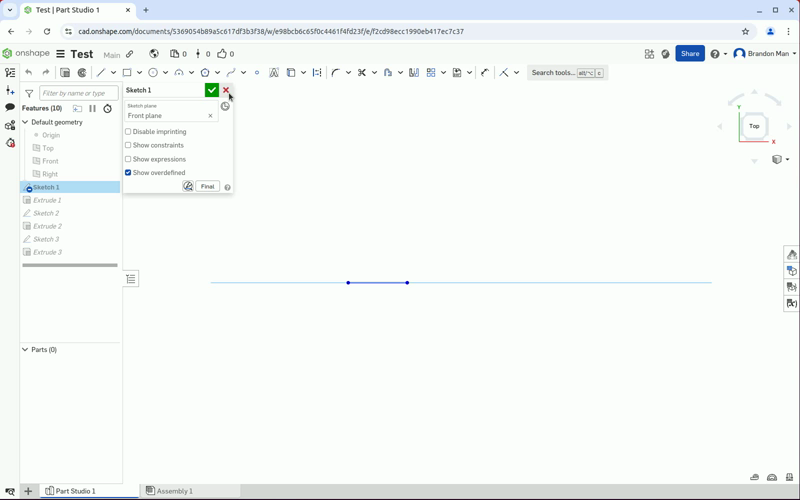
click(229, 92)
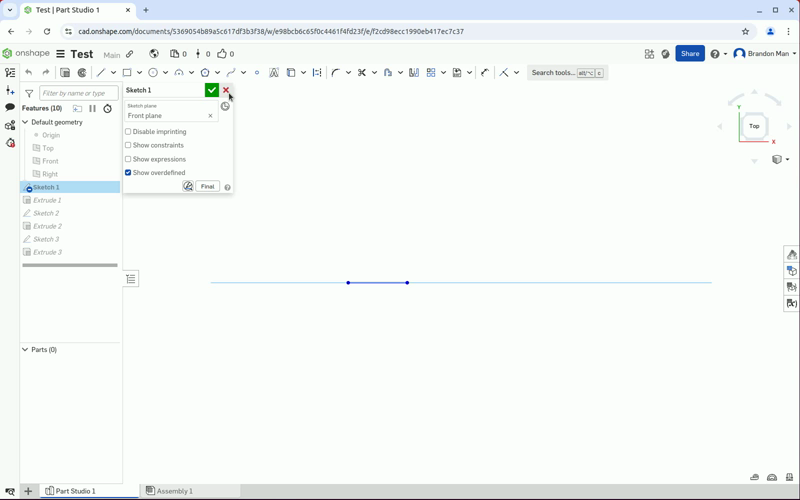
key(shift+s)
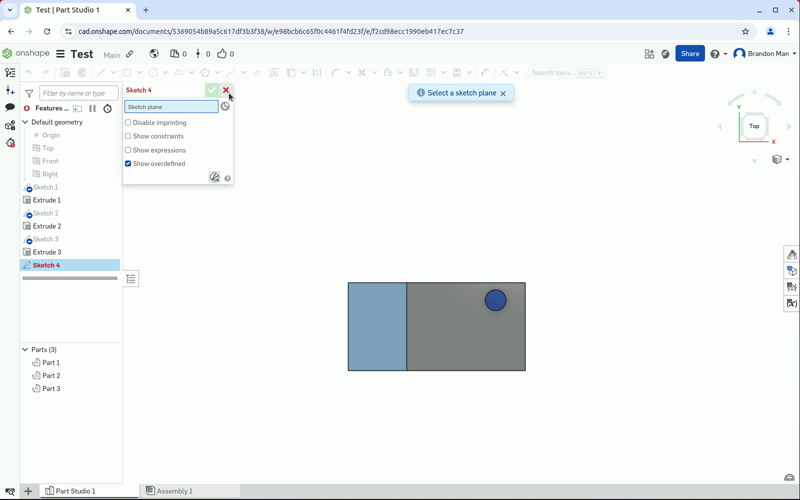
mouse_move(73, 150)
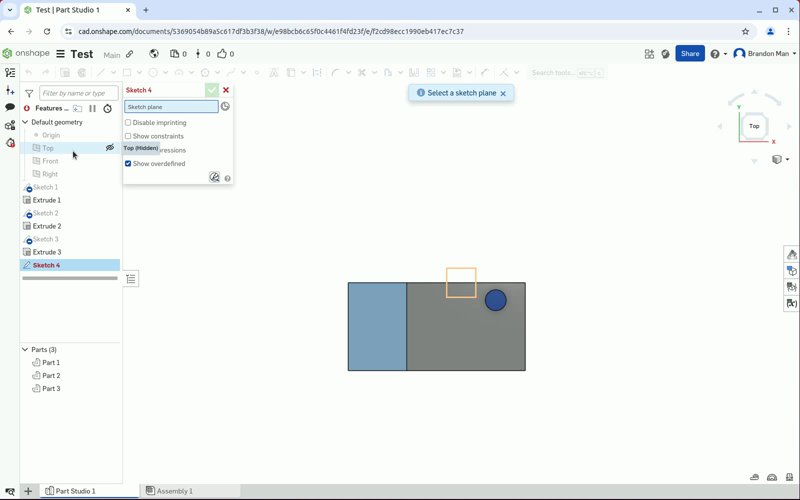
click(73, 150)
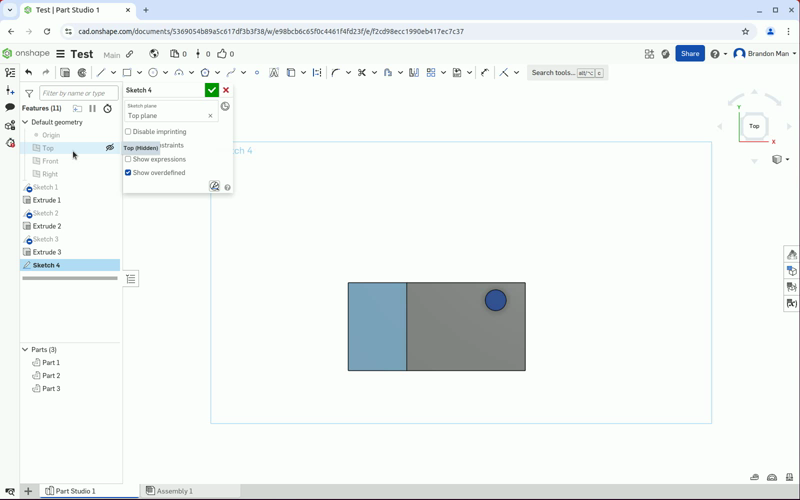
mouse_move(73, 352)
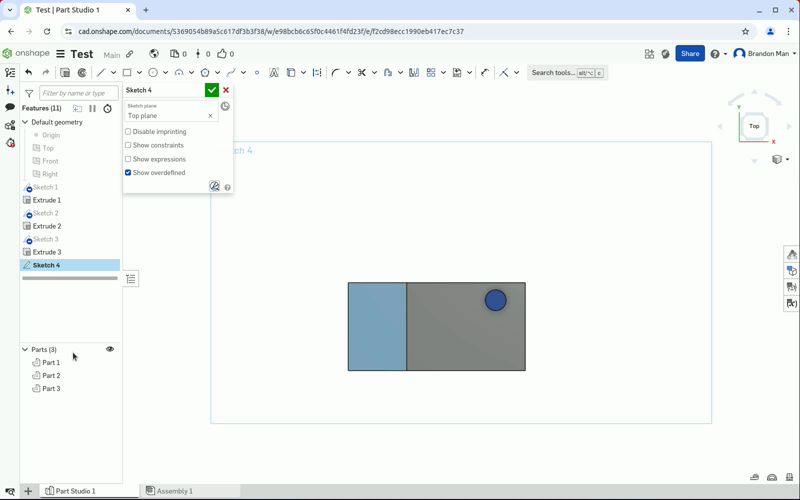
key(y)
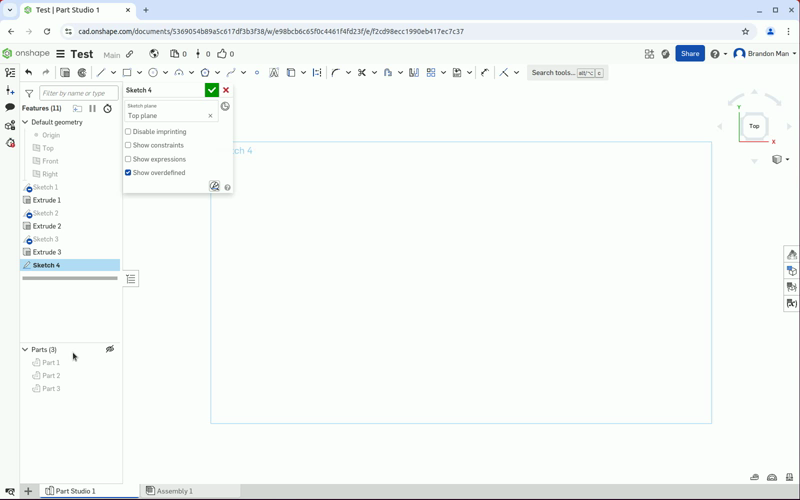
key(c)
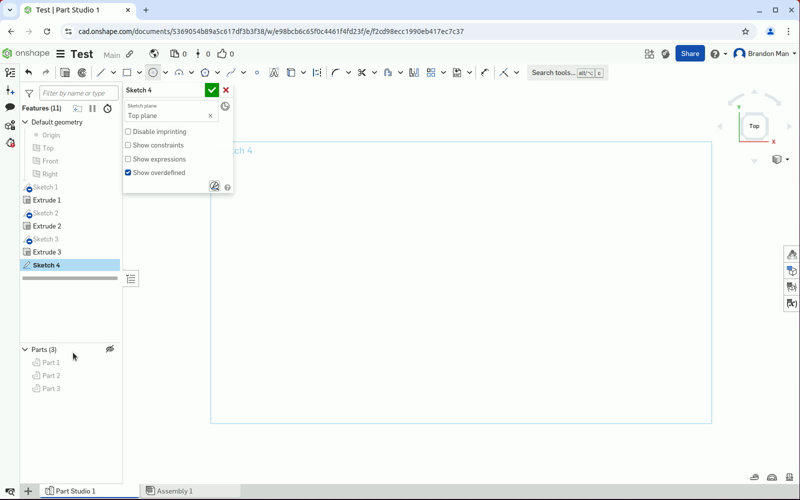
key_down(shift)
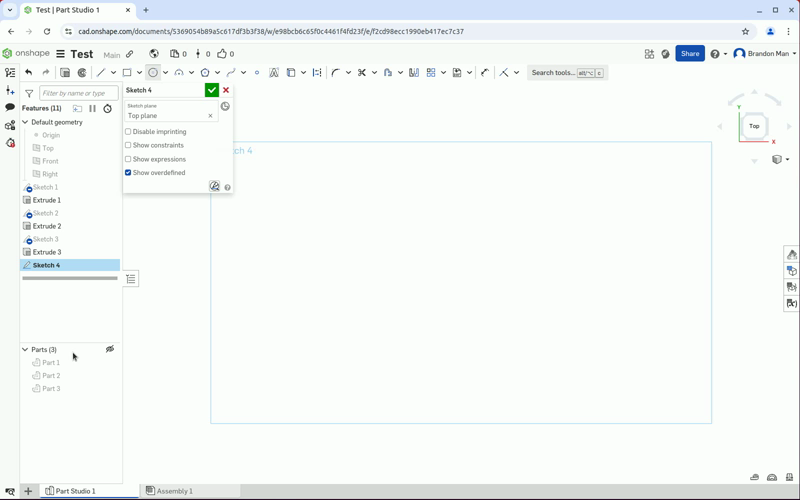
mouse_move(495, 347)
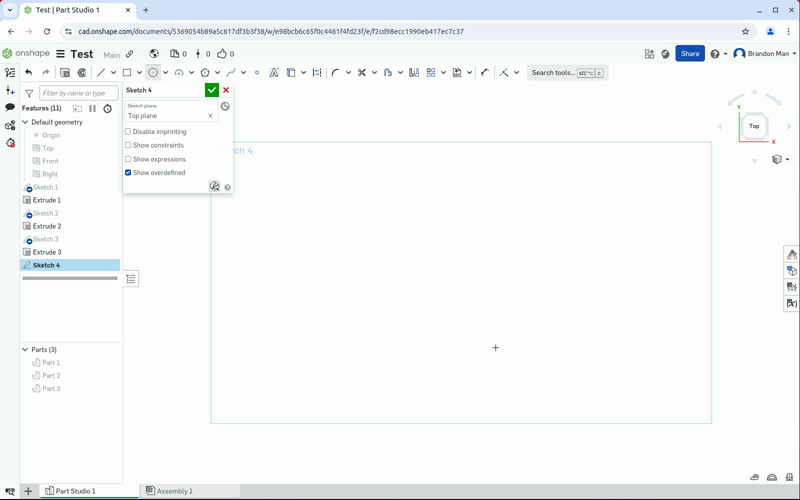
click(495, 347)
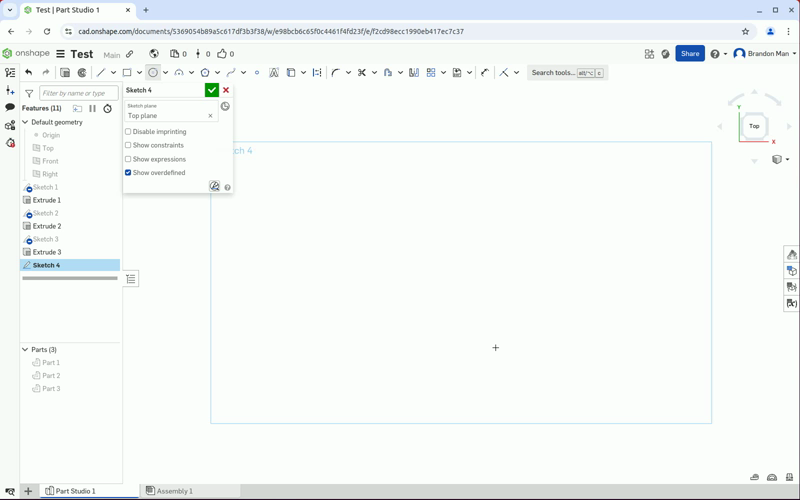
key_up(shift)
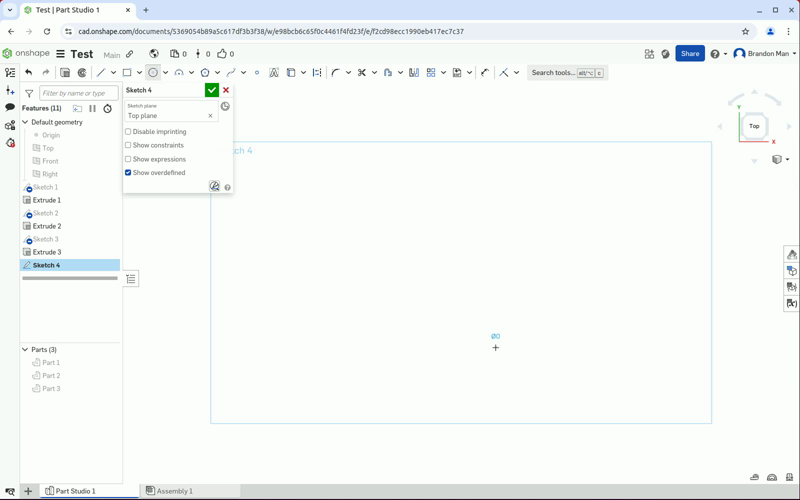
mouse_move(507, 347)
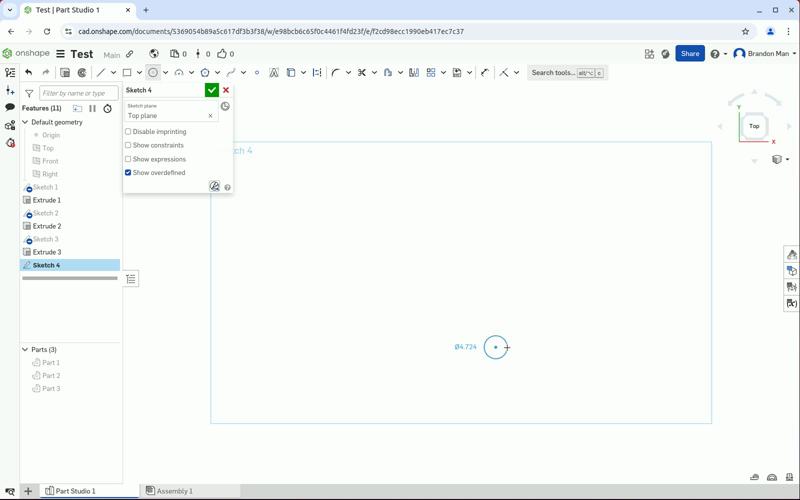
click(507, 347)
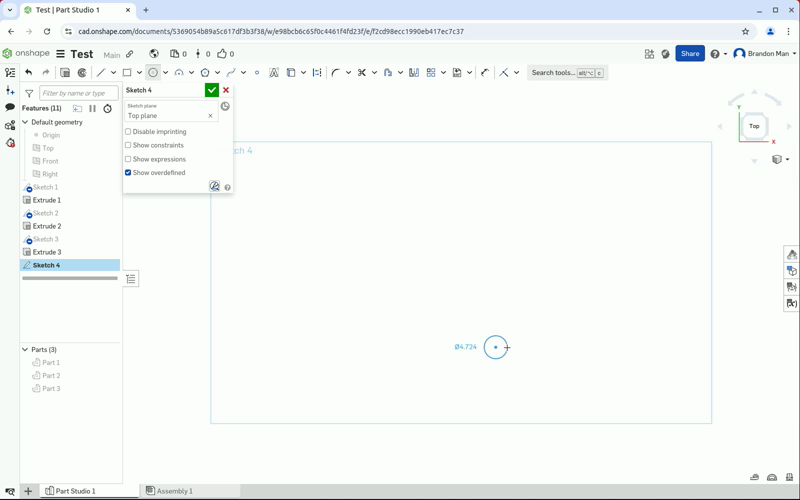
key(esc)
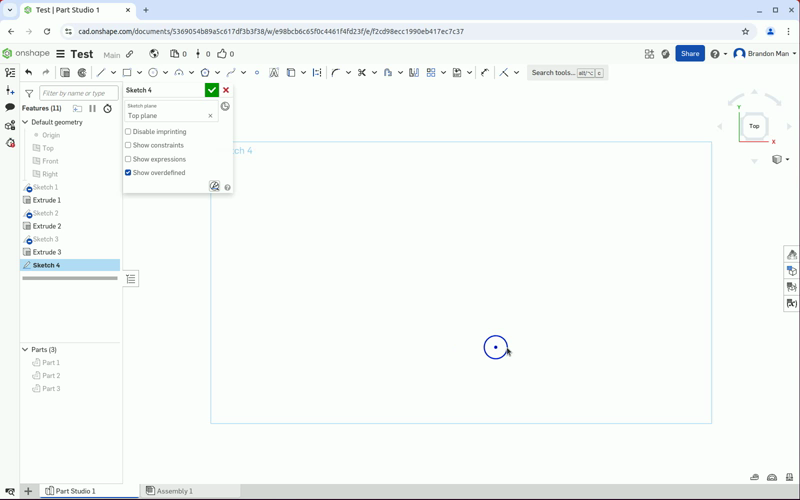
mouse_move(491, 353)
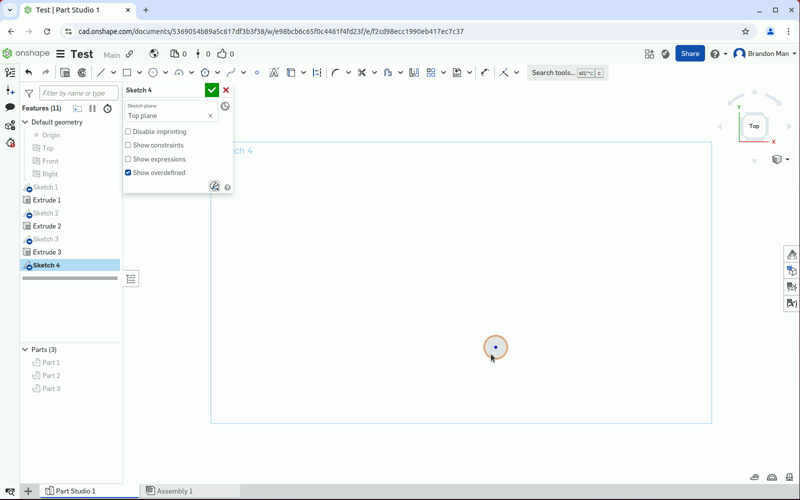
scroll(6)
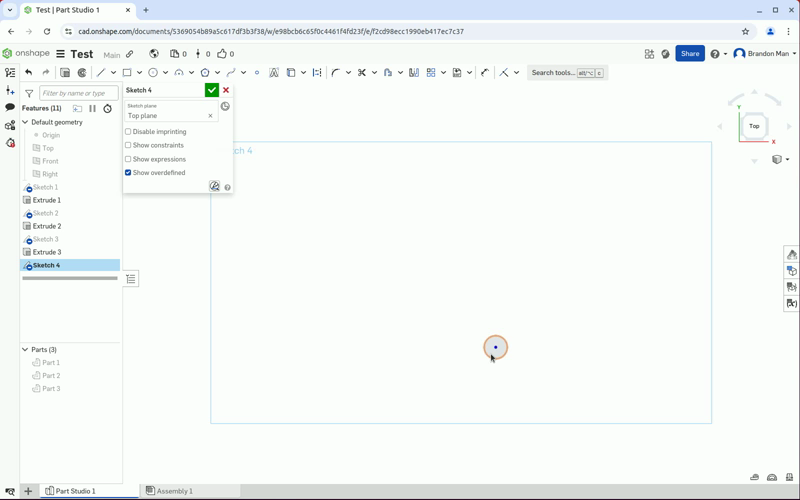
scroll(6)
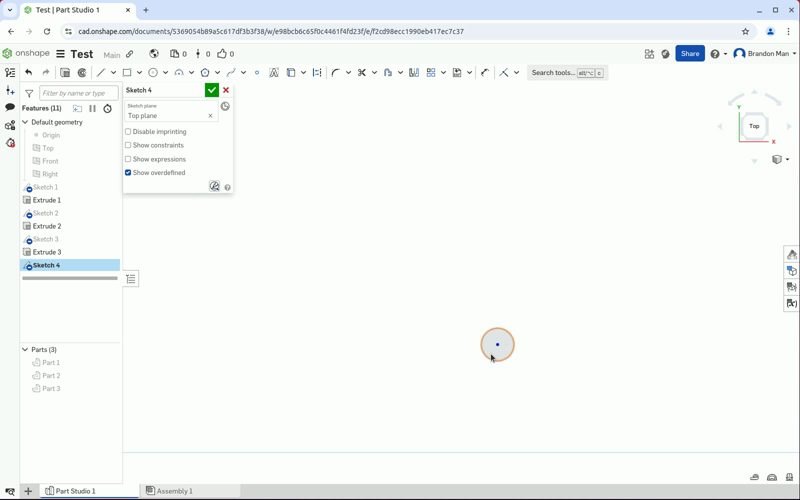
scroll(6)
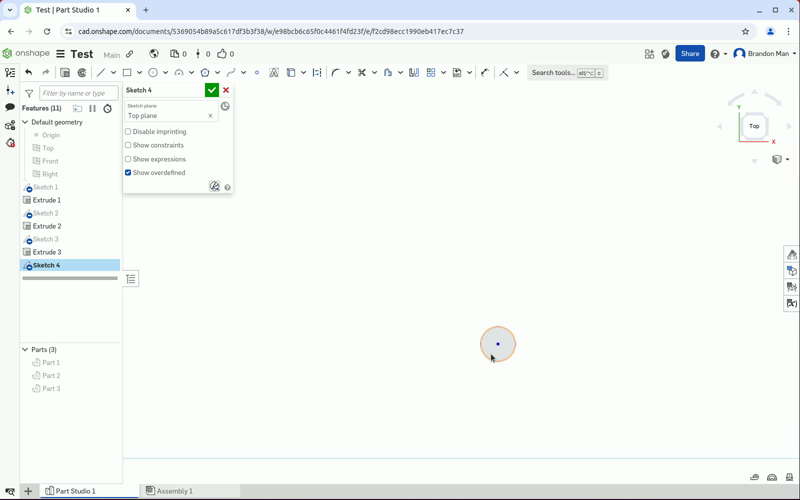
scroll(6)
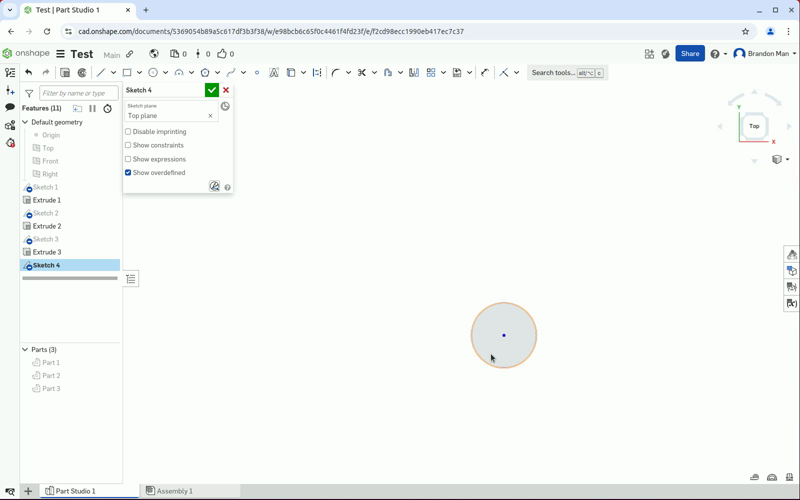
scroll(6)
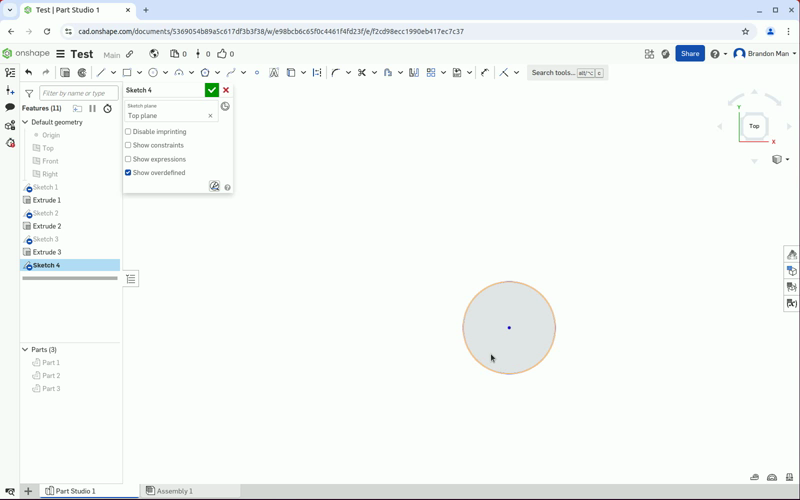
scroll(6)
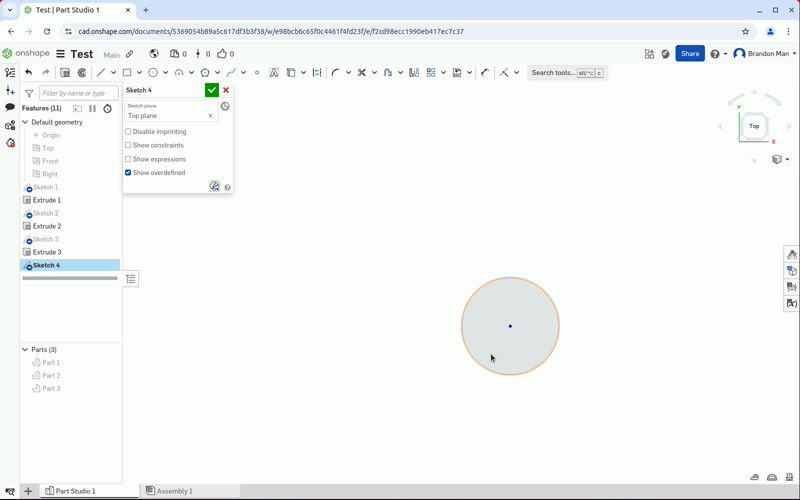
scroll(6)
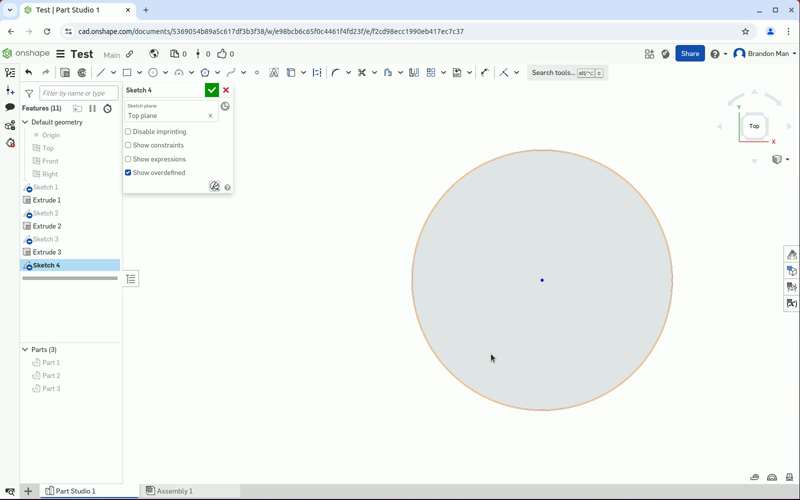
click(491, 353)
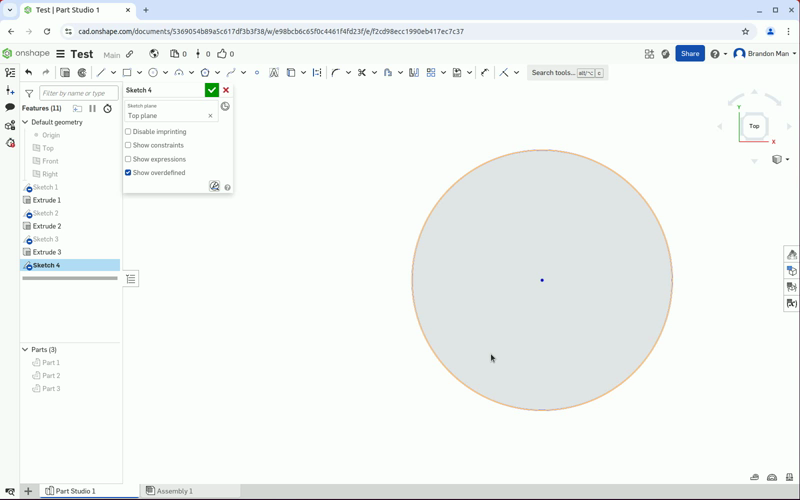
scroll(-6)
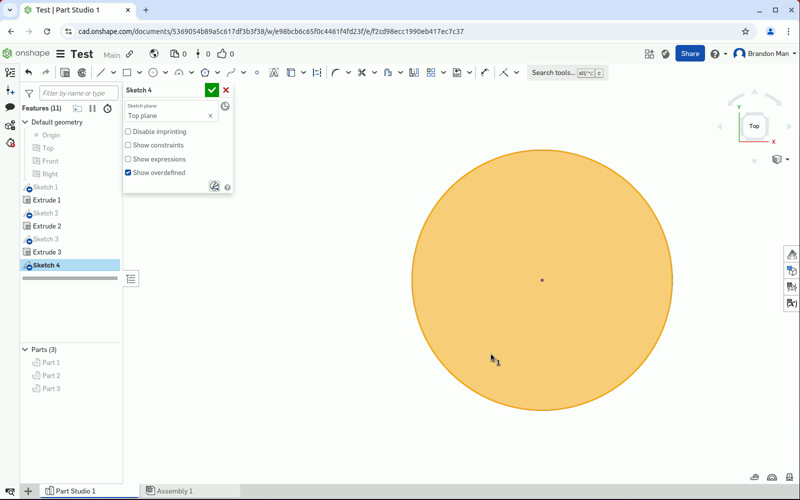
scroll(-6)
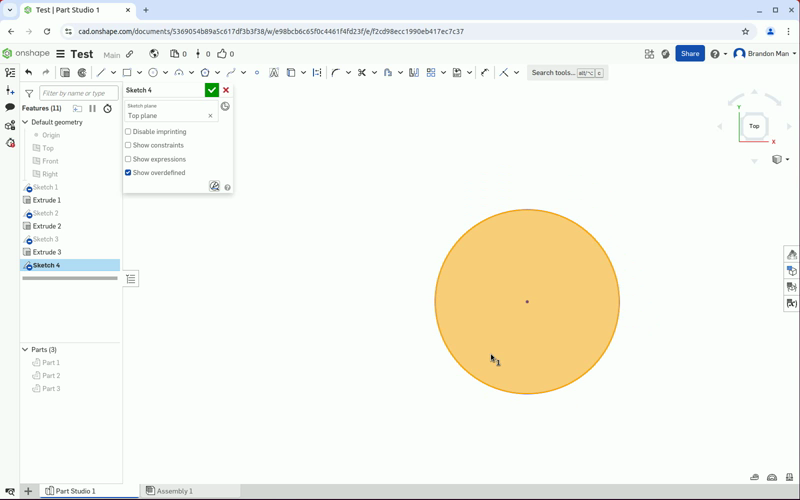
scroll(-6)
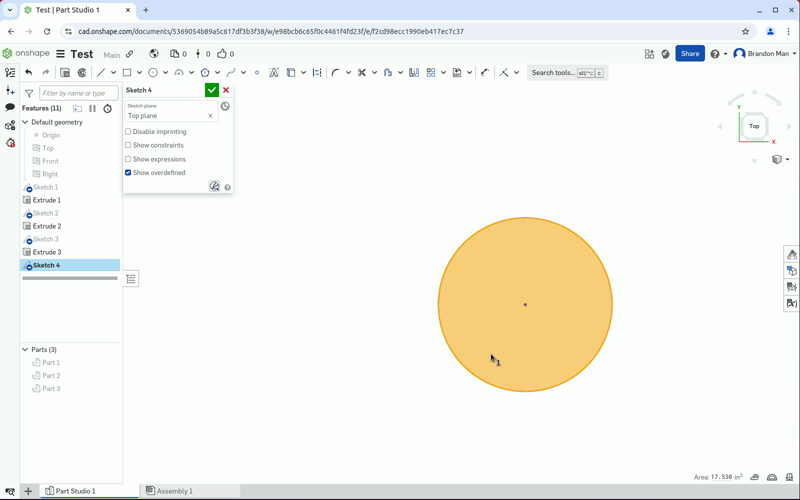
scroll(-6)
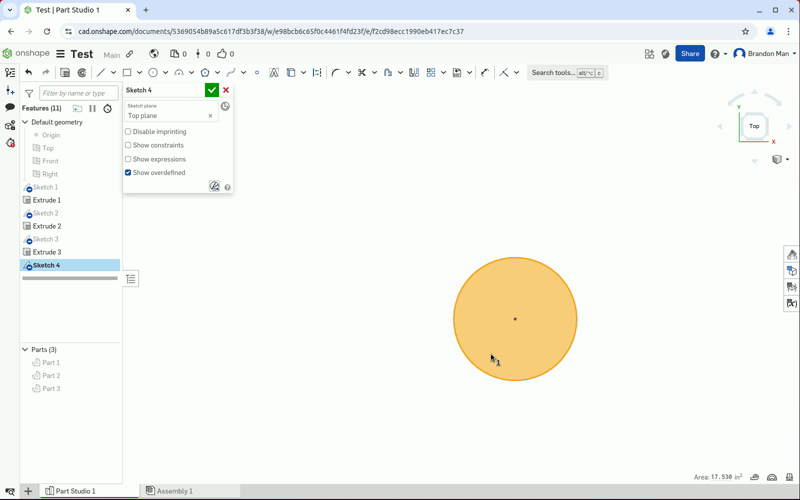
scroll(-6)
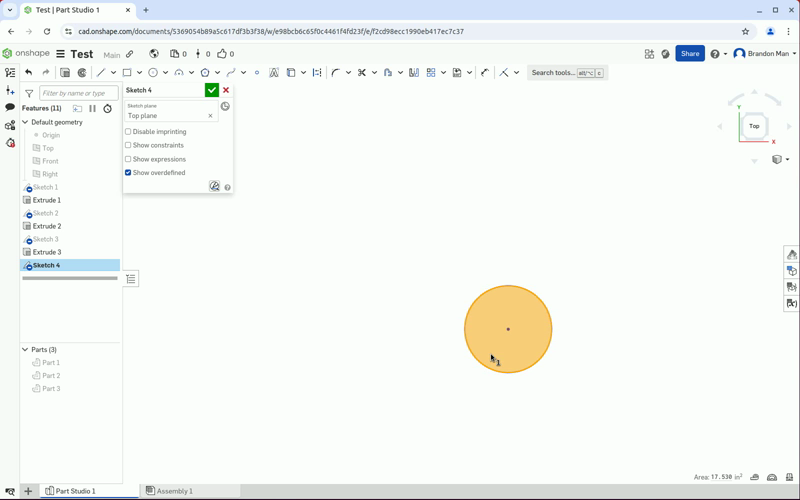
scroll(-6)
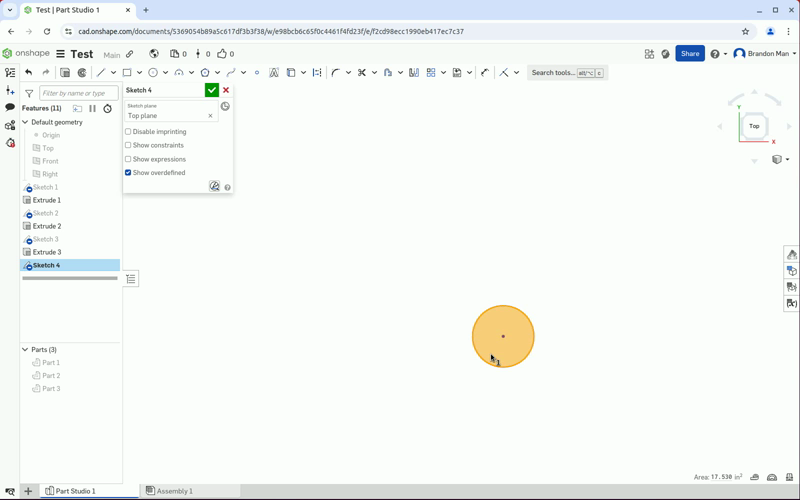
scroll(-6)
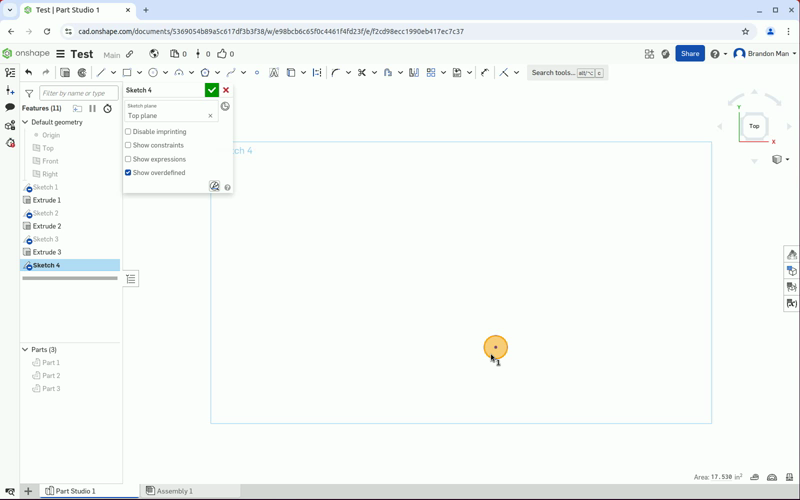
mouse_move(73, 352)
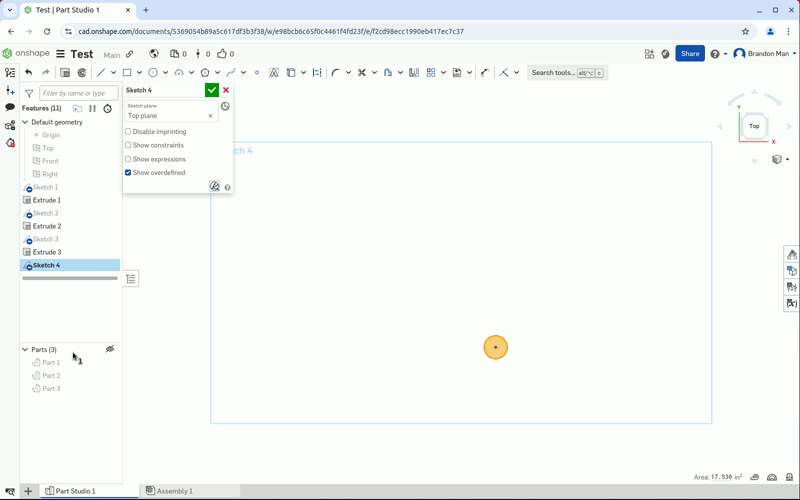
key(shift+y)
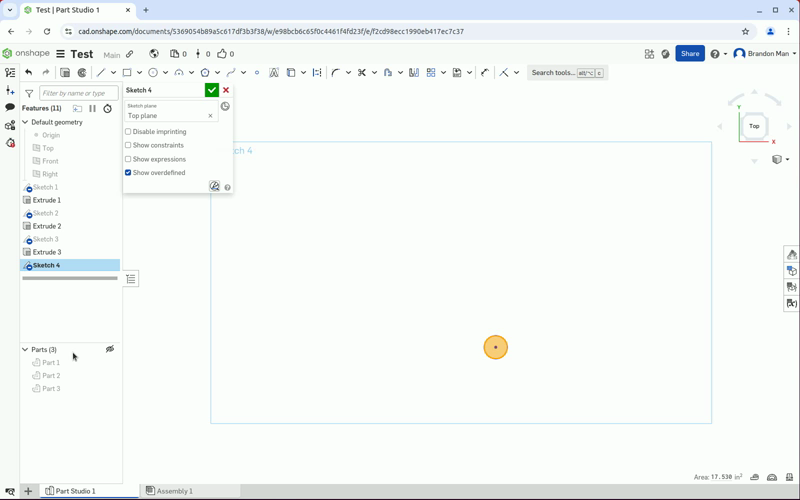
key(shift+e)
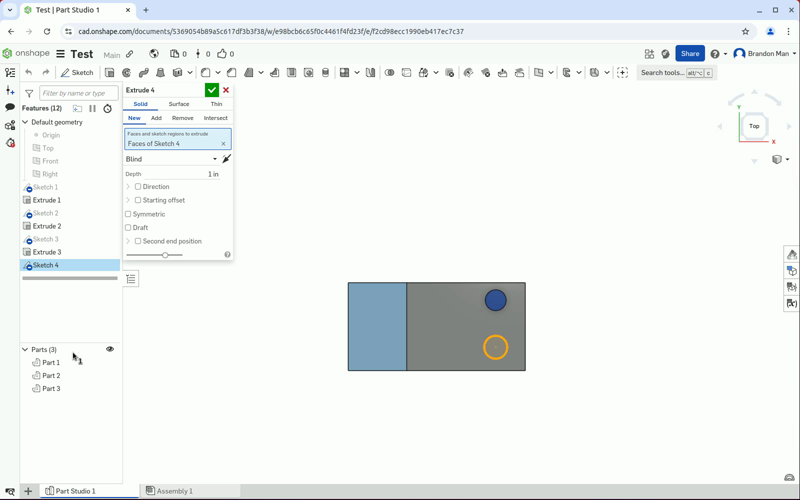
mouse_move(143, 106)
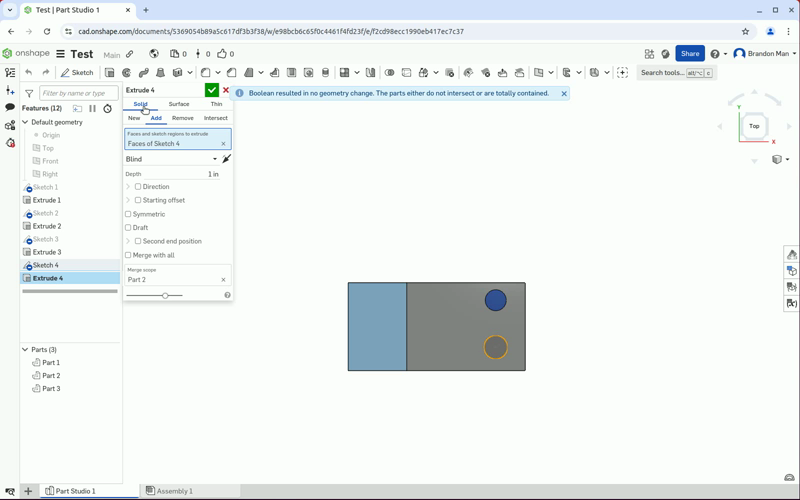
click(143, 106)
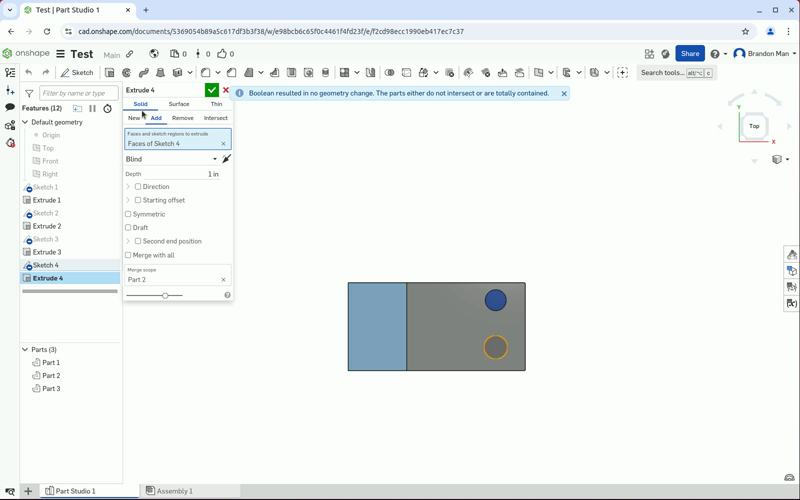
mouse_move(137, 120)
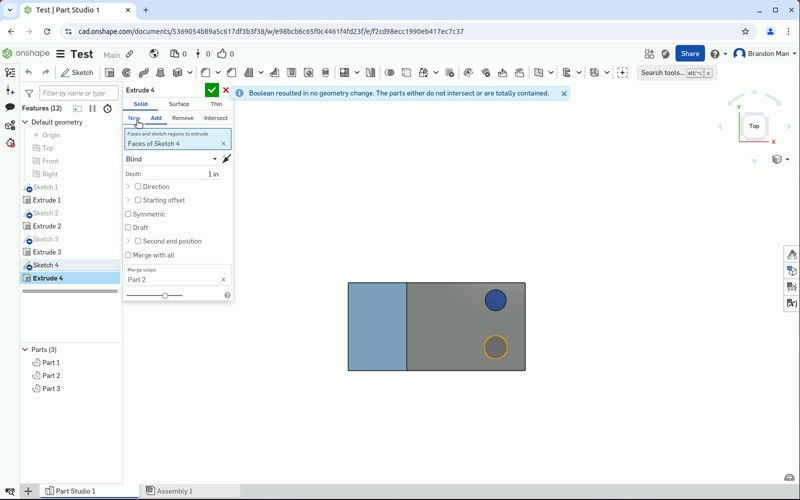
click(137, 120)
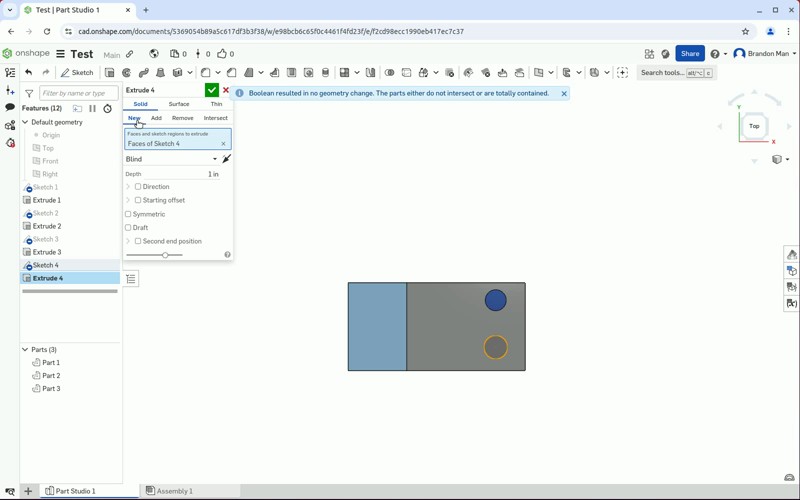
key(tab, 4)
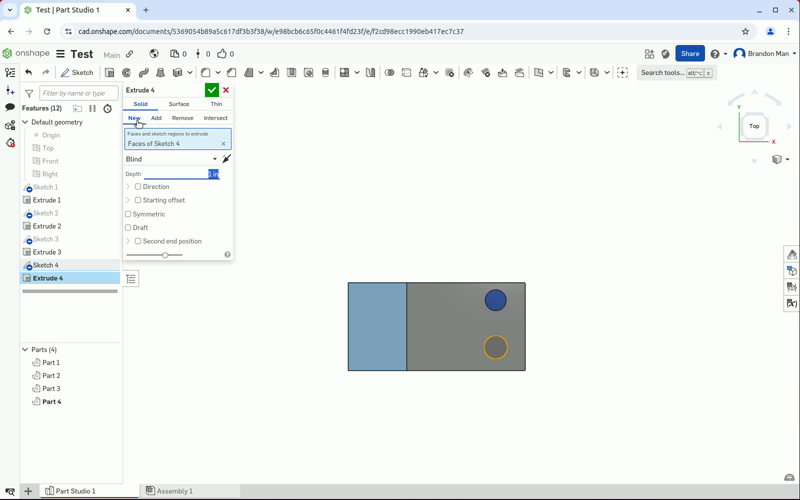
text(17.09)
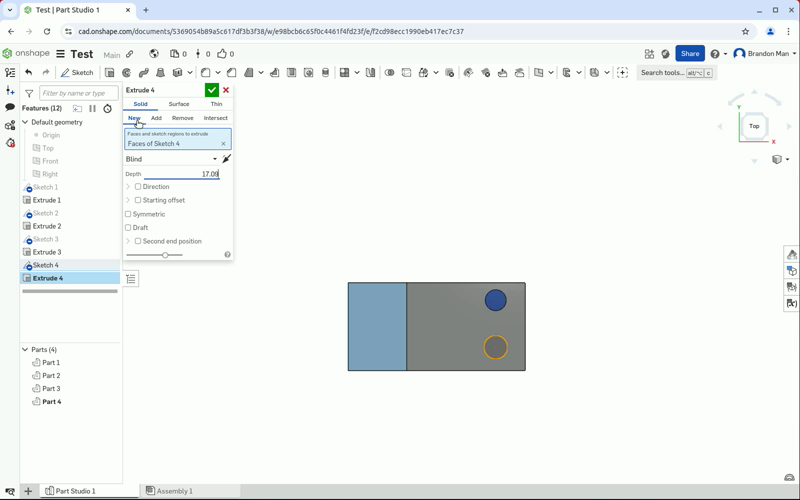
key(enter)
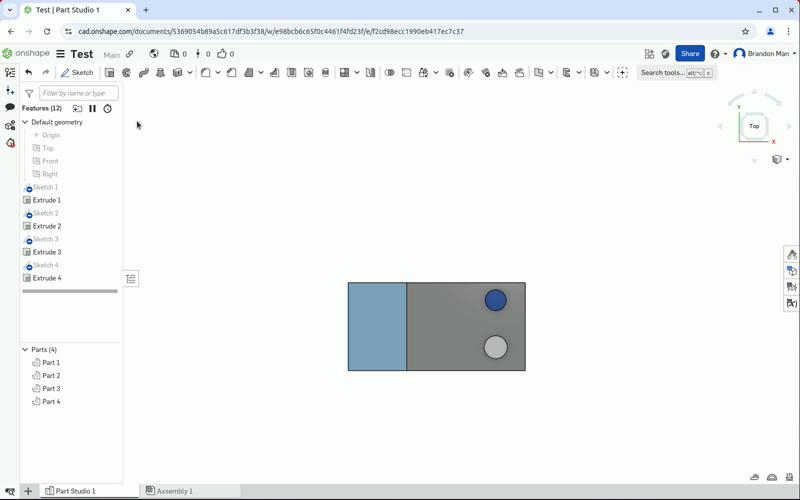
key(shift+h)
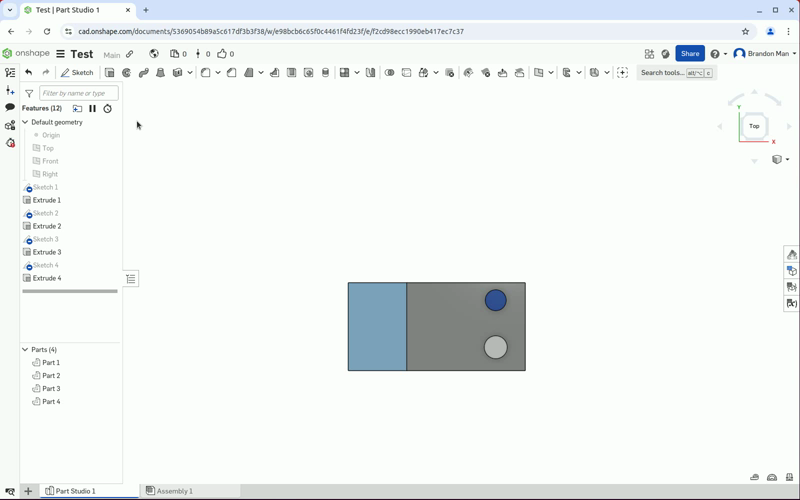
key(shift+h)
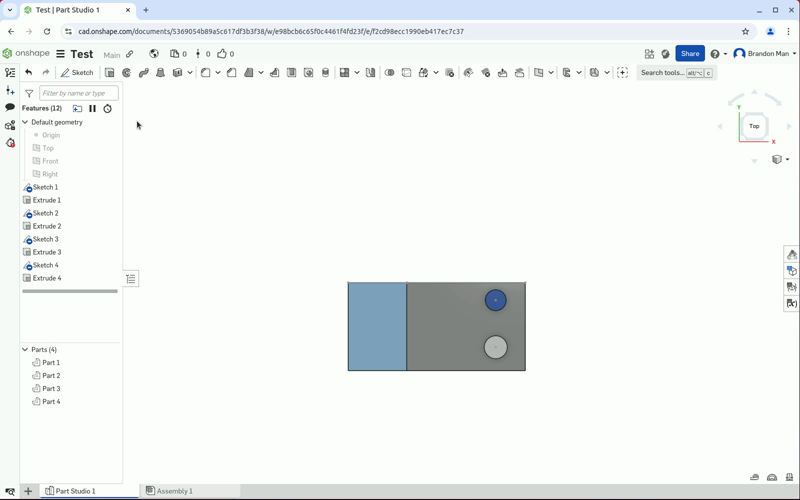
key(shift+7)
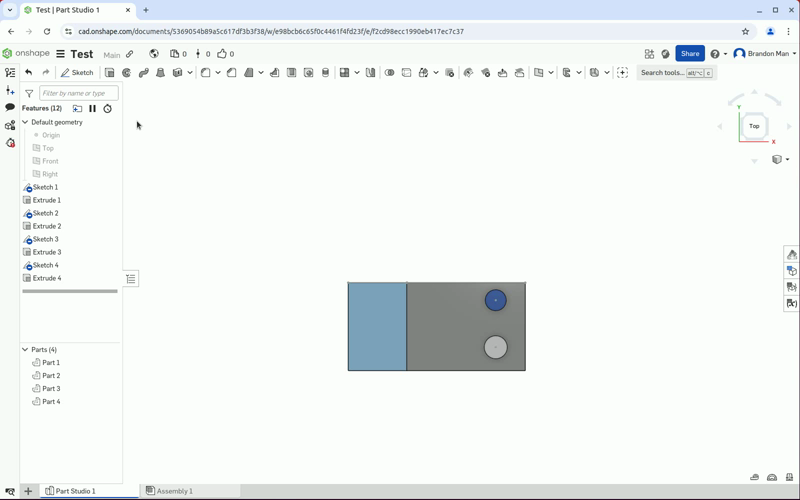
key(up, 3)
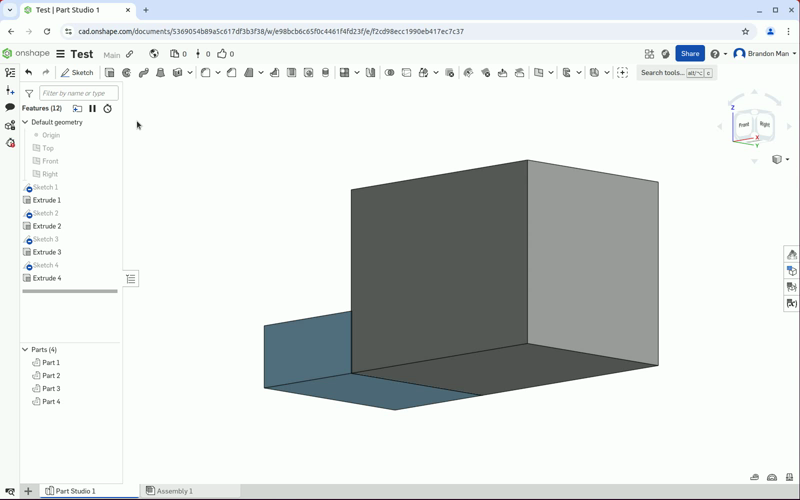
key(left, 3)
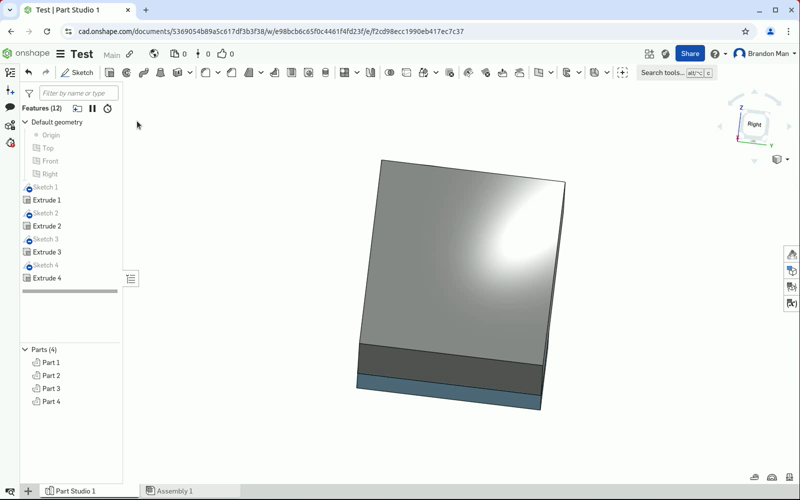
key(right, 3)
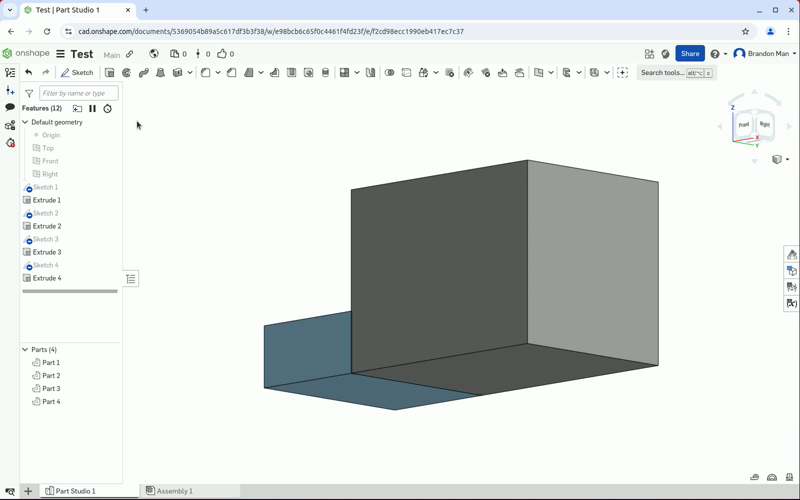
key(down, 3)
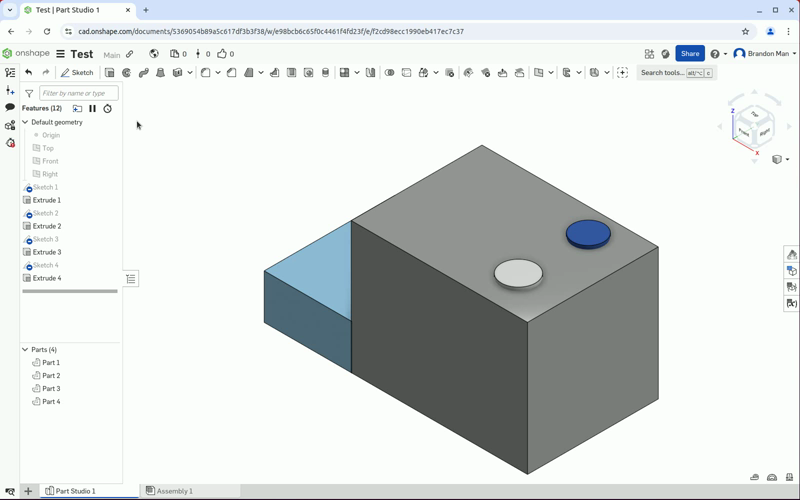
mouse_move(73, 189)
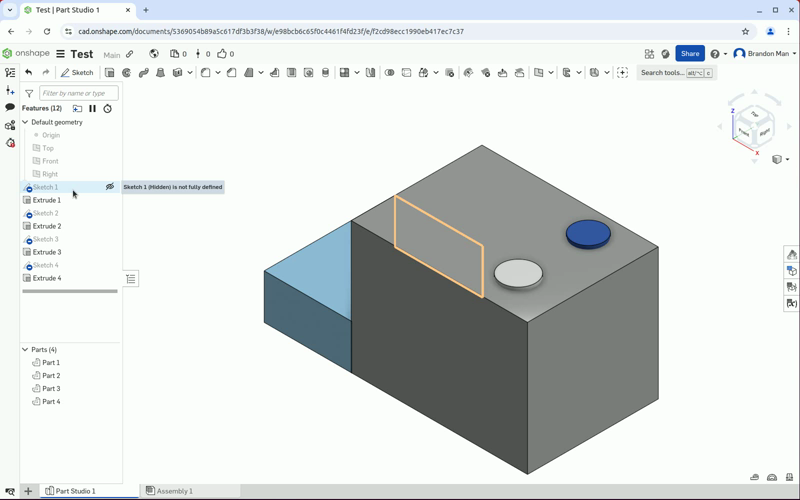
click(73, 189)